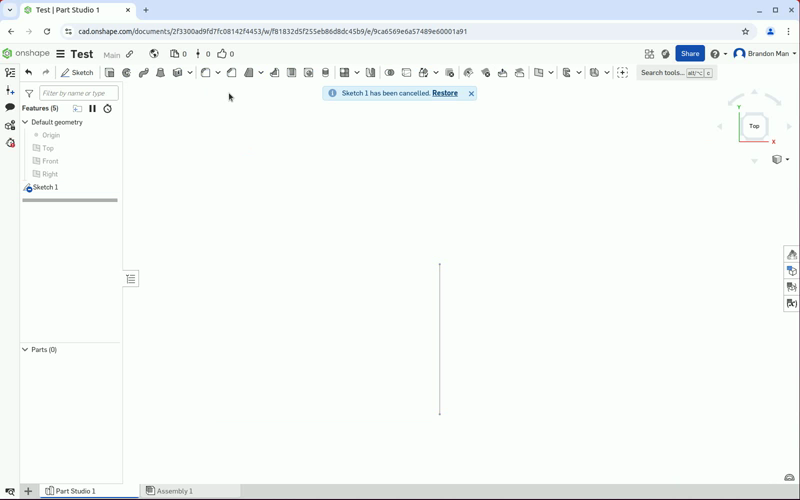
key(shift+h)
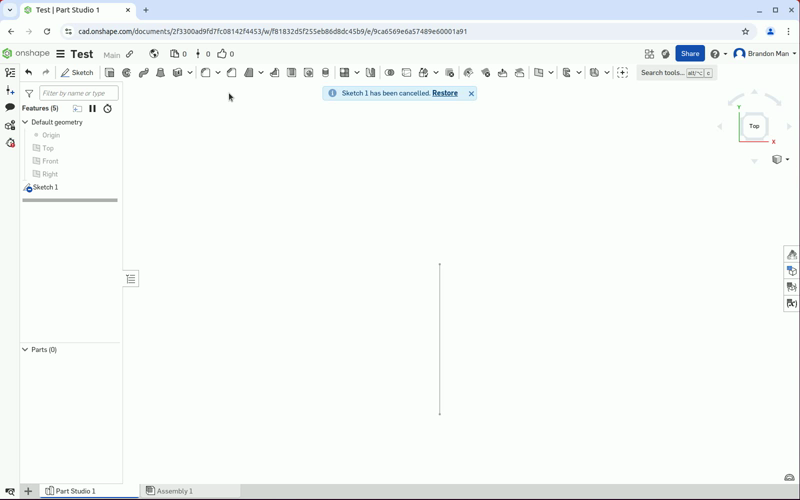
key(shift+s)
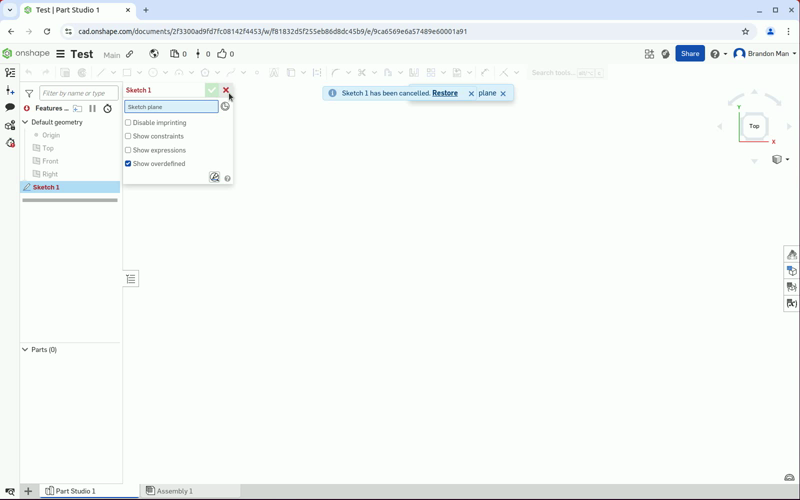
mouse_move(73, 150)
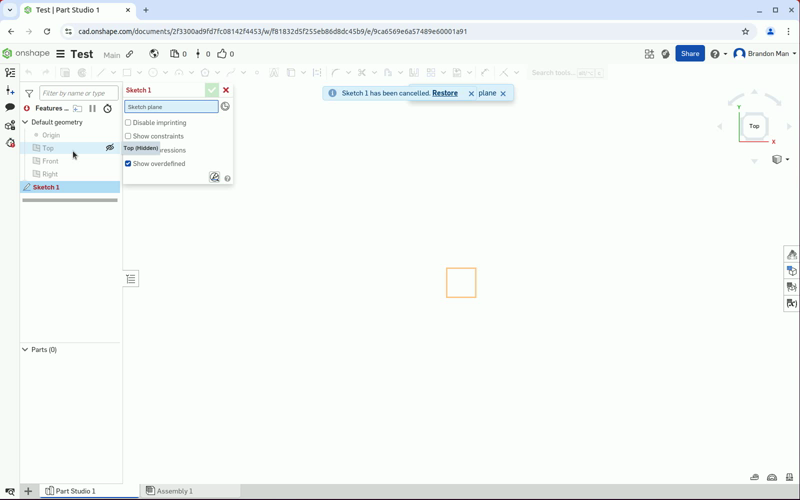
click(73, 150)
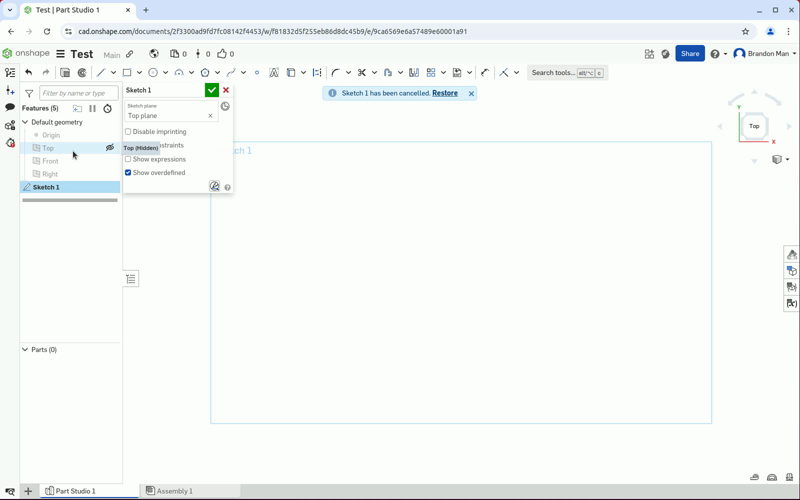
mouse_move(73, 352)
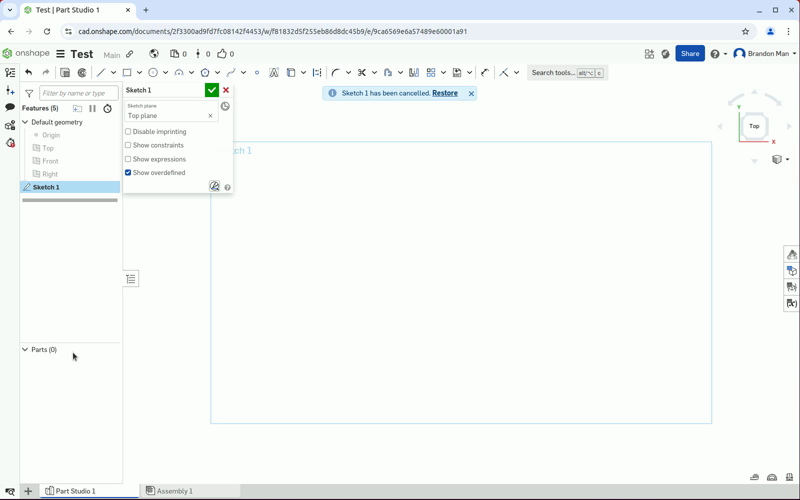
key(y)
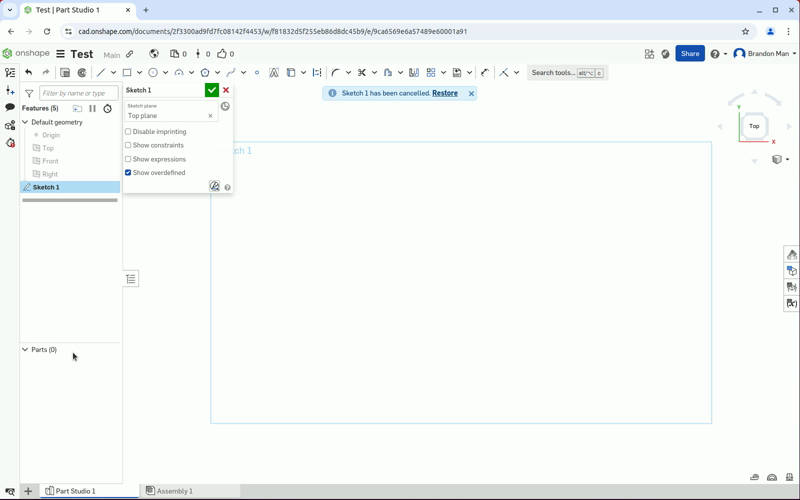
key(l)
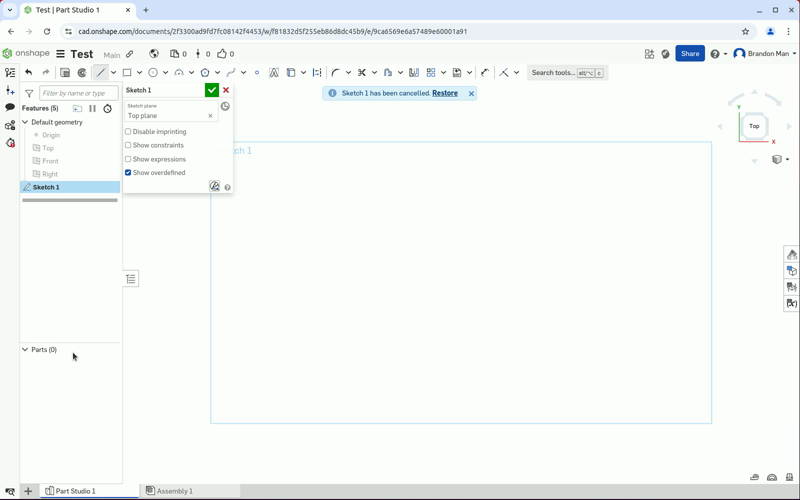
key_down(shift)
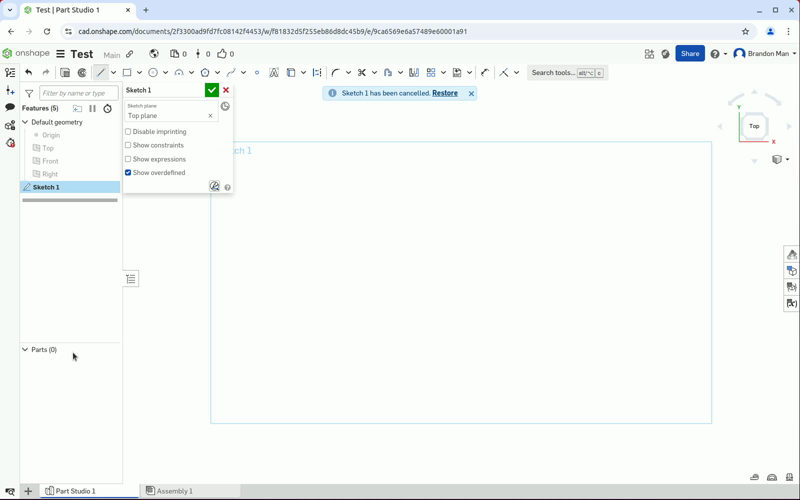
mouse_move(383, 316)
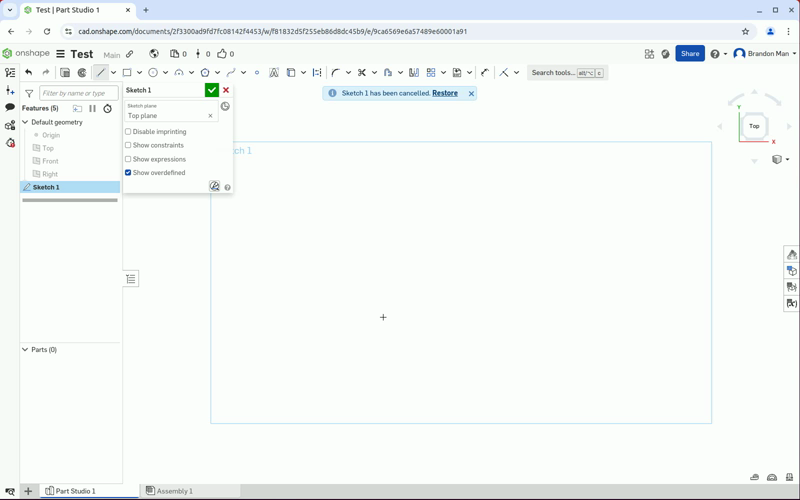
click(383, 316)
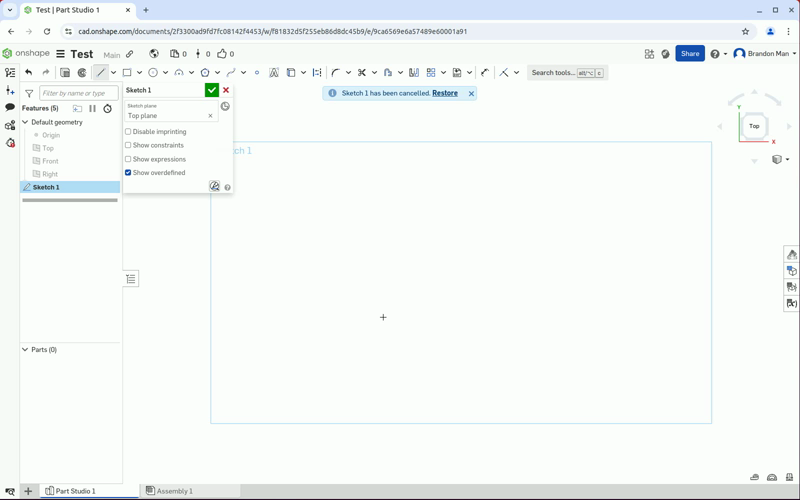
key_up(shift)
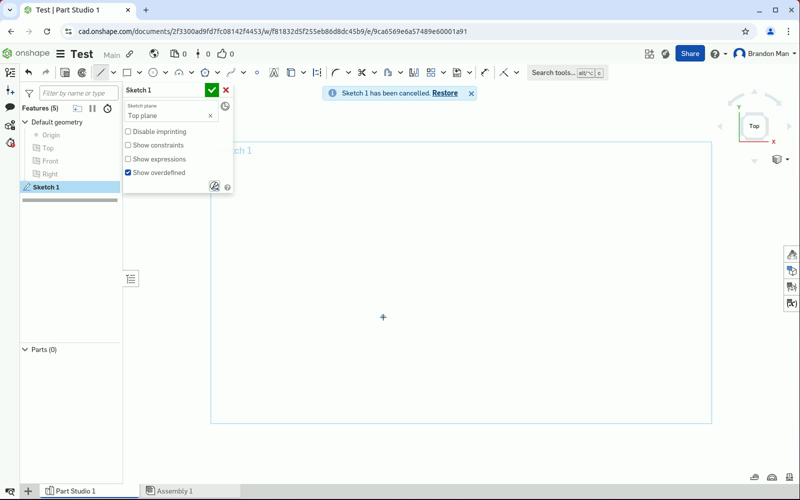
key_down(shift)
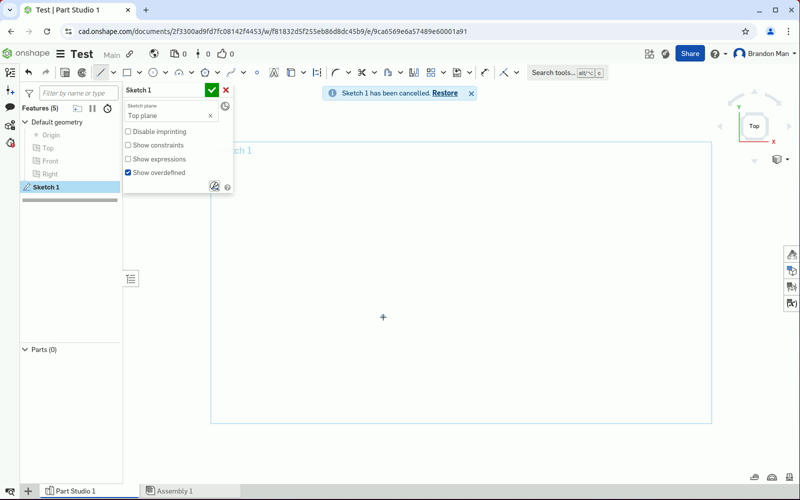
mouse_move(536, 316)
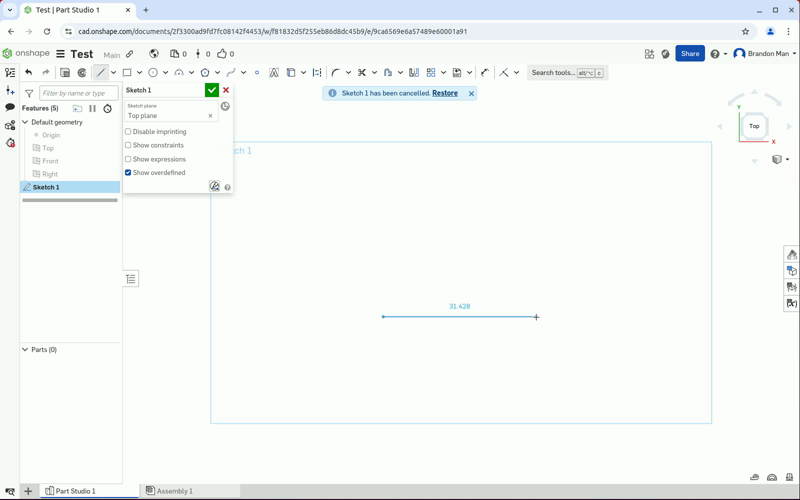
click(536, 316)
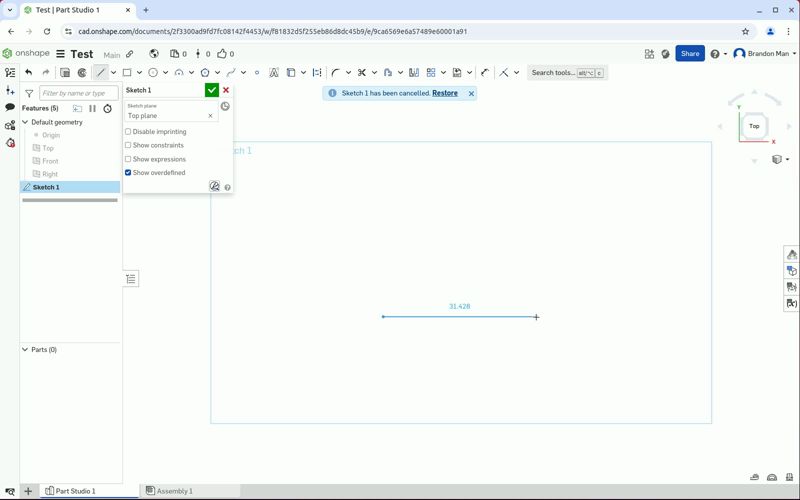
key_up(shift)
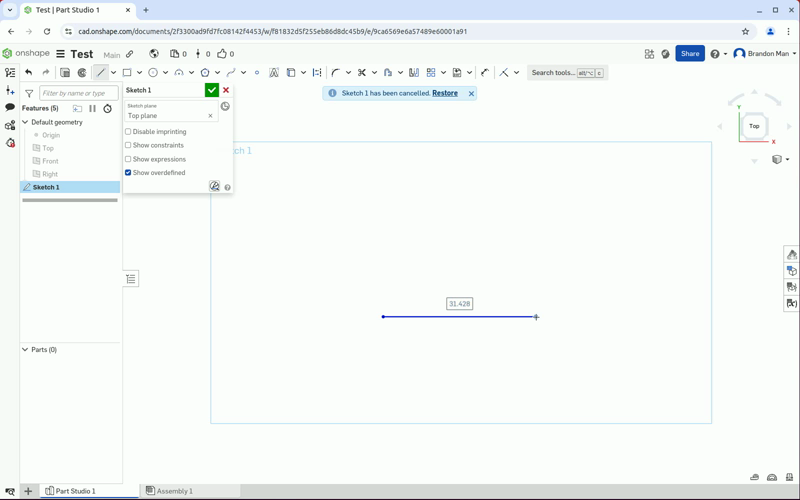
key_down(shift)
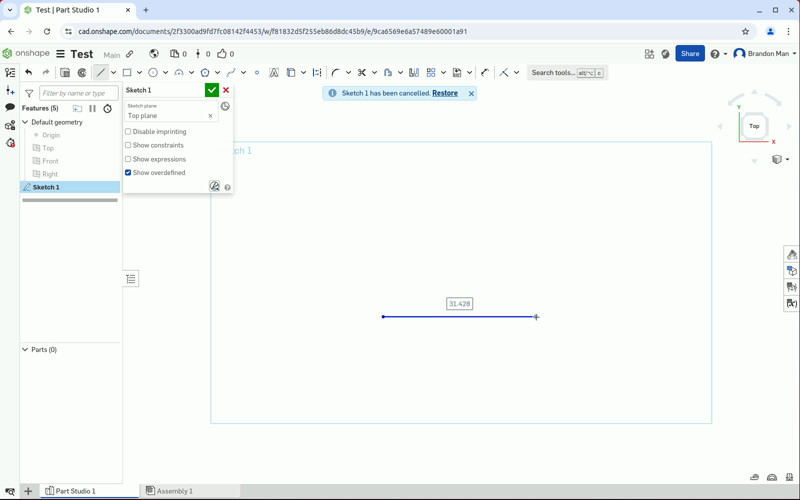
mouse_move(536, 249)
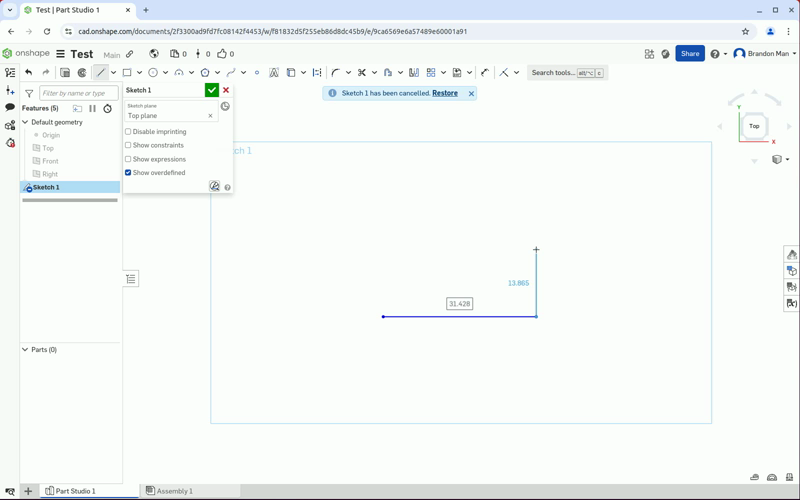
click(536, 249)
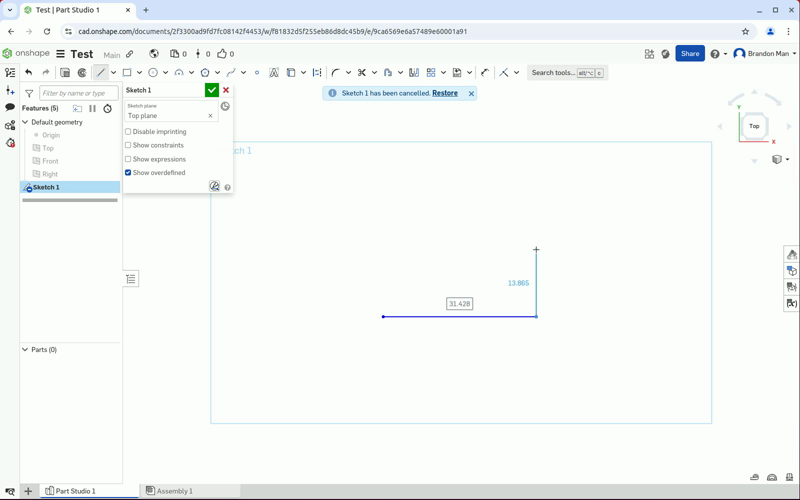
key_up(shift)
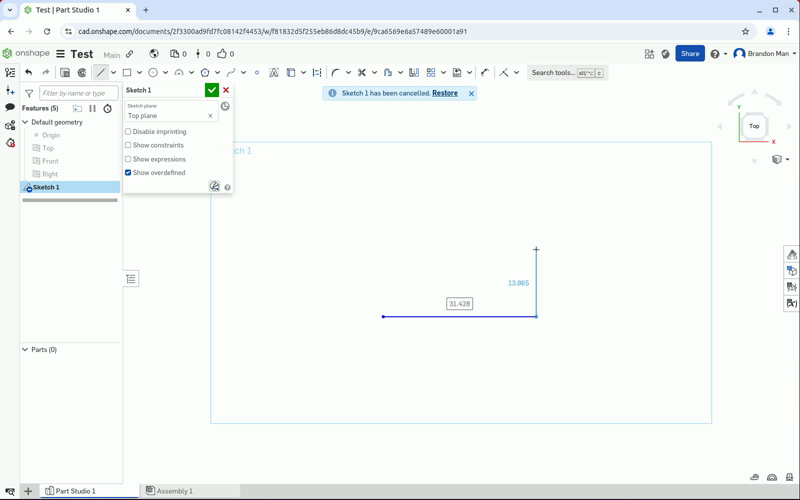
key_down(shift)
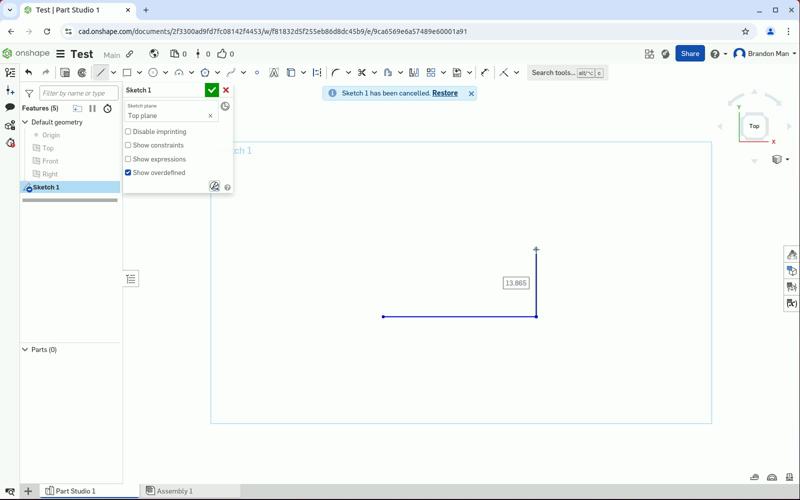
mouse_move(383, 249)
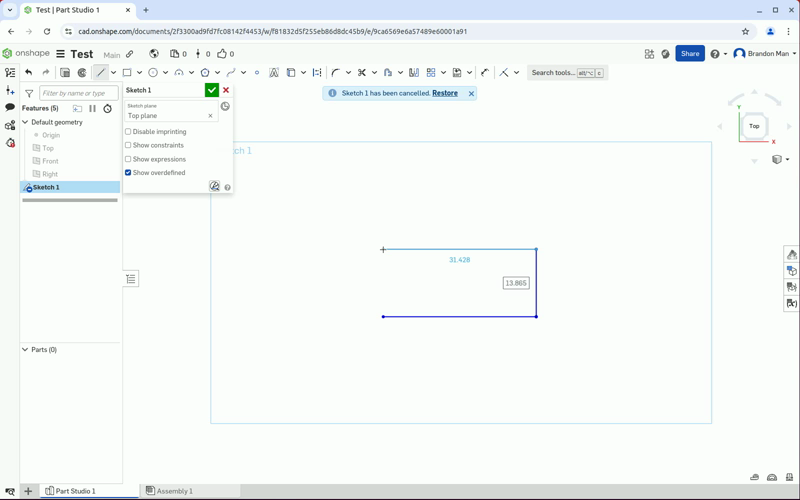
click(383, 249)
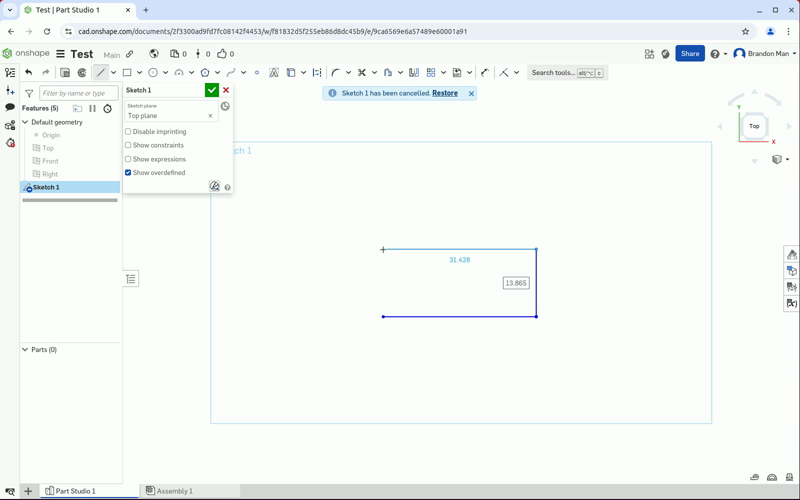
key_up(shift)
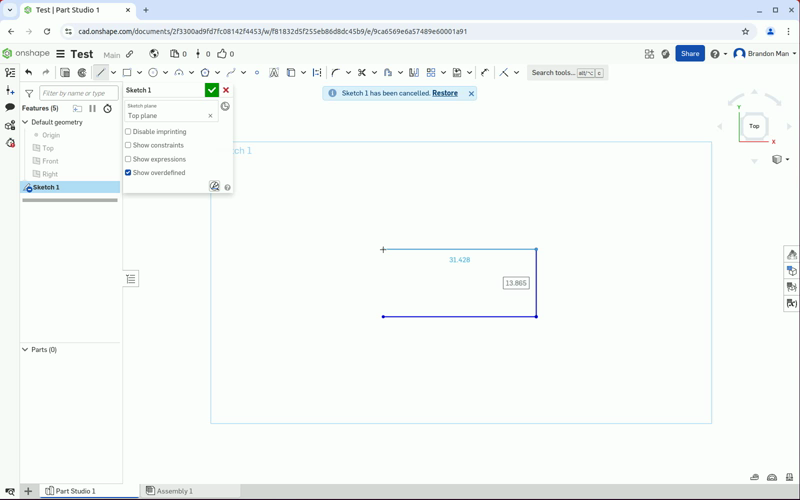
key_down(shift)
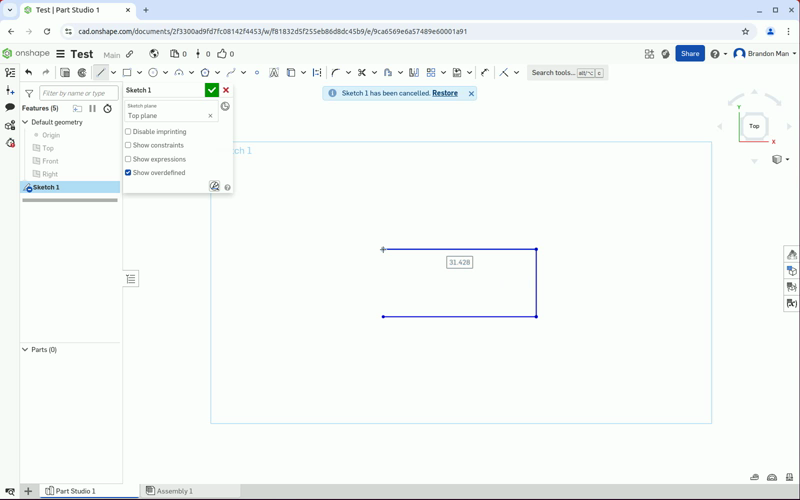
mouse_move(383, 316)
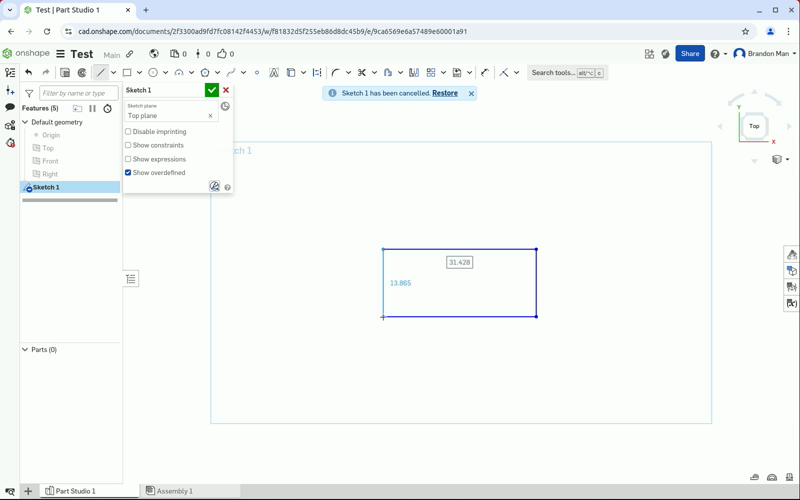
key_up(shift)
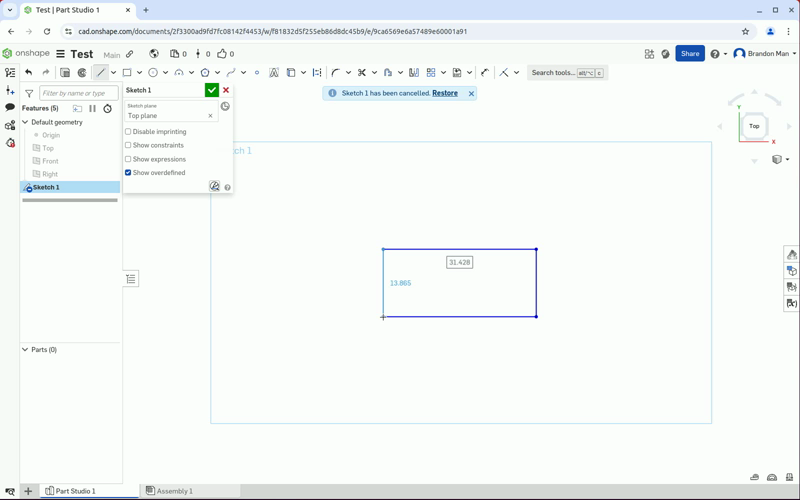
click(383, 316)
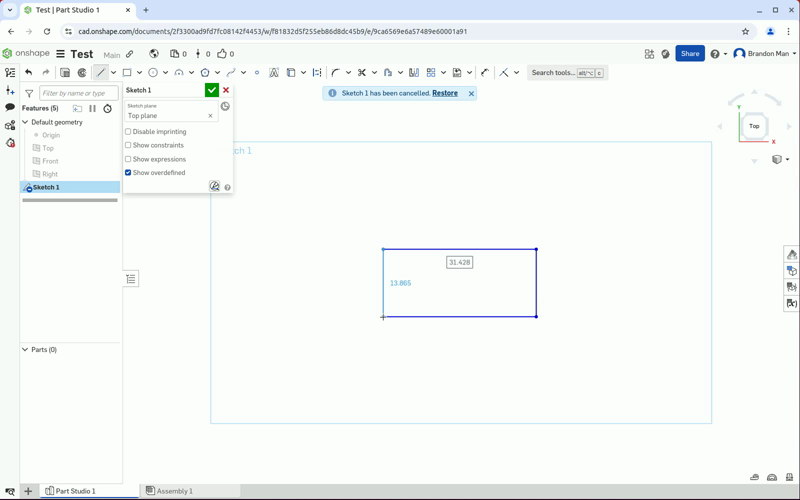
key(esc)
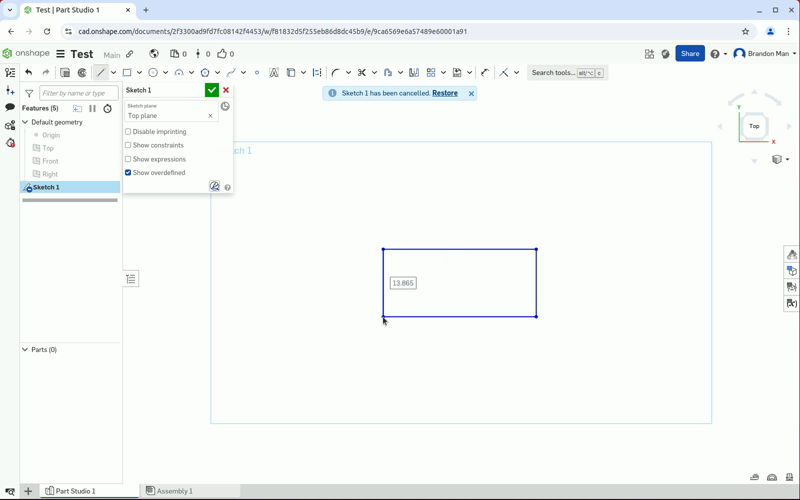
mouse_move(446, 308)
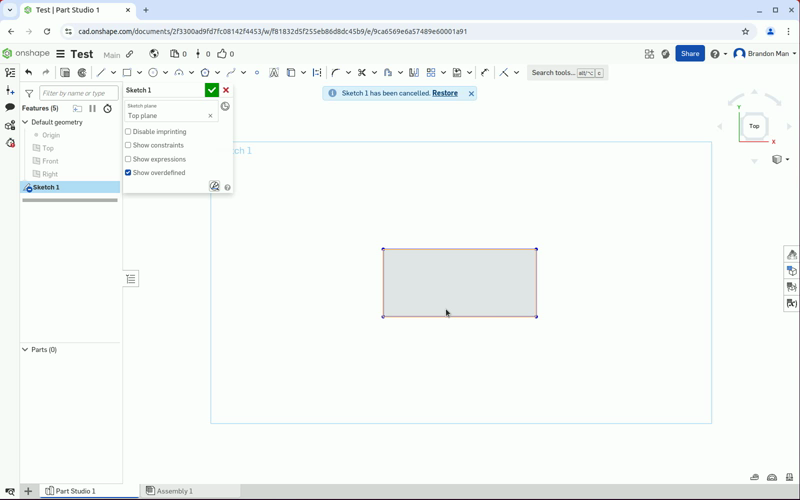
click(446, 308)
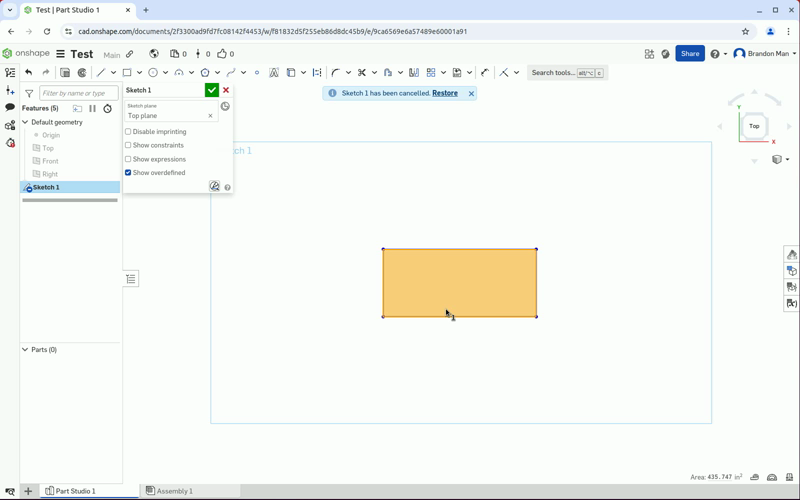
mouse_move(73, 352)
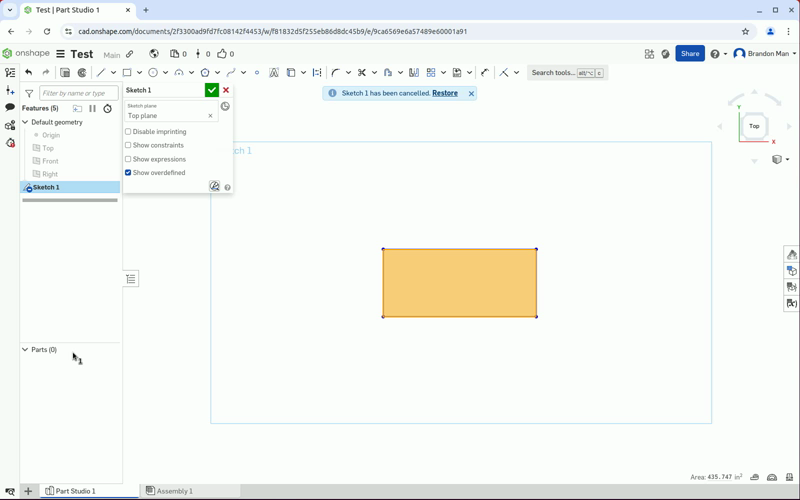
key(shift+y)
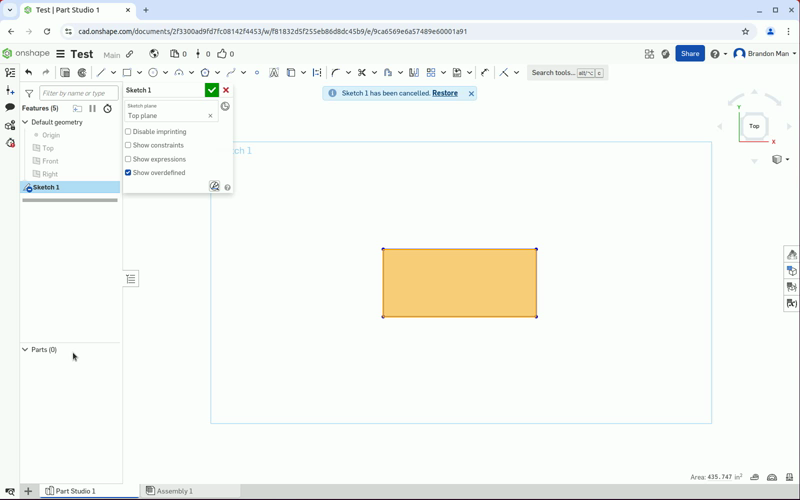
key(shift+e)
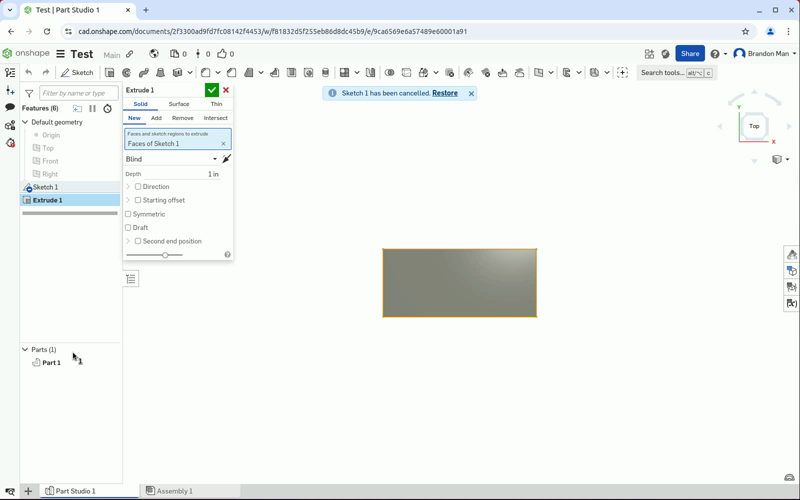
mouse_move(143, 106)
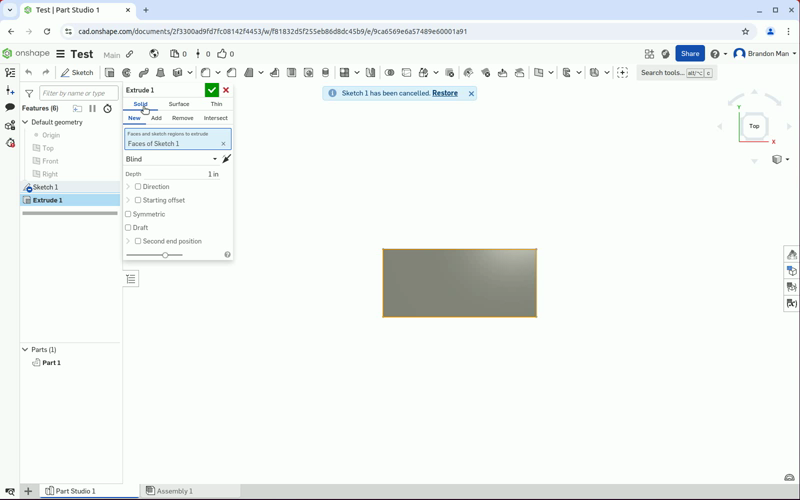
click(143, 106)
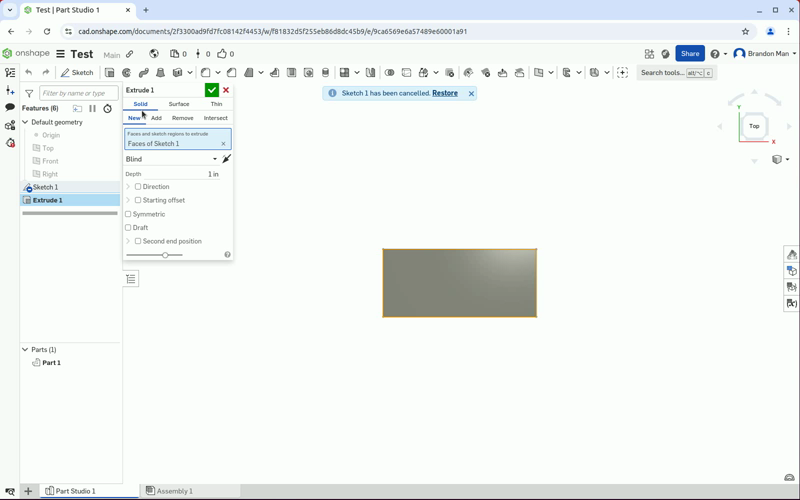
mouse_move(137, 120)
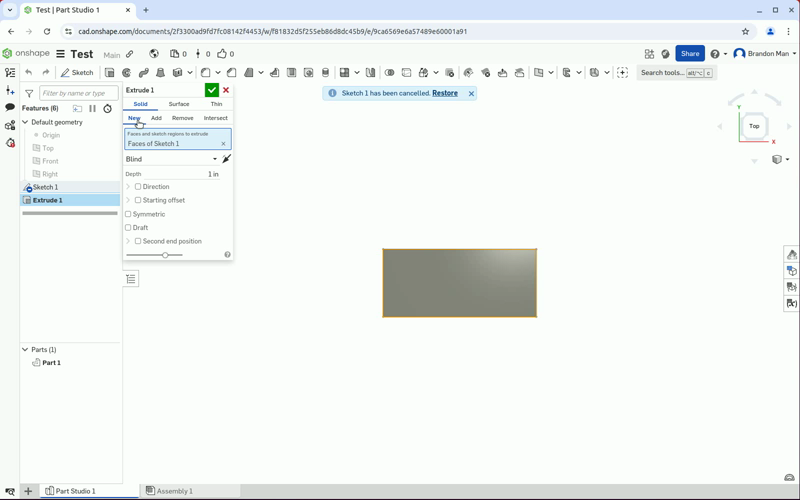
click(137, 120)
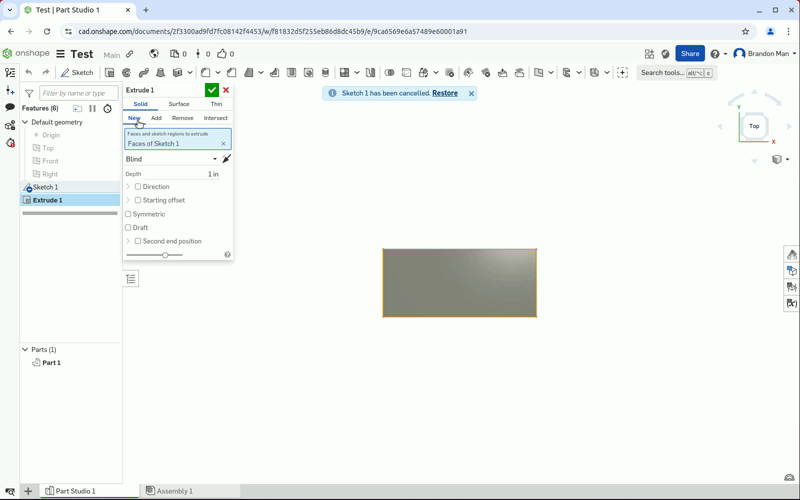
key(tab, 4)
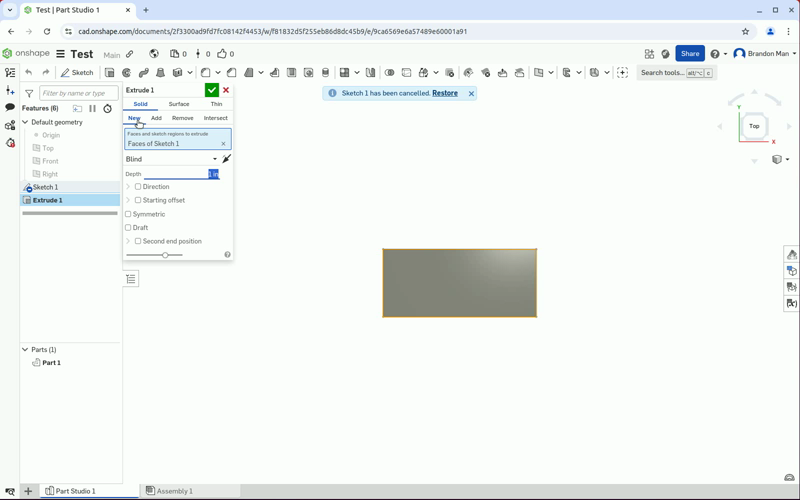
text(2.648)
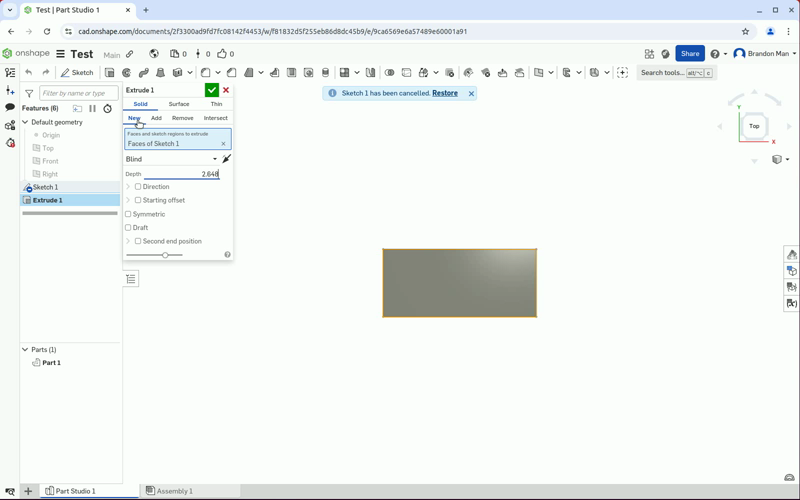
key(enter)
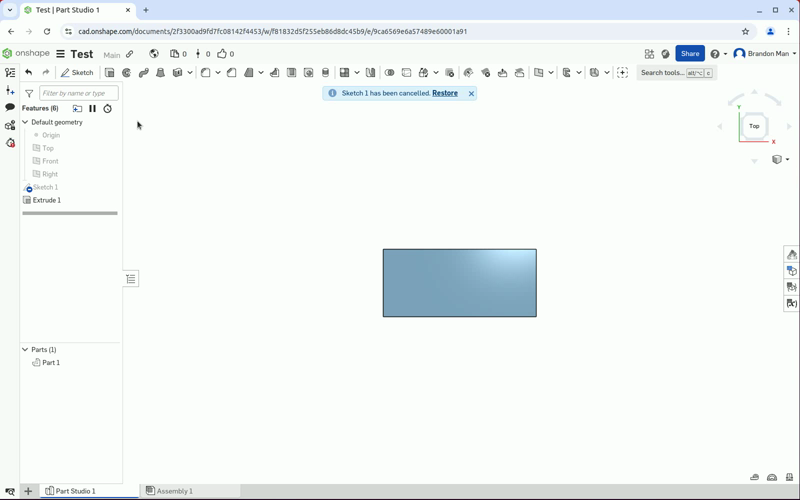
key(shift+h)
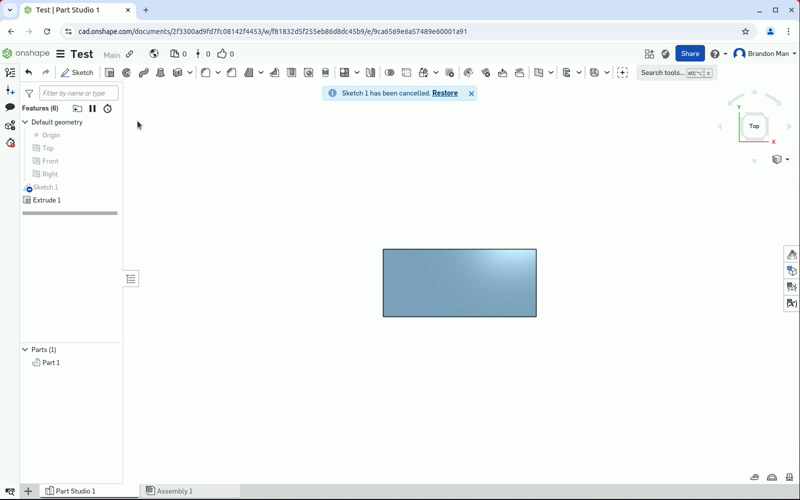
key(shift+h)
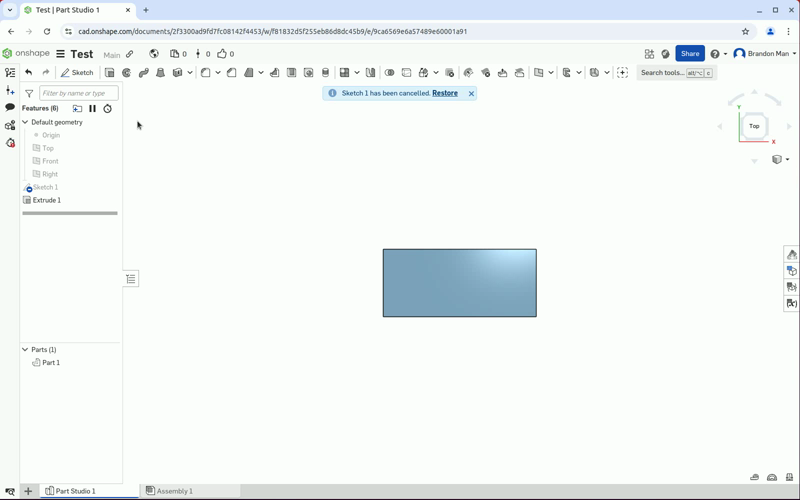
mouse_move(73, 189)
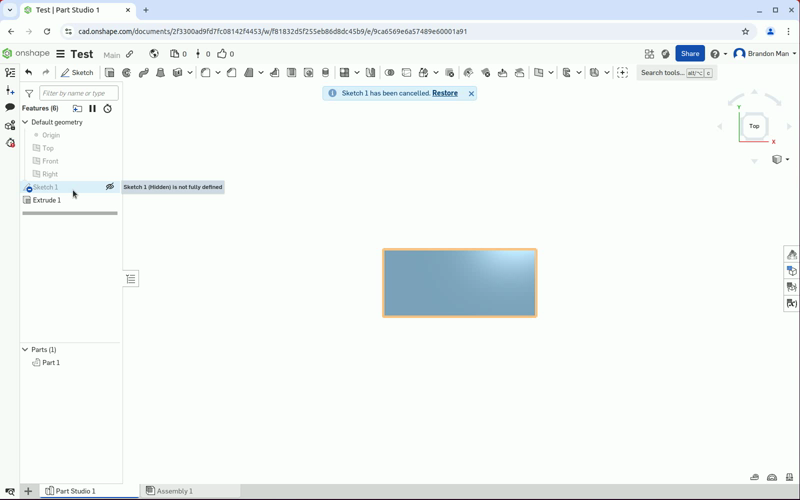
click(73, 189)
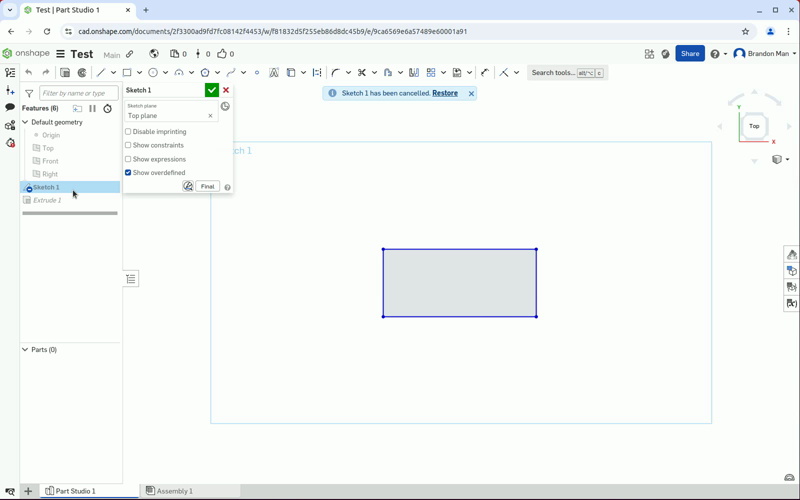
mouse_move(229, 92)
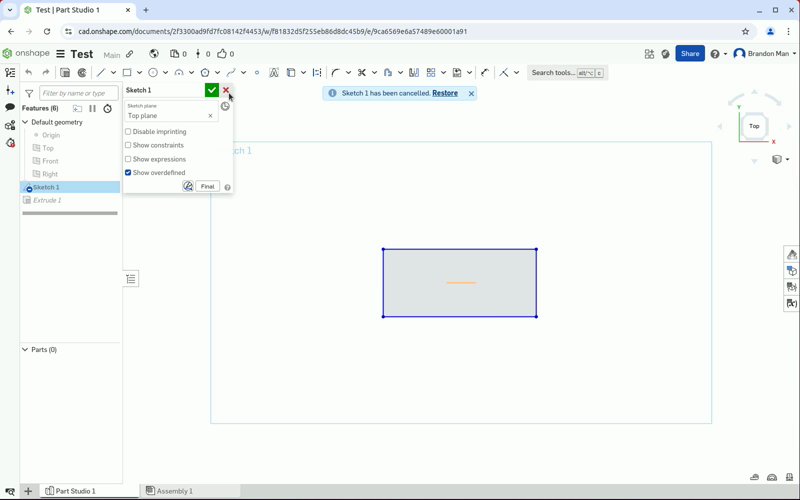
click(229, 92)
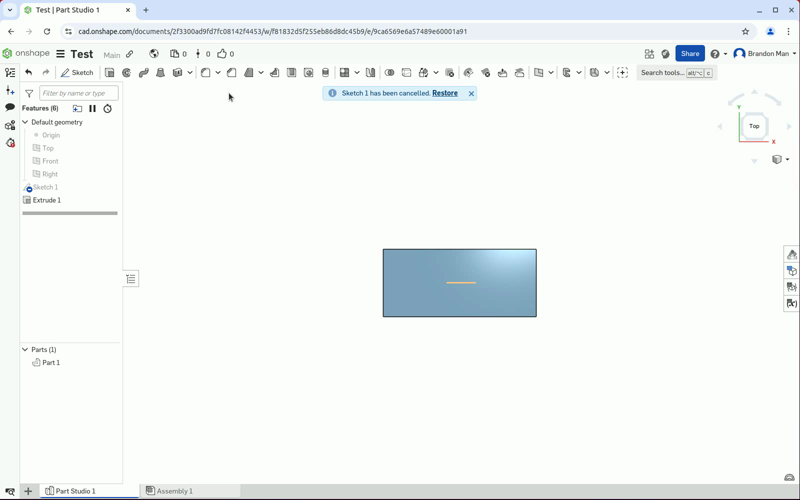
mouse_move(541, 75)
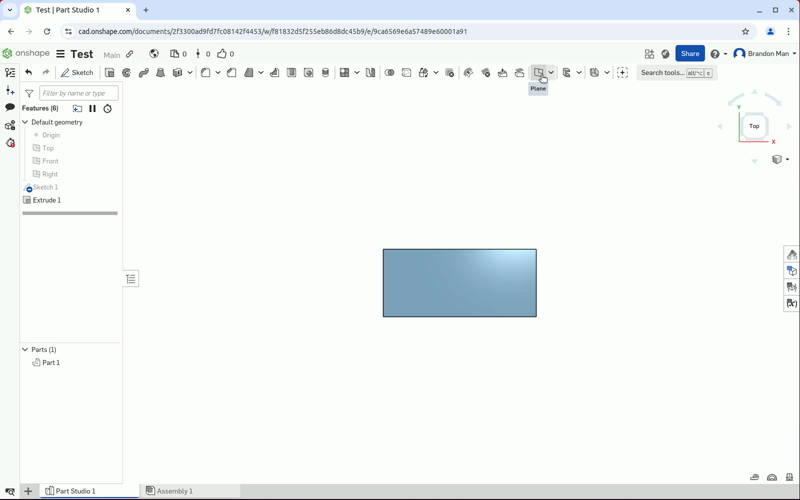
click(541, 75)
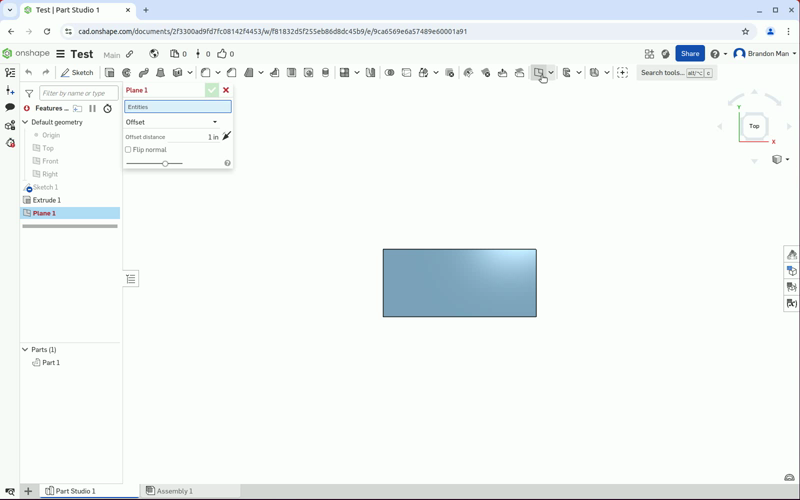
mouse_move(73, 150)
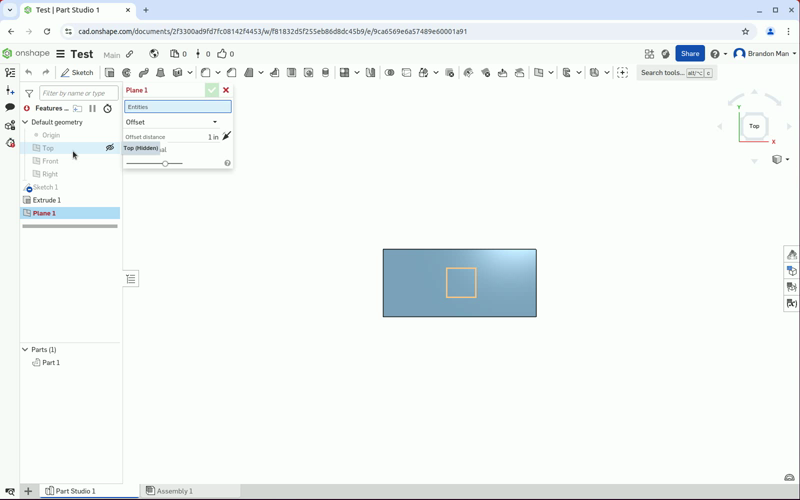
click(73, 150)
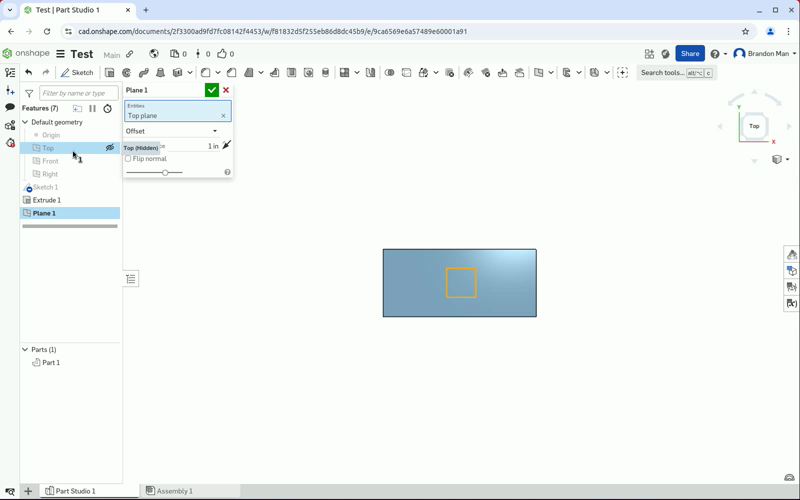
key(tab, 2)
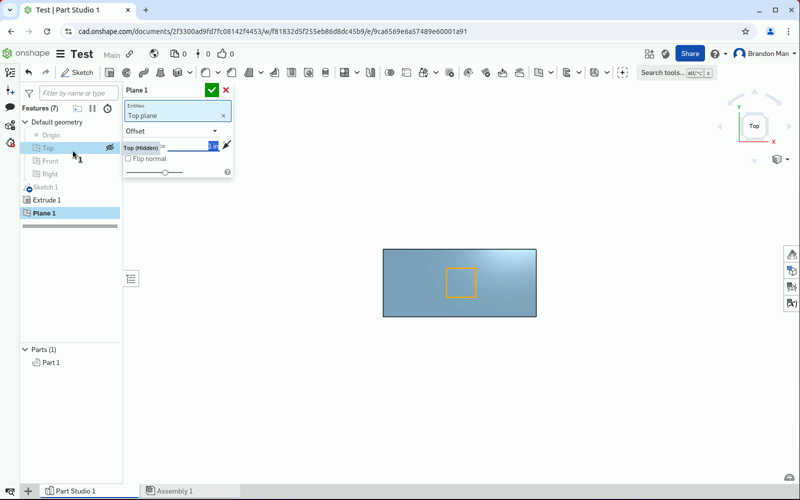
text(2.65)
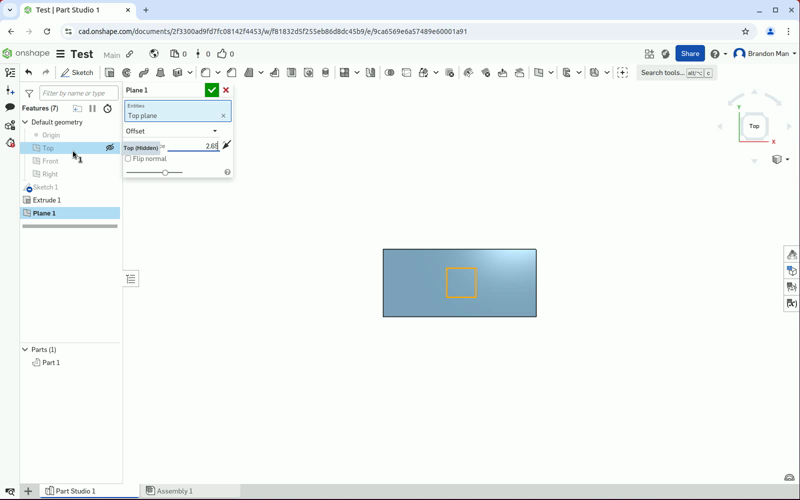
key(enter, 2)
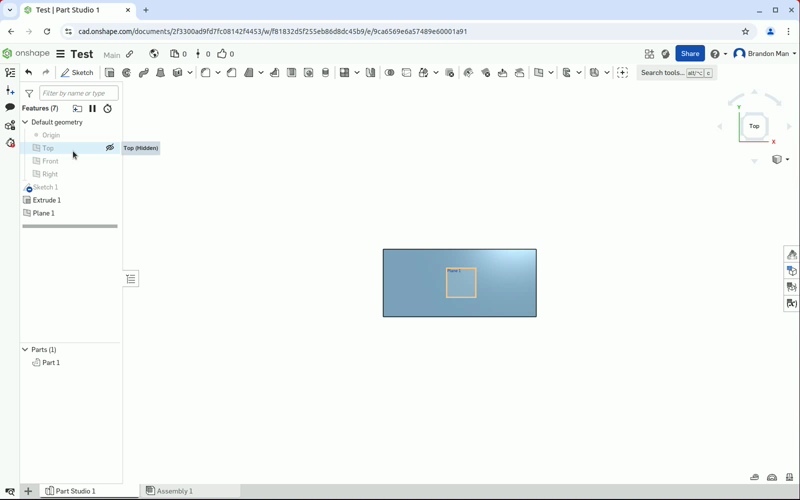
key(shift+s)
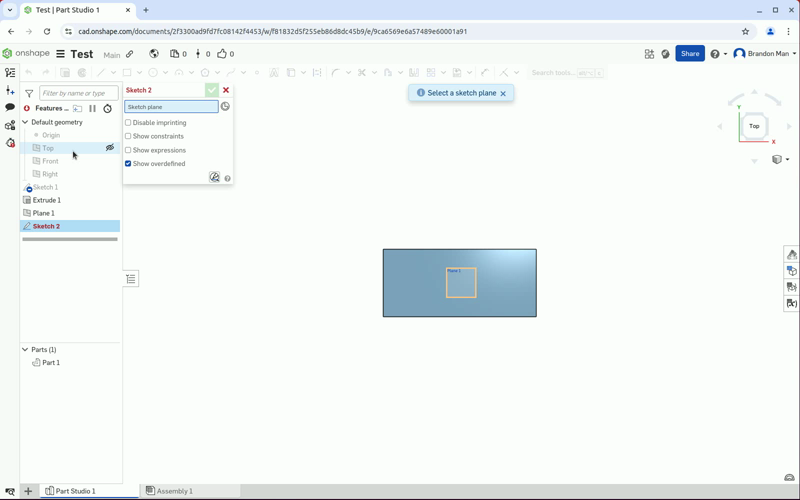
mouse_move(73, 215)
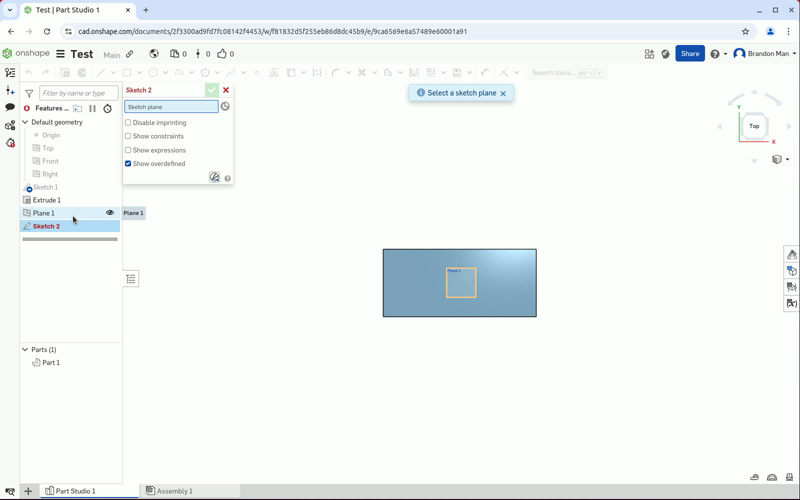
click(73, 215)
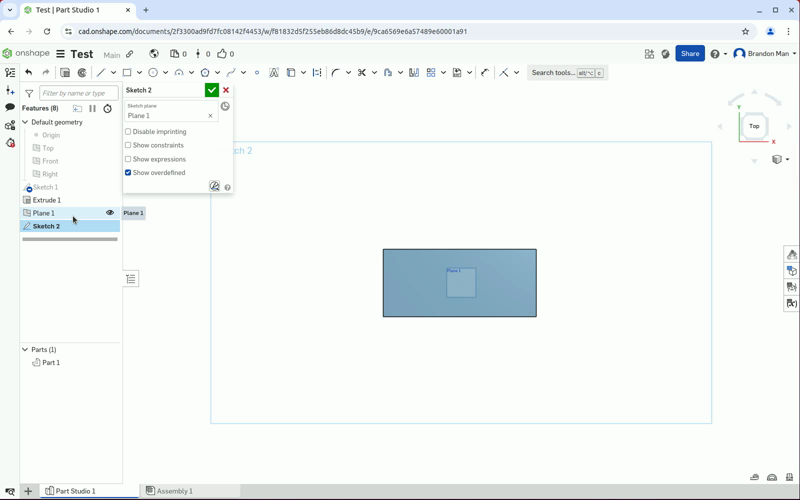
mouse_move(73, 352)
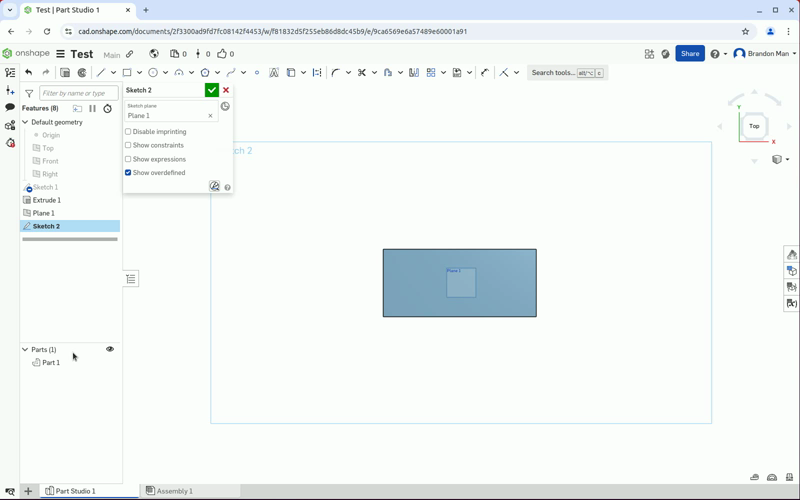
key(y)
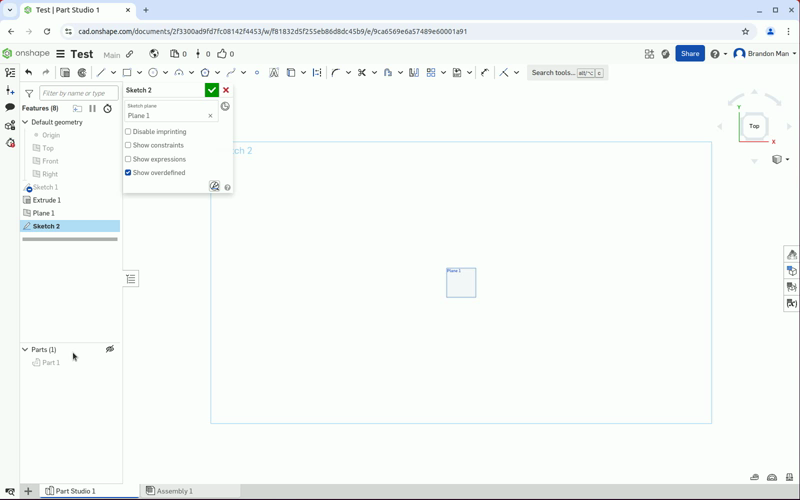
key(l)
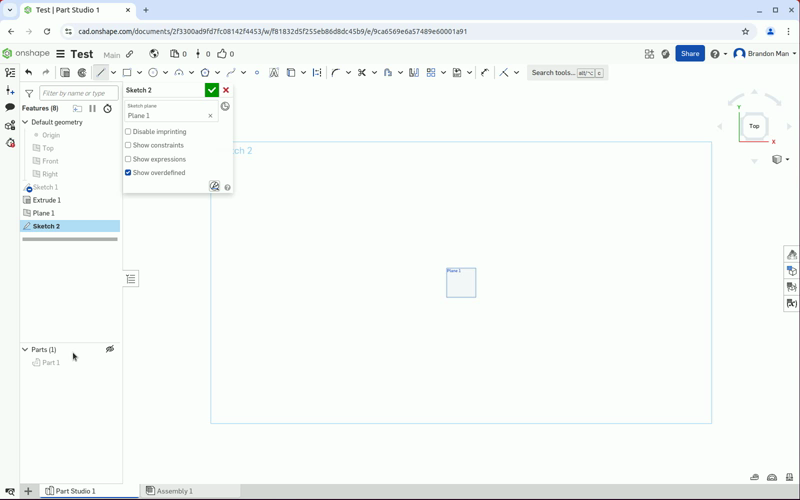
key_down(shift)
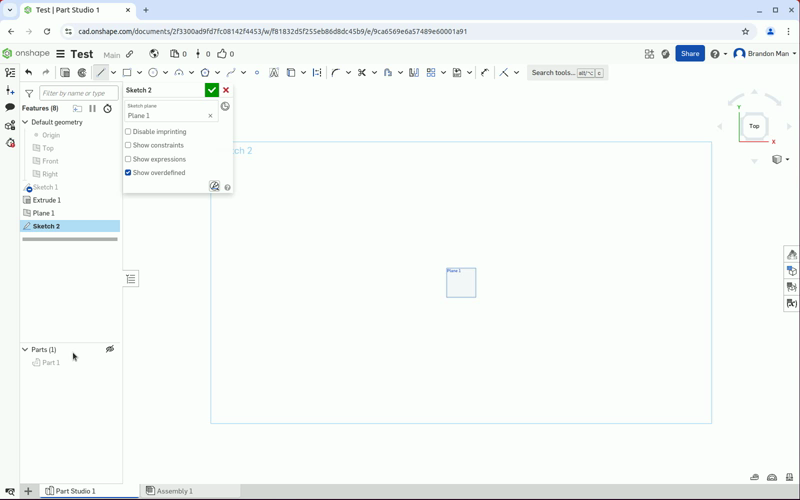
mouse_move(388, 264)
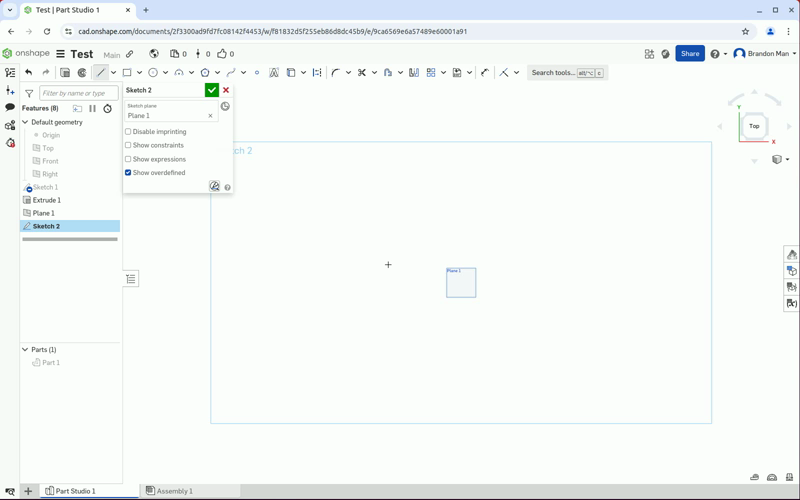
click(388, 264)
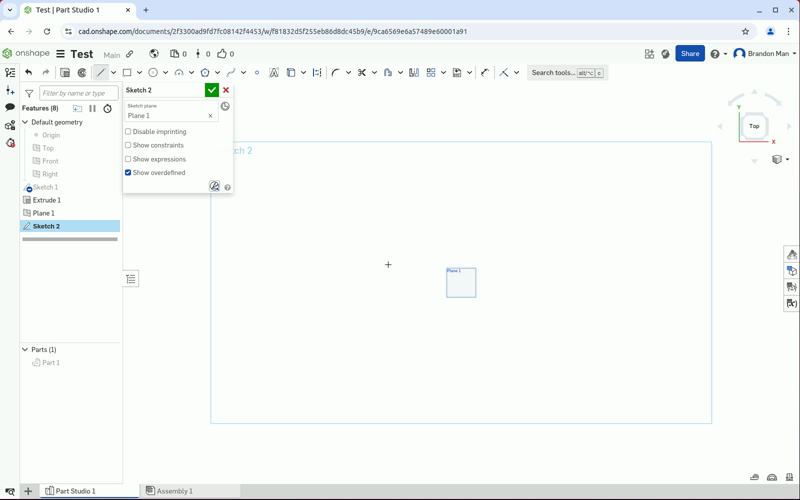
key_up(shift)
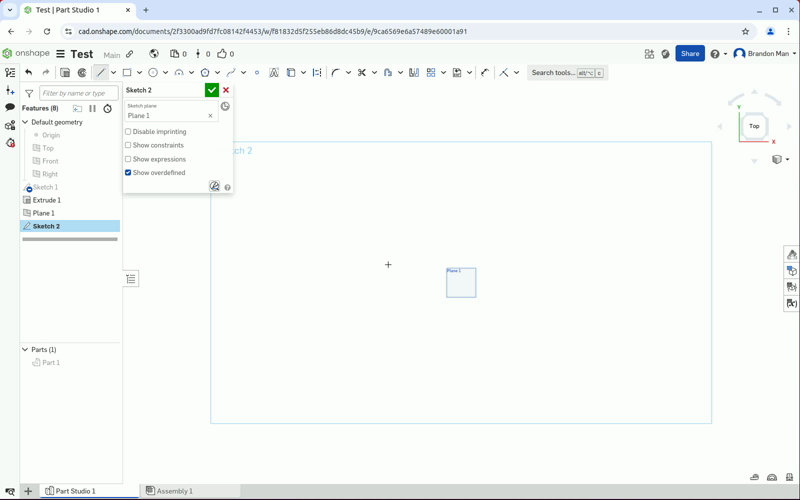
key_down(shift)
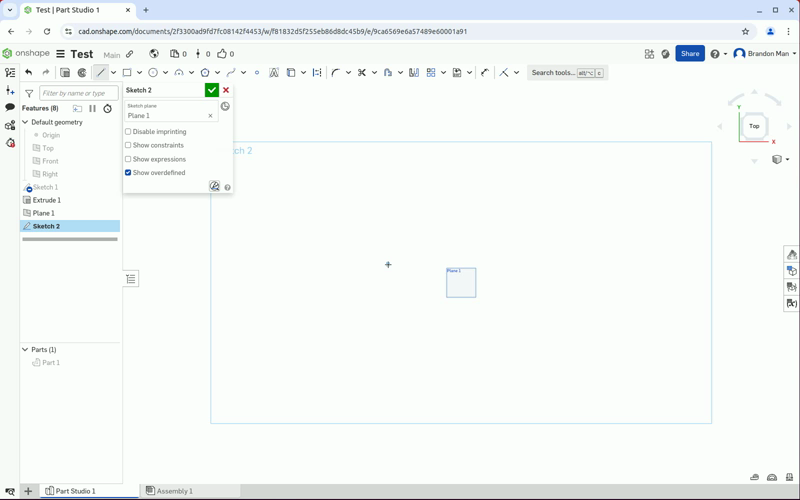
mouse_move(418, 264)
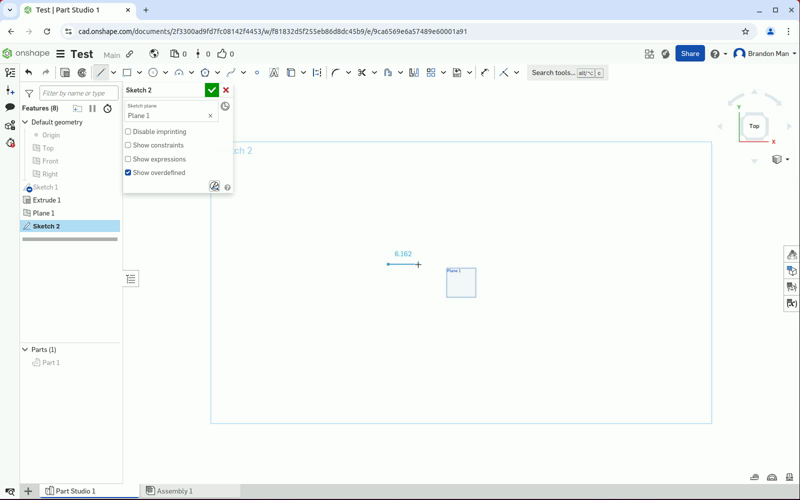
mouse_move(398, 264)
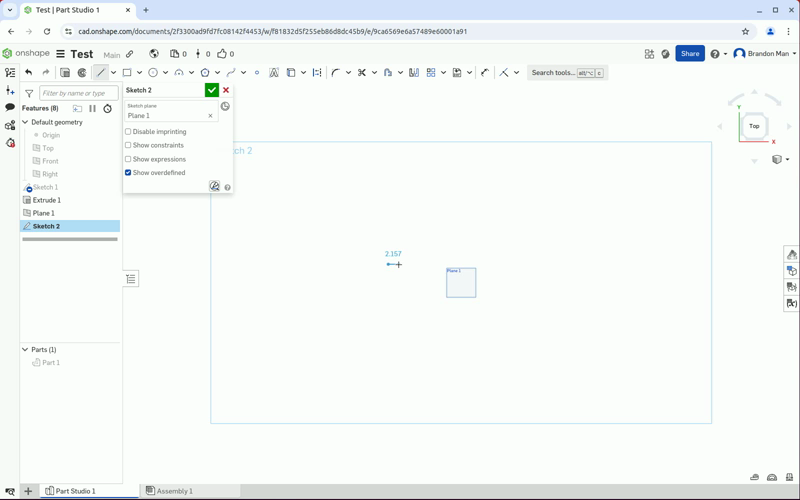
click(398, 264)
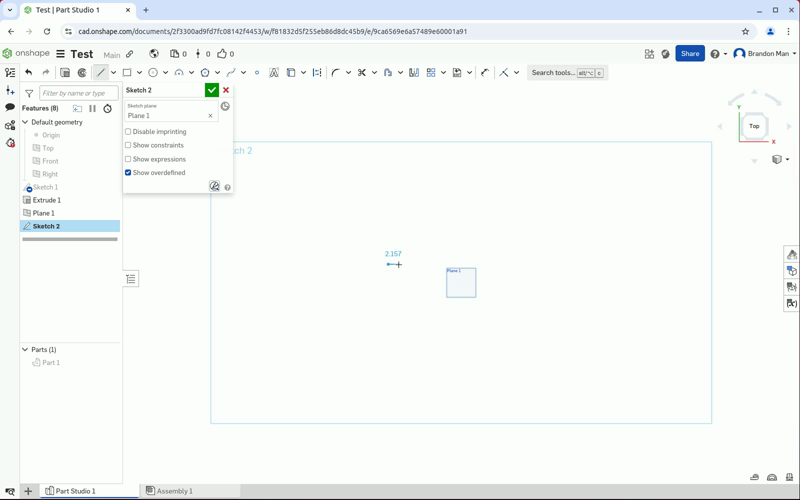
key_up(shift)
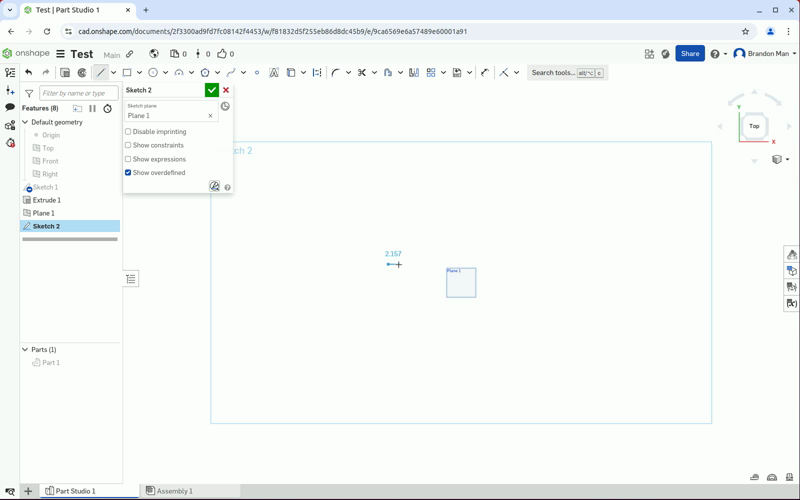
key_down(shift)
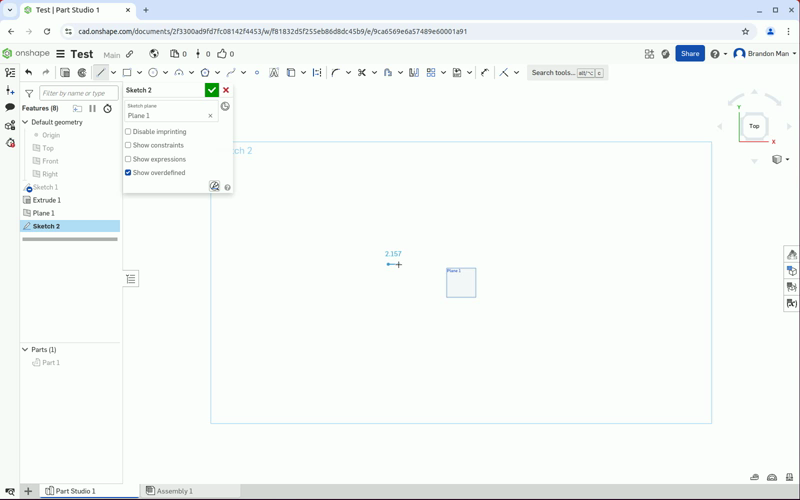
mouse_move(428, 264)
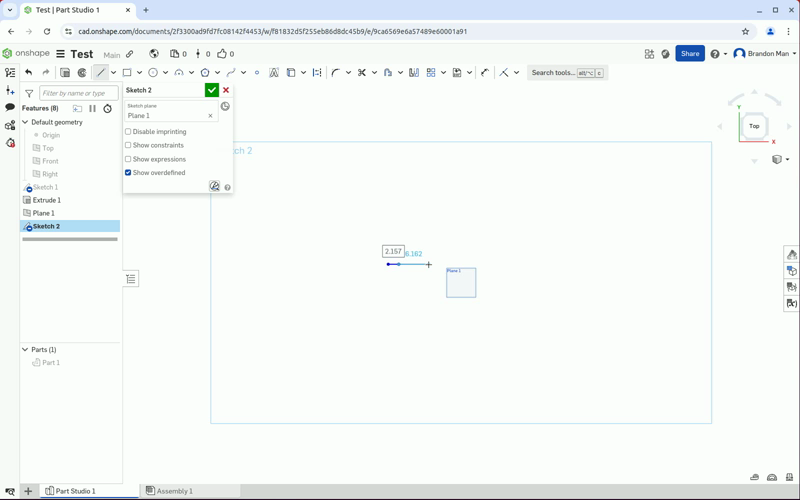
mouse_move(398, 253)
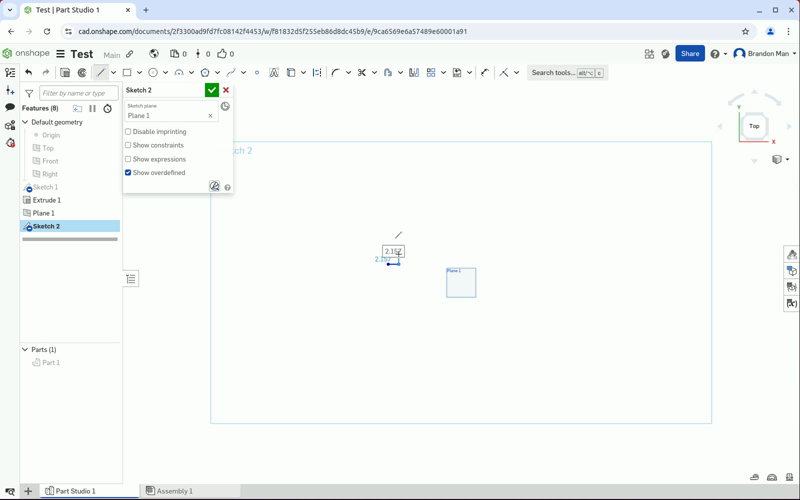
click(398, 253)
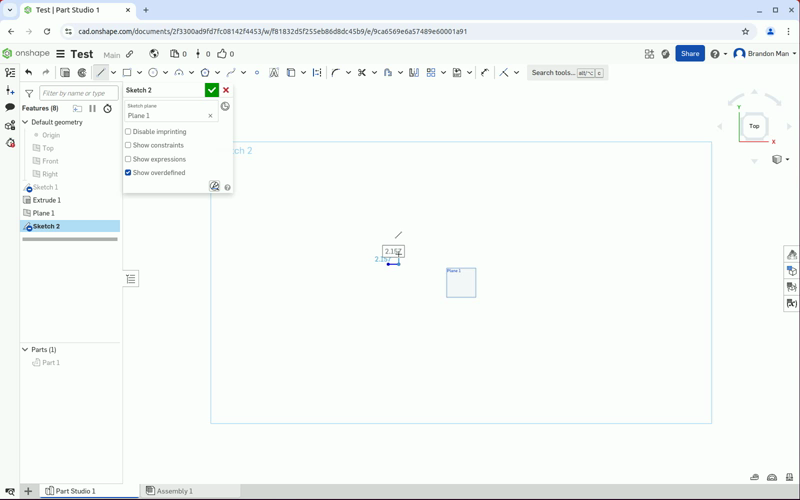
key_up(shift)
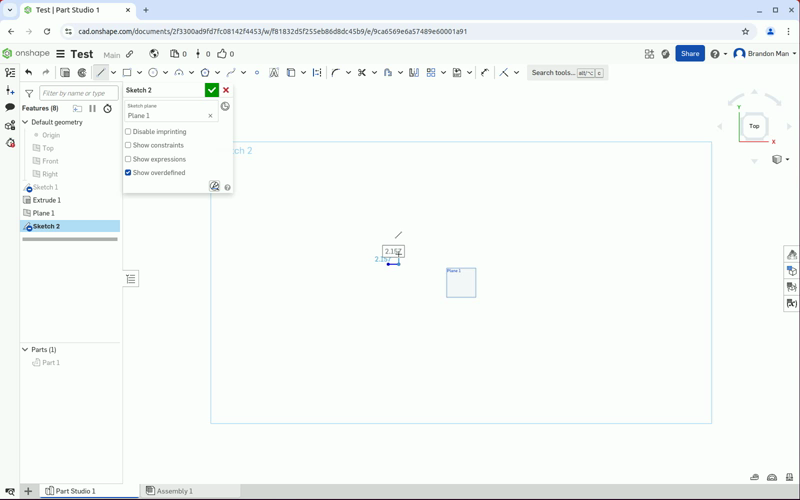
key_down(shift)
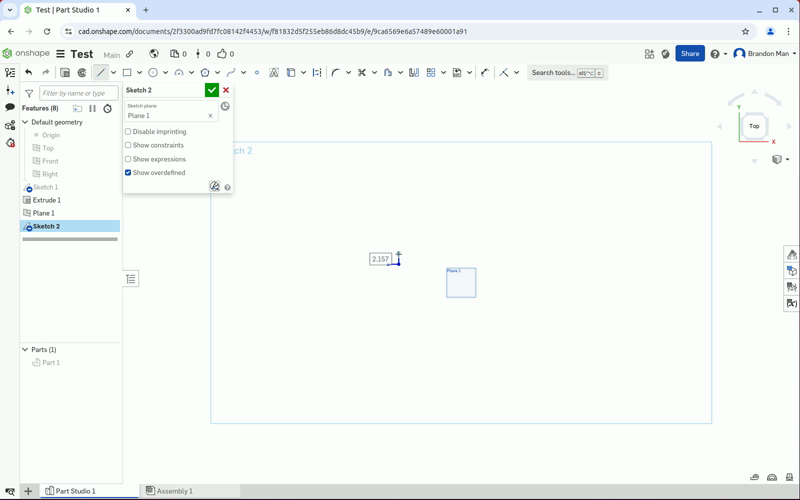
mouse_move(428, 253)
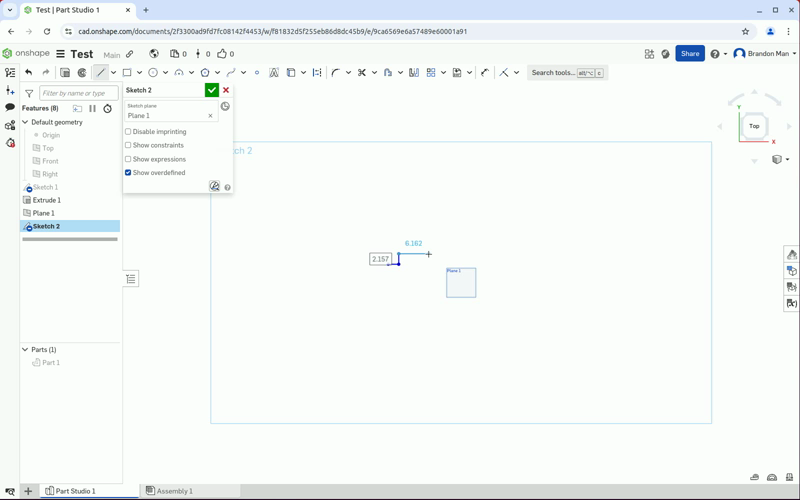
mouse_move(388, 253)
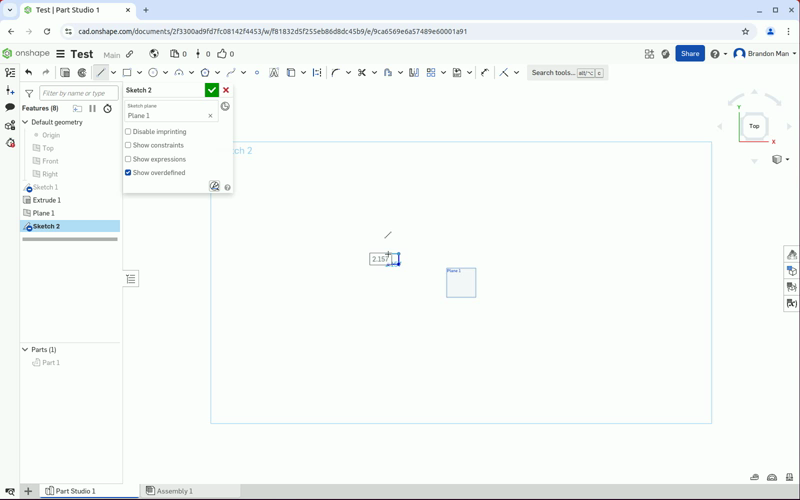
click(388, 253)
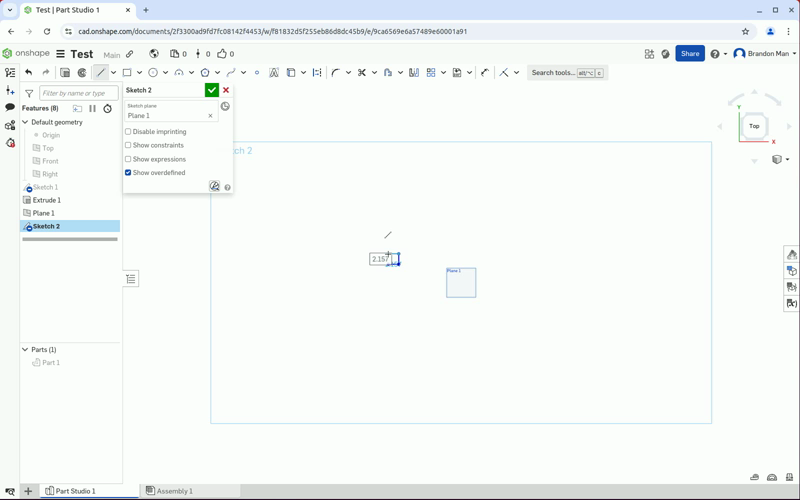
key_up(shift)
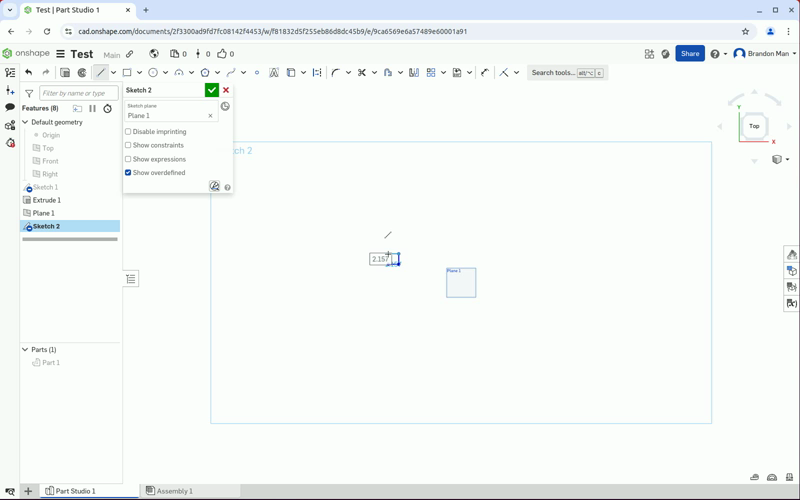
mouse_move(418, 253)
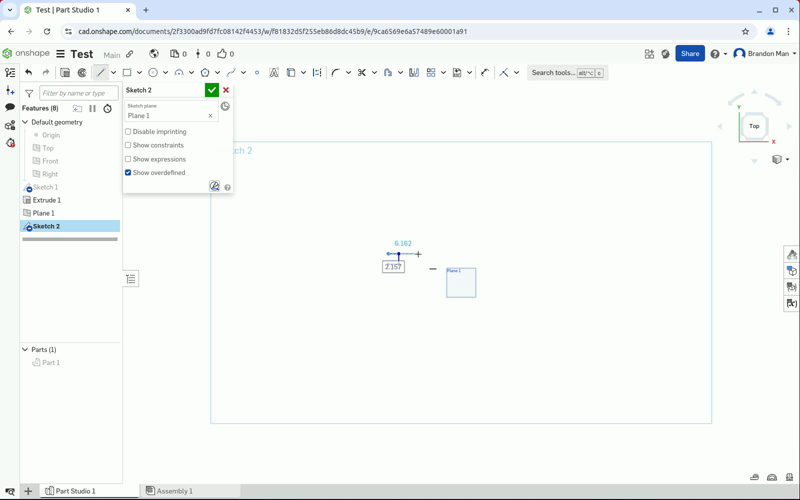
key_down(shift)
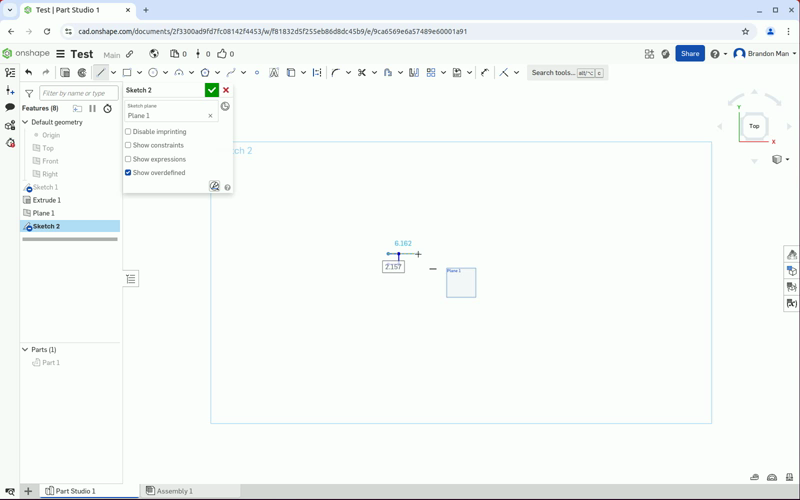
mouse_move(388, 264)
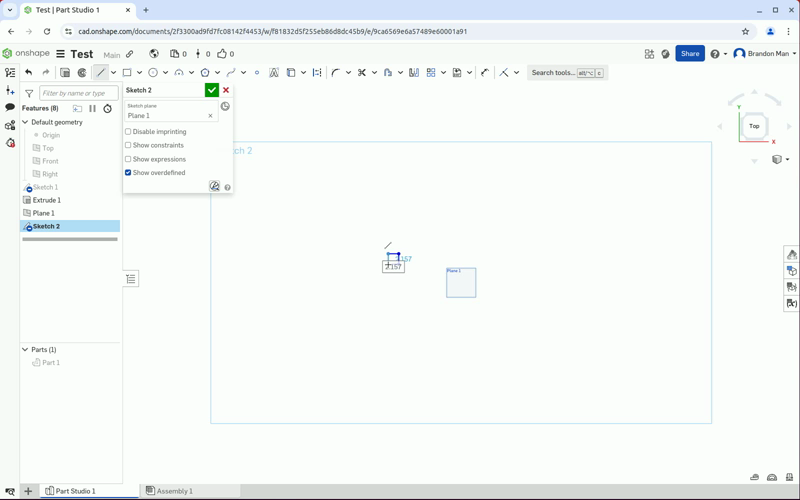
key_up(shift)
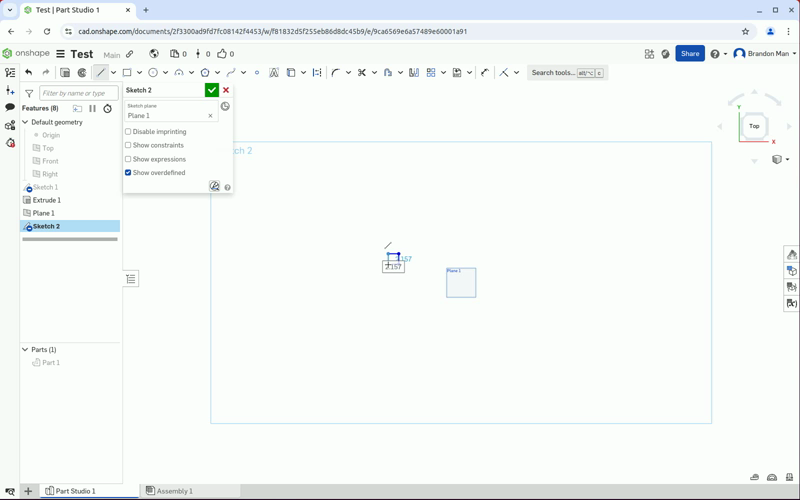
click(388, 264)
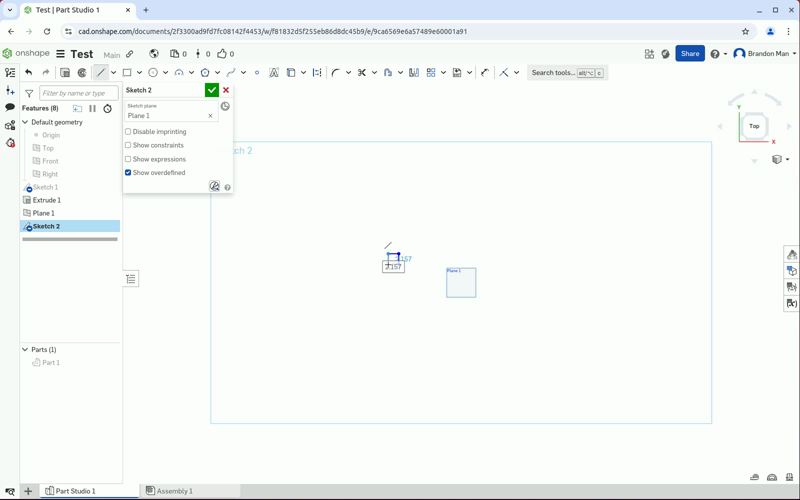
key(esc)
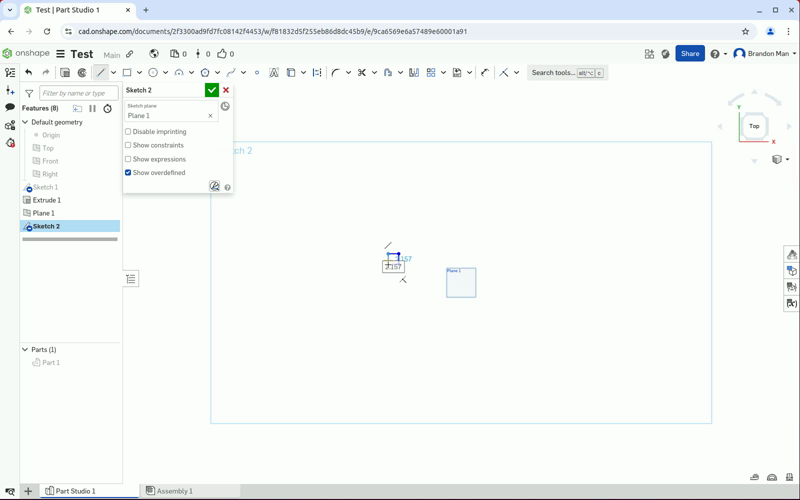
mouse_move(394, 261)
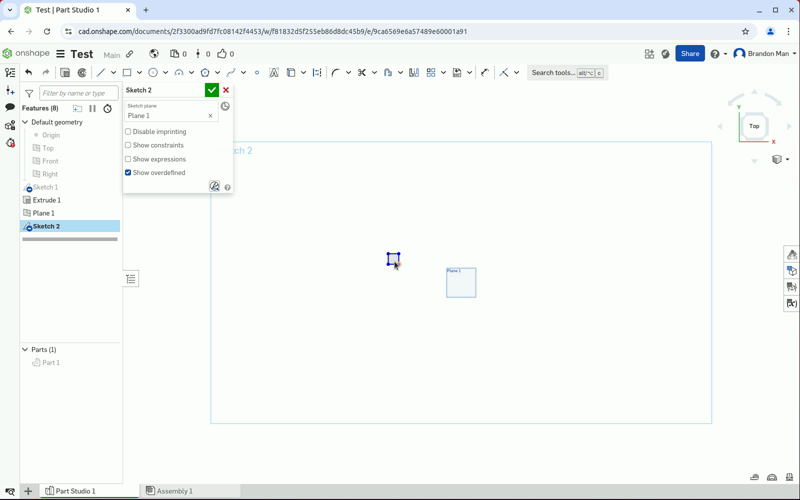
scroll(6)
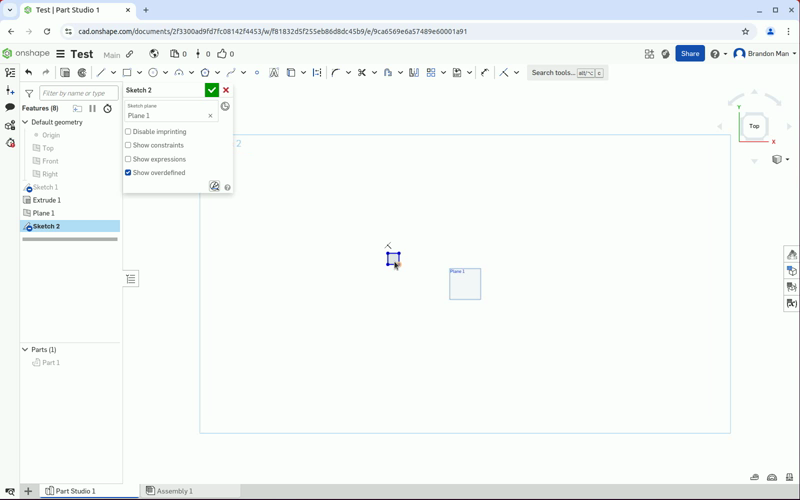
scroll(6)
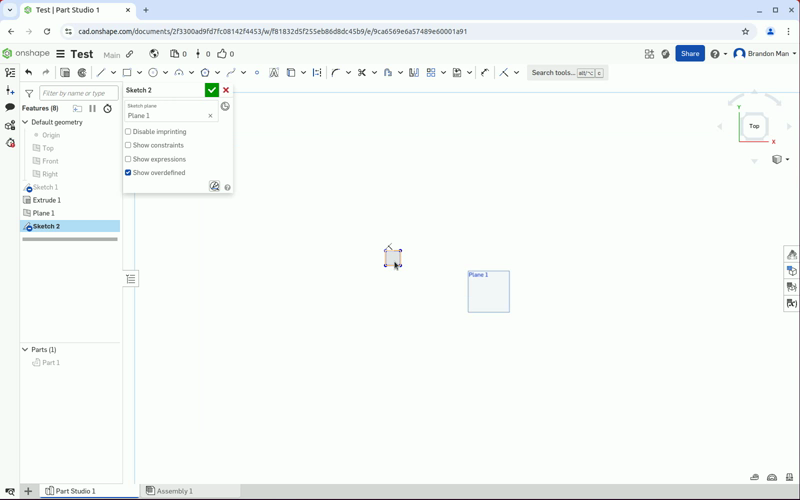
scroll(6)
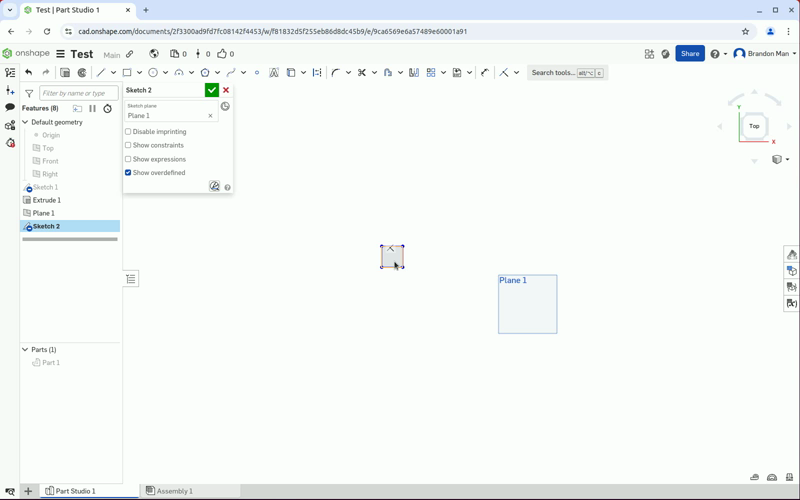
scroll(6)
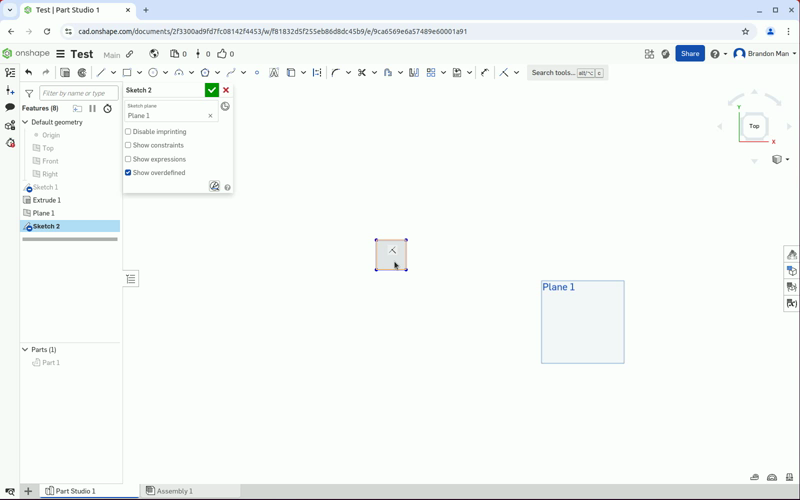
scroll(6)
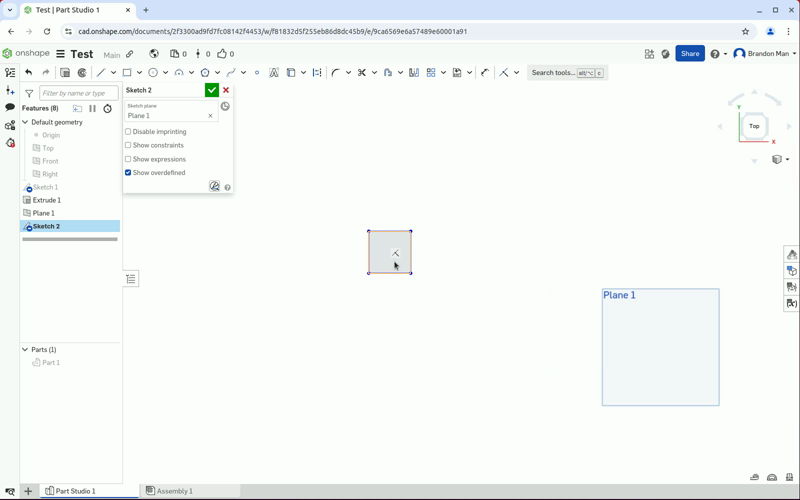
scroll(6)
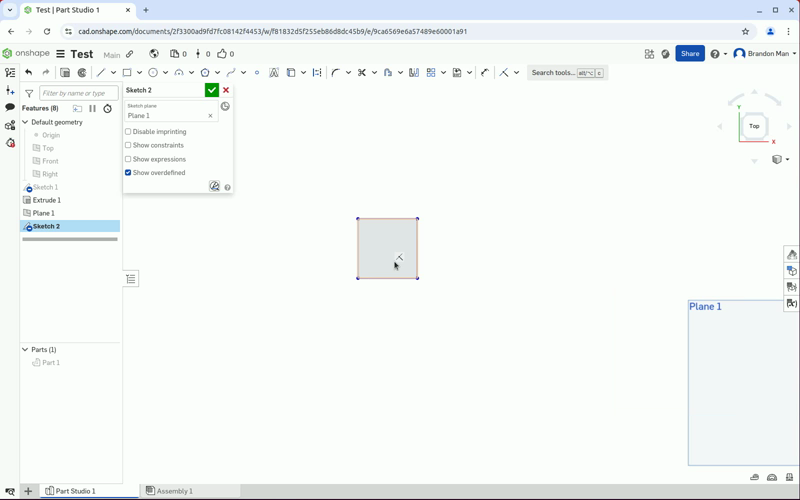
scroll(6)
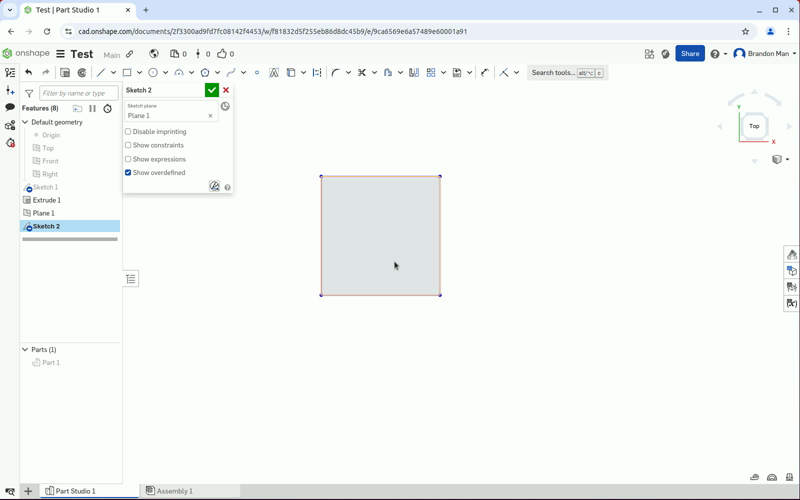
click(394, 261)
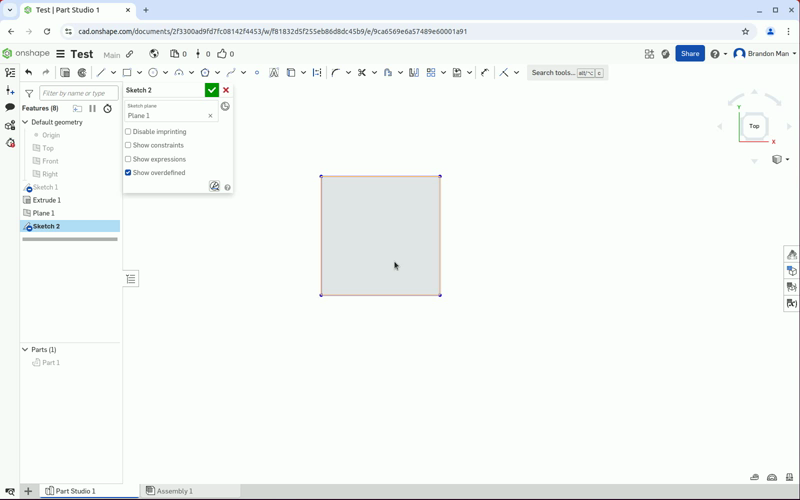
scroll(-6)
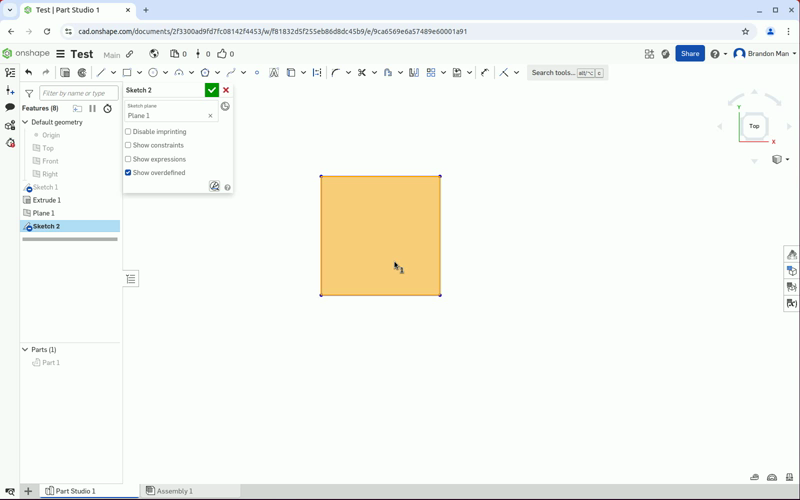
scroll(-6)
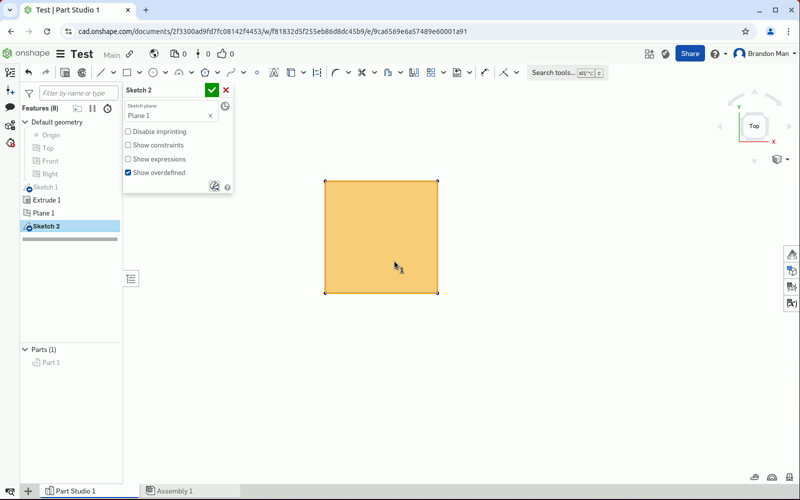
scroll(-6)
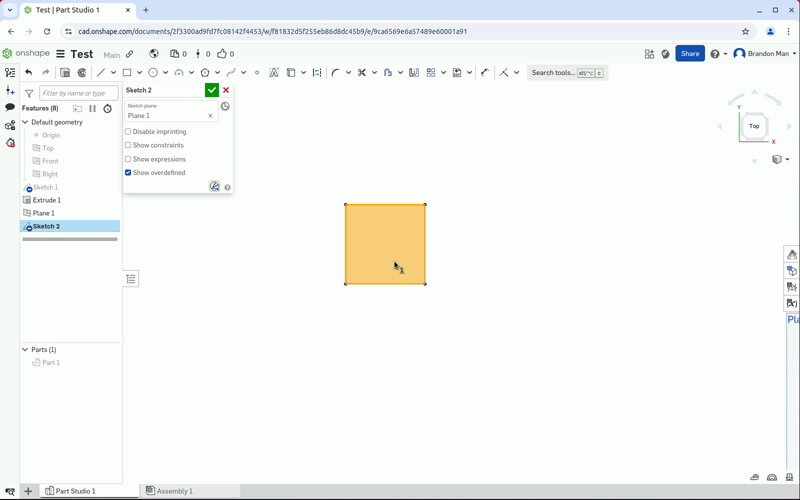
scroll(-6)
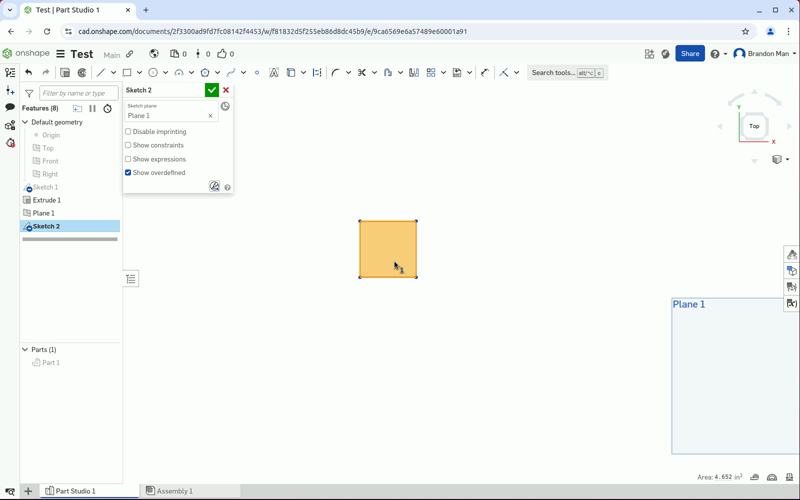
scroll(-6)
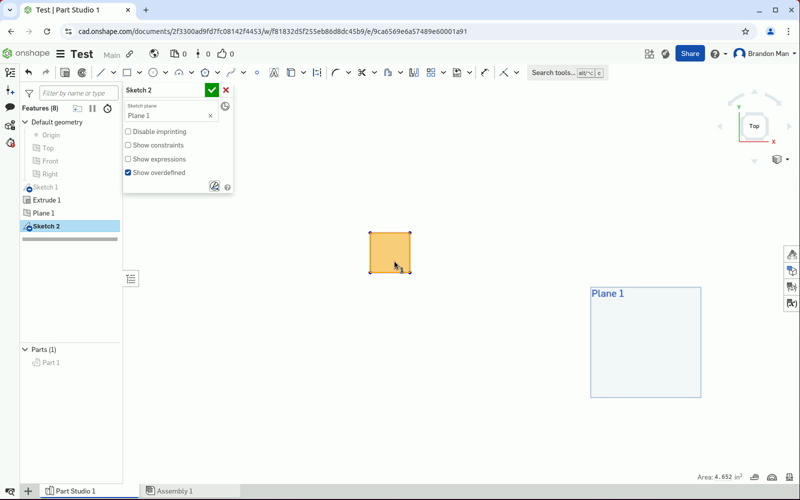
scroll(-6)
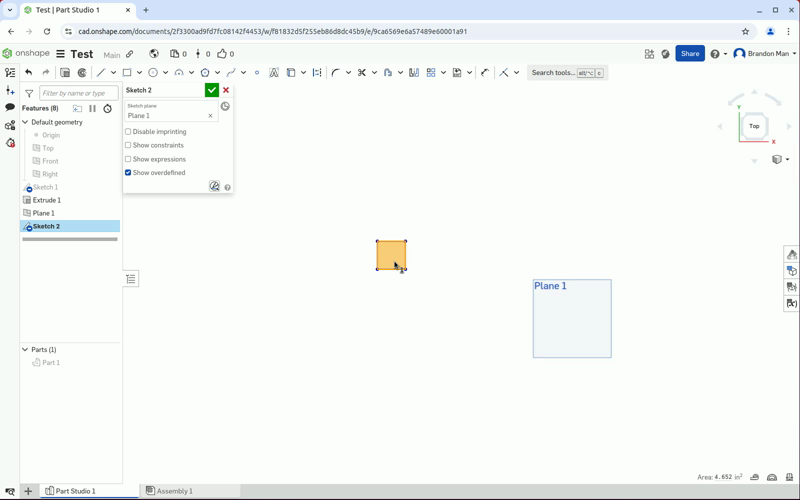
scroll(-6)
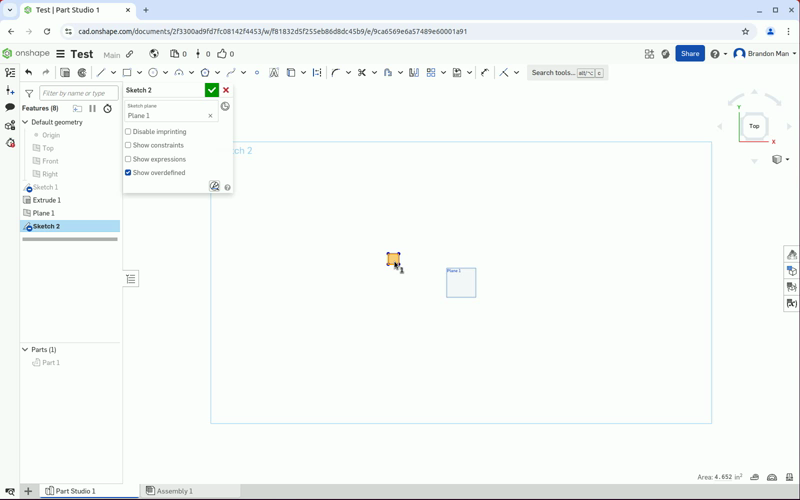
mouse_move(73, 352)
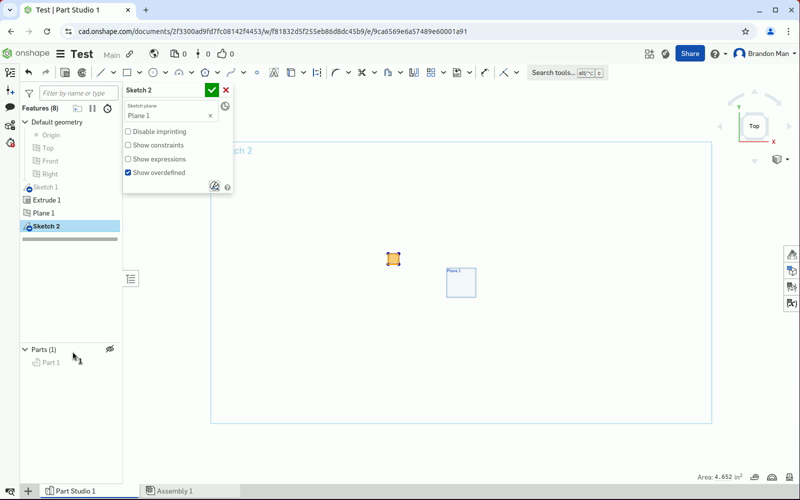
key(shift+y)
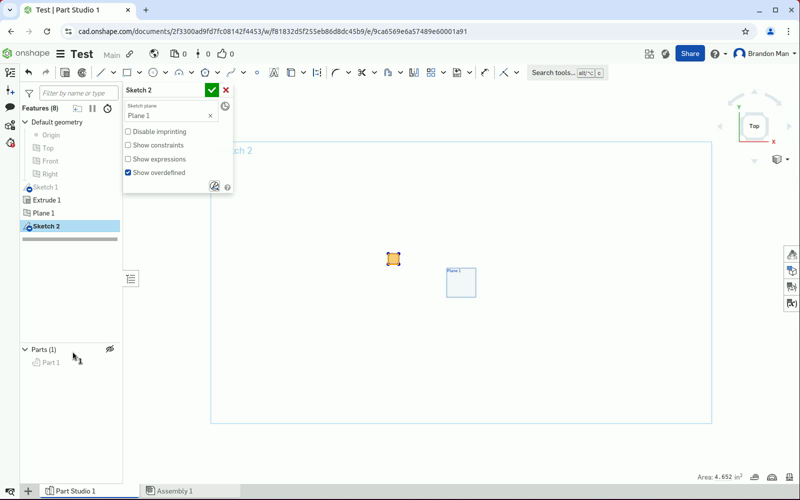
key(shift+e)
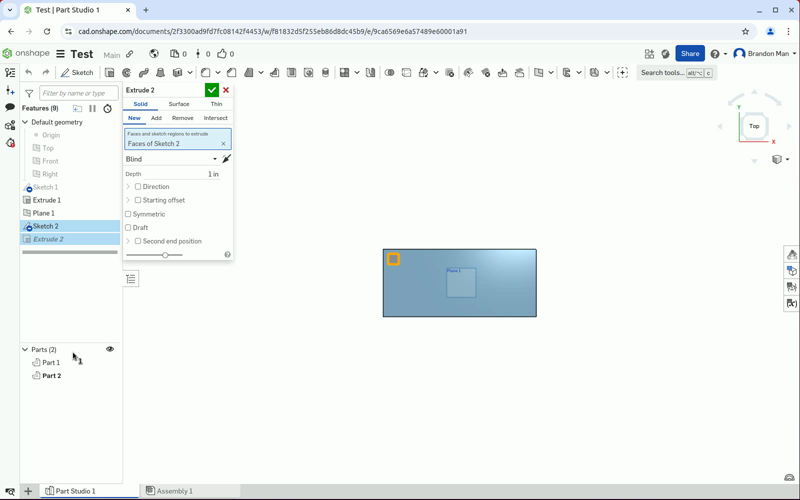
mouse_move(143, 106)
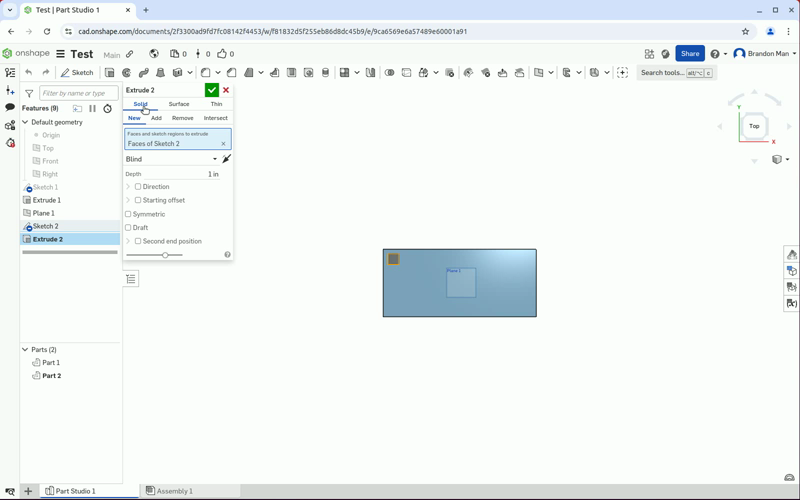
click(143, 106)
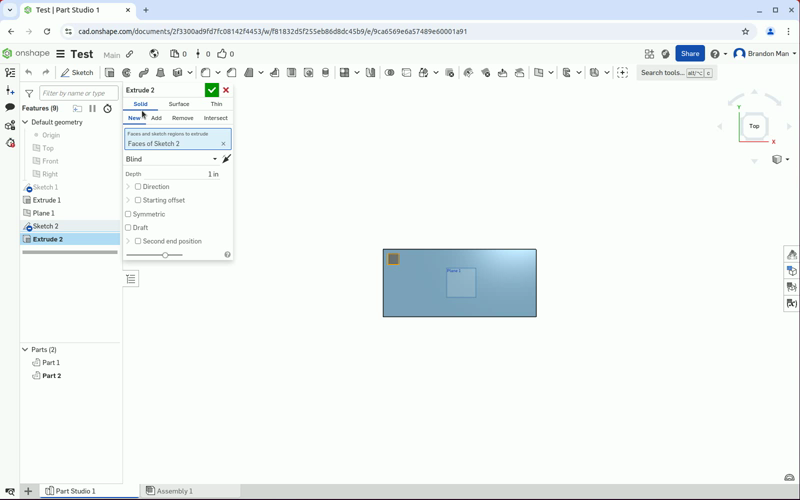
mouse_move(137, 120)
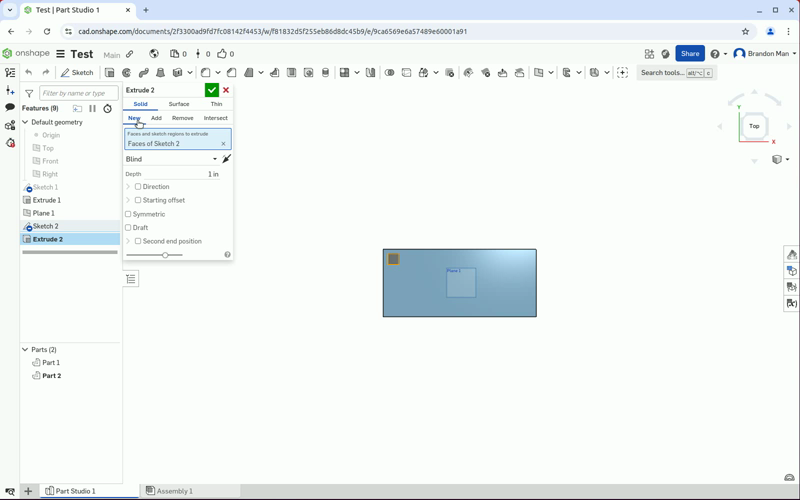
click(137, 120)
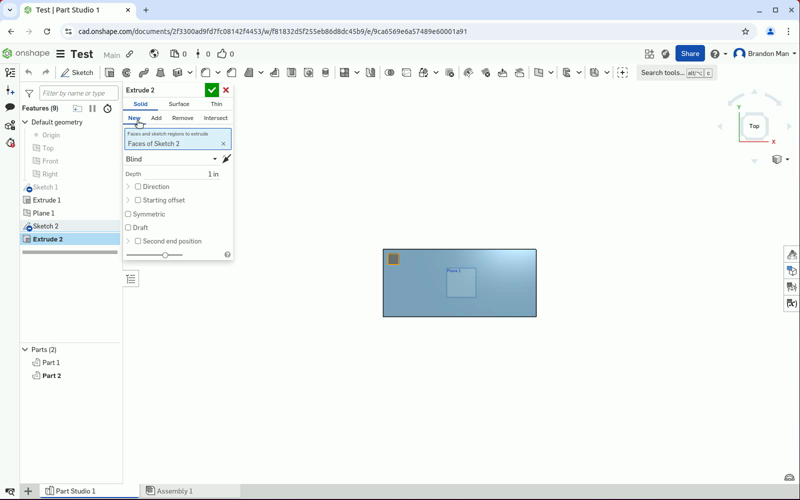
key(tab, 4)
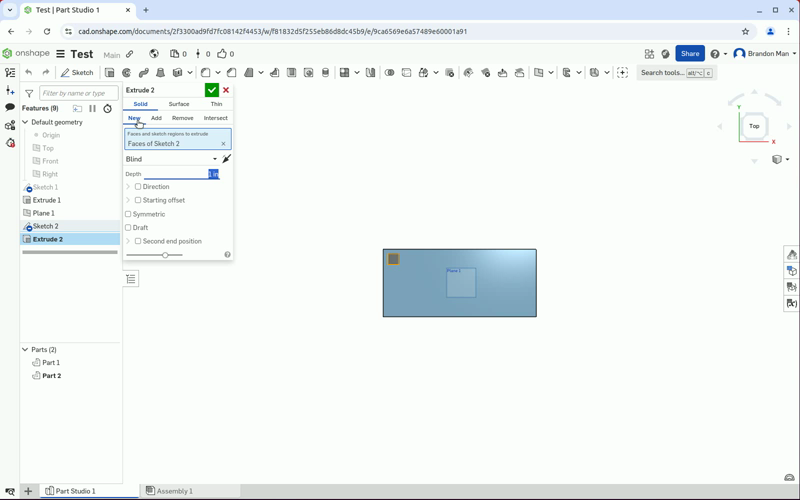
text(20.46)
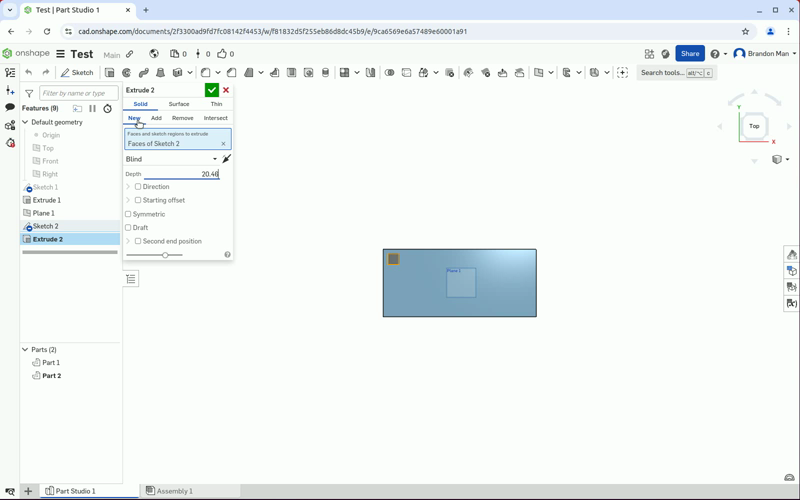
key(enter)
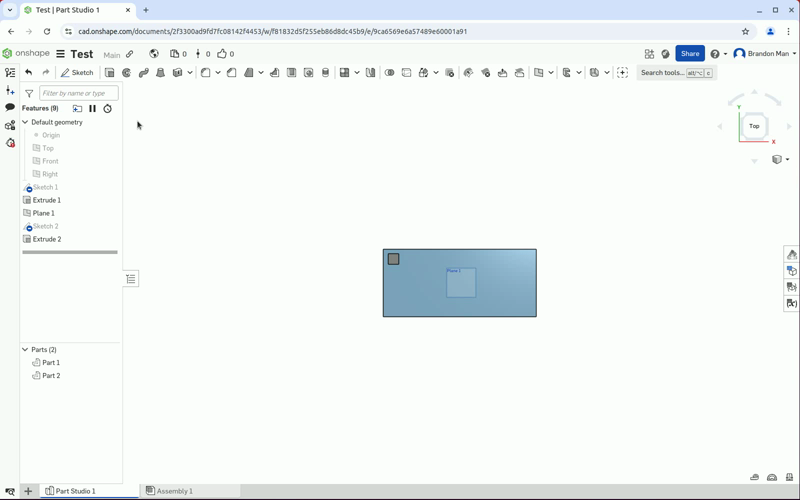
key(shift+h)
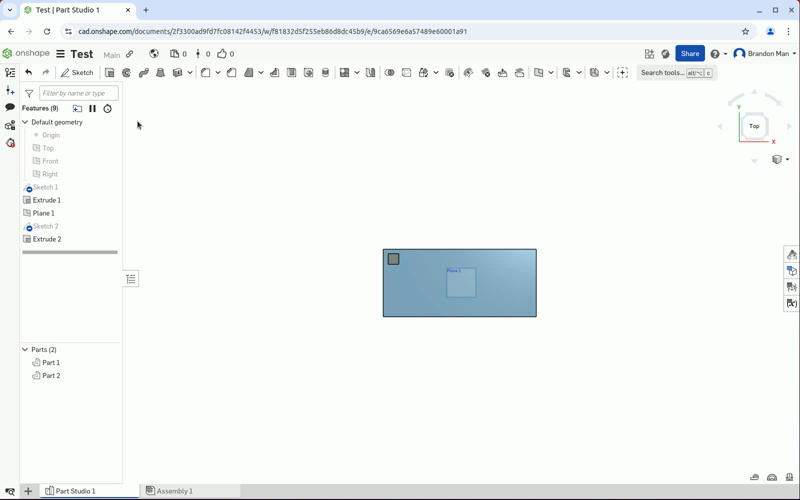
key(shift+h)
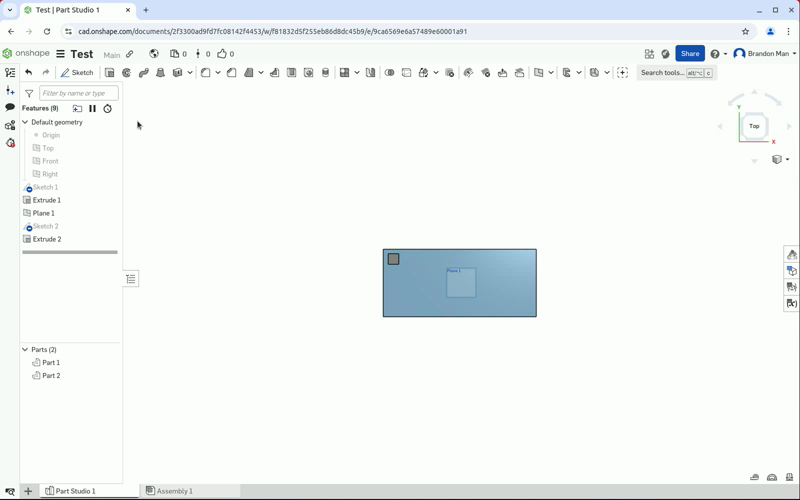
mouse_move(73, 189)
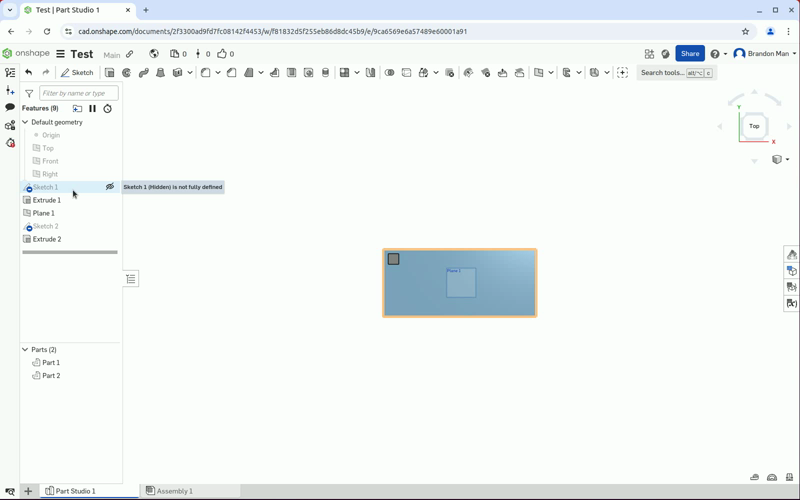
click(73, 189)
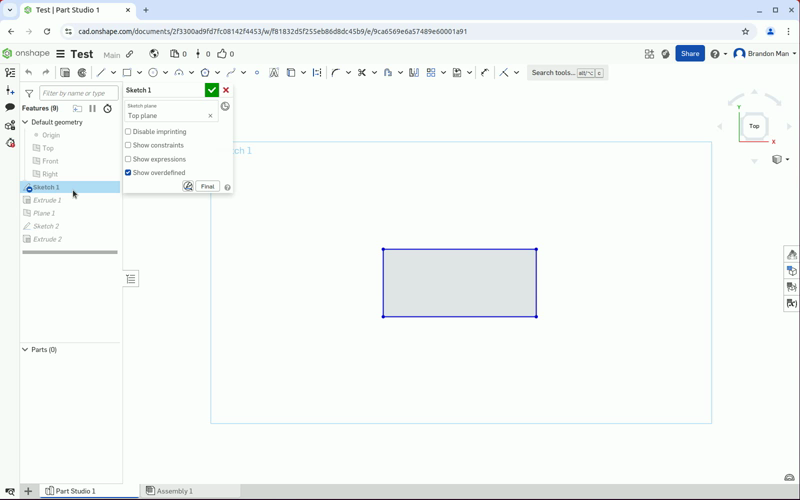
mouse_move(229, 92)
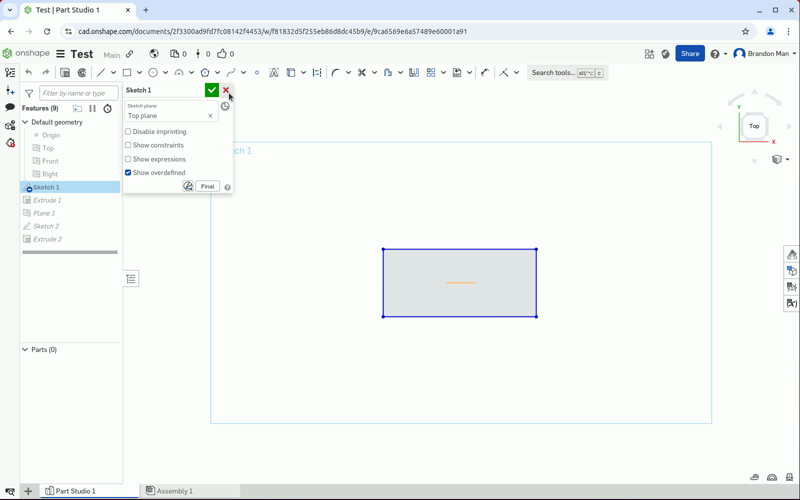
click(229, 92)
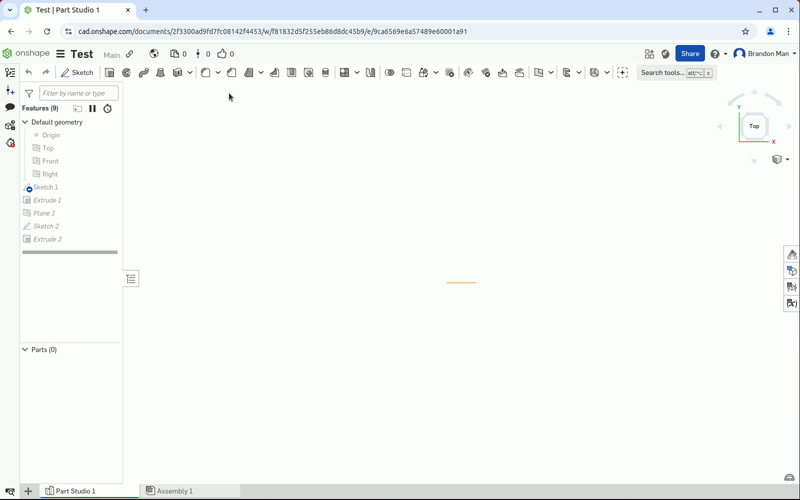
key(shift+s)
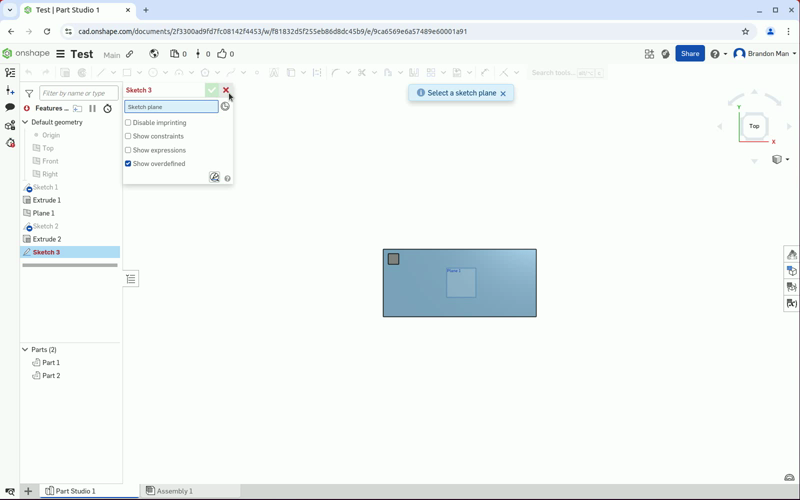
mouse_move(73, 215)
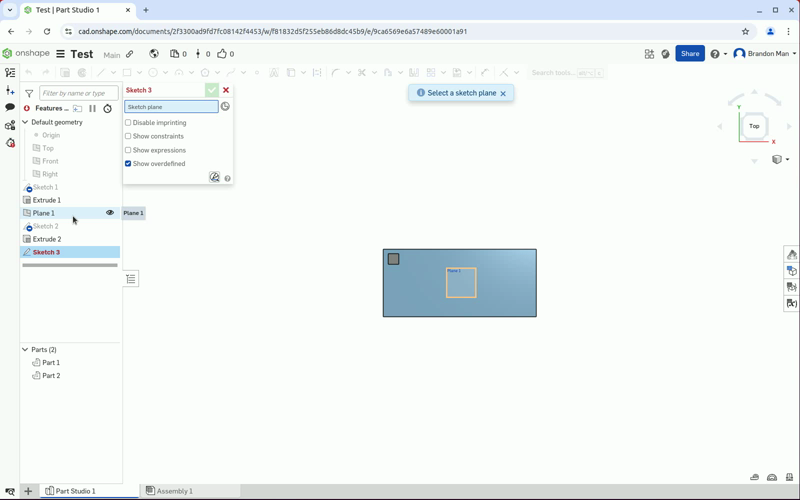
click(73, 215)
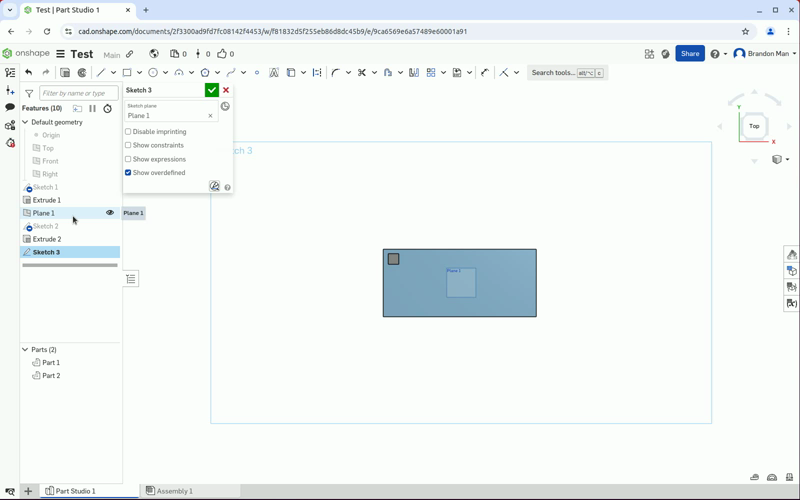
mouse_move(73, 352)
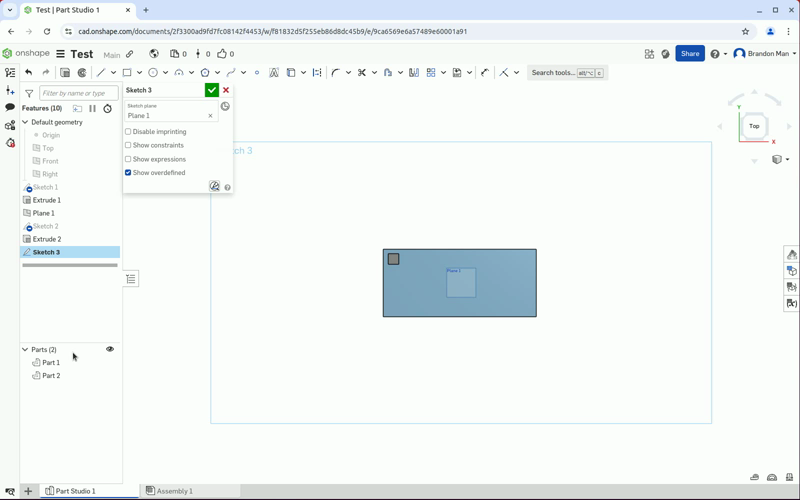
key(y)
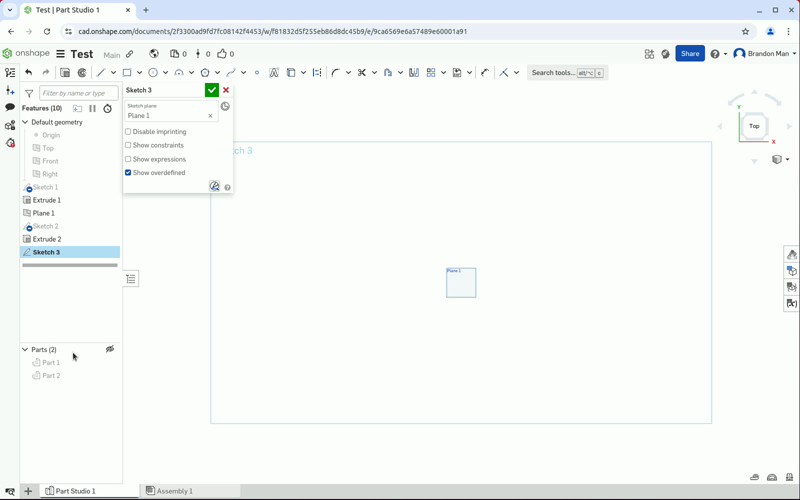
key(l)
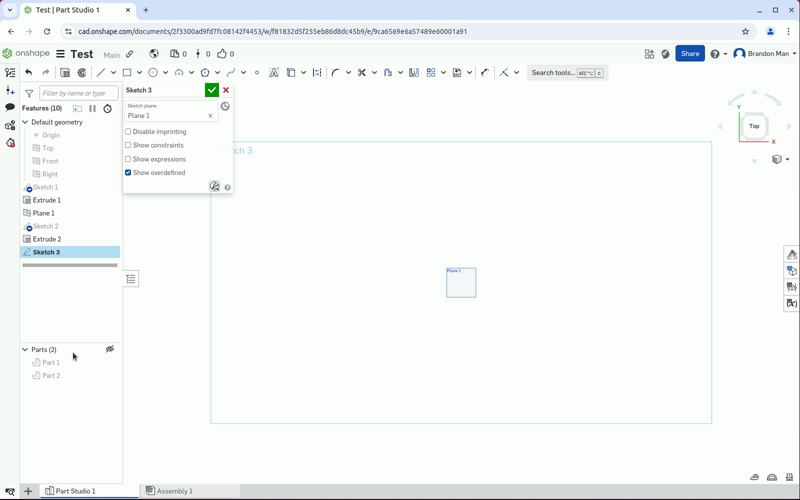
key_down(shift)
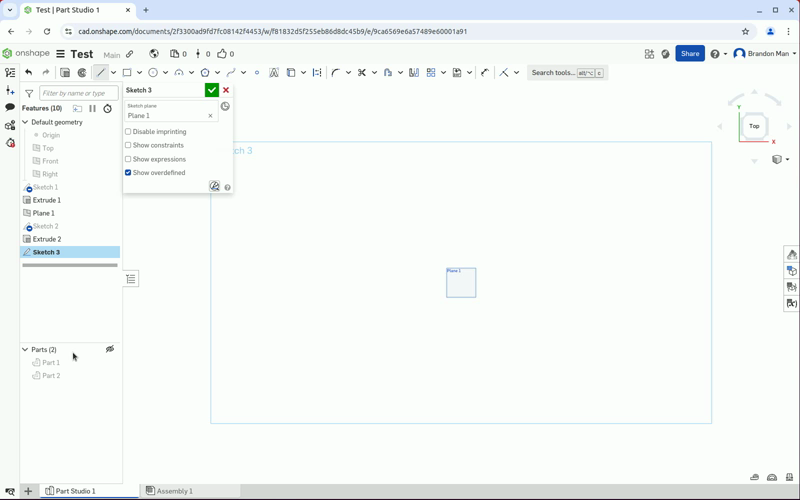
mouse_move(388, 311)
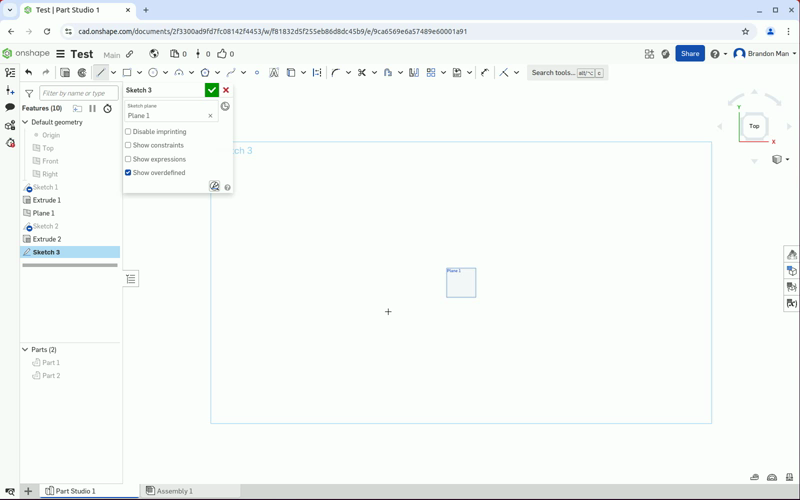
click(388, 311)
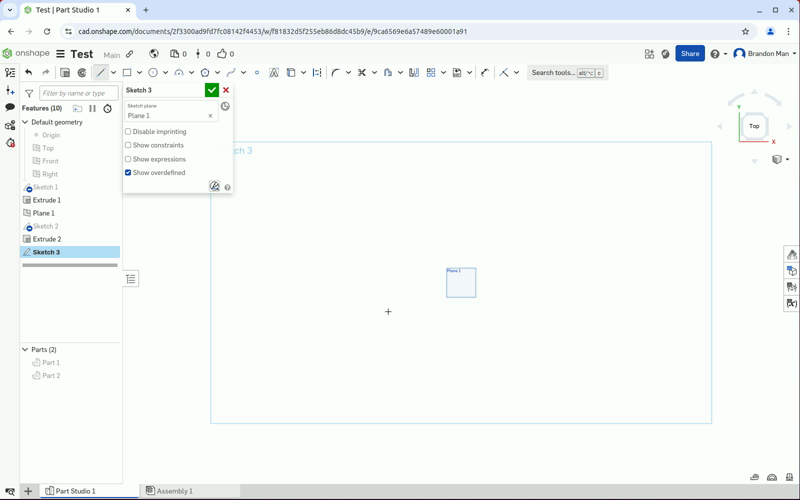
key_up(shift)
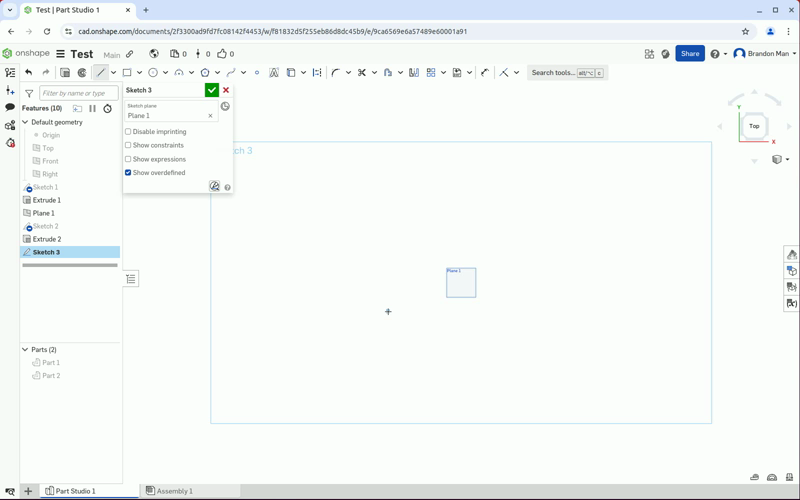
key_down(shift)
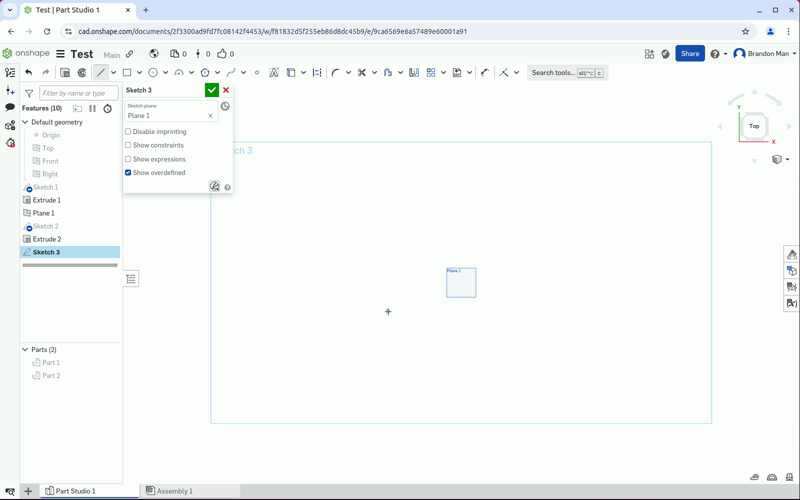
mouse_move(418, 311)
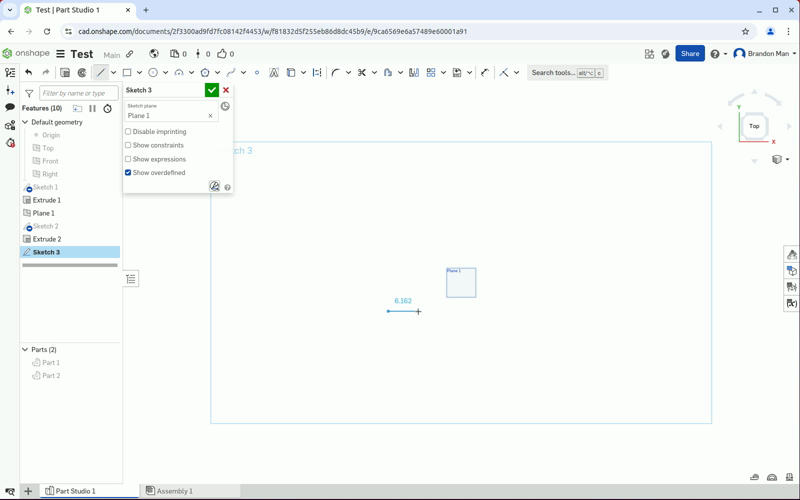
mouse_move(399, 311)
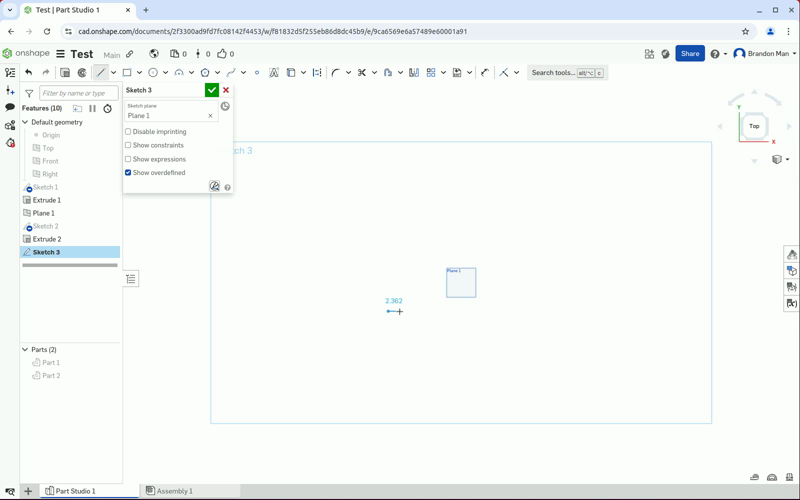
click(399, 311)
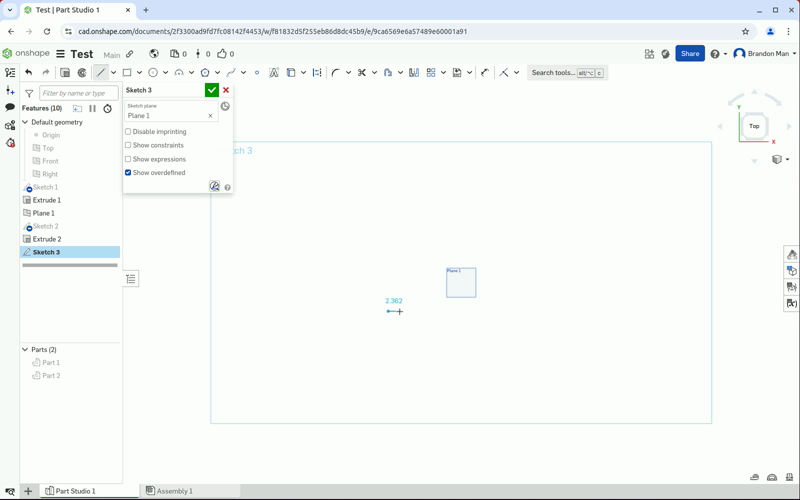
key_up(shift)
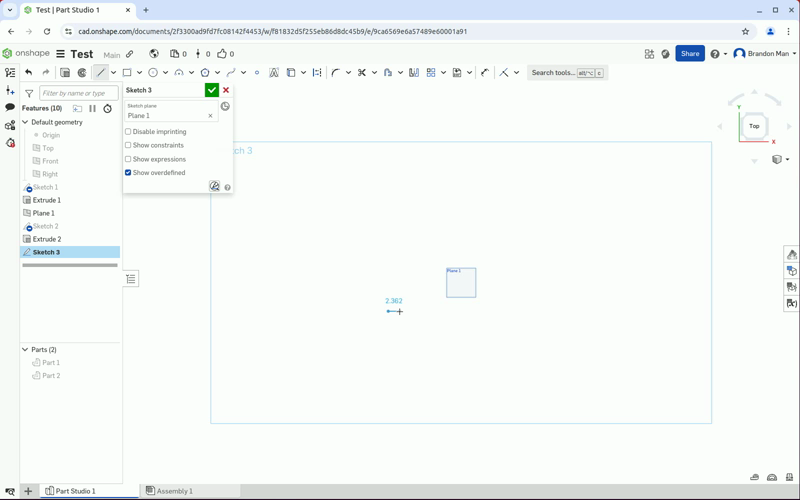
key_down(shift)
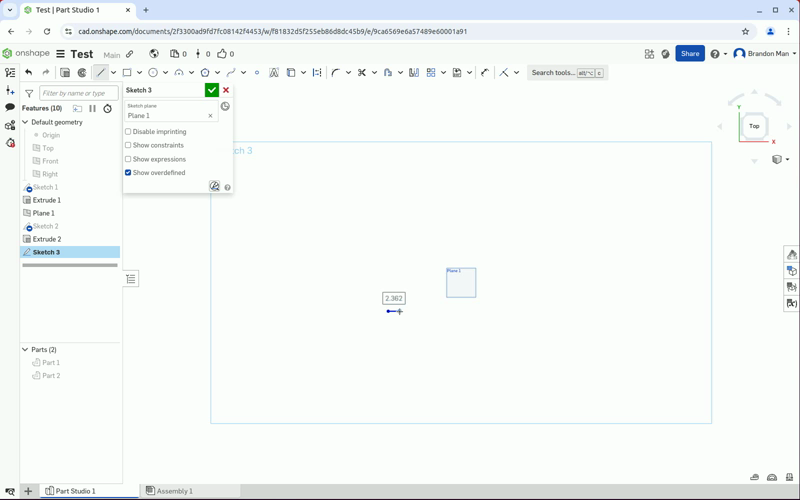
mouse_move(429, 311)
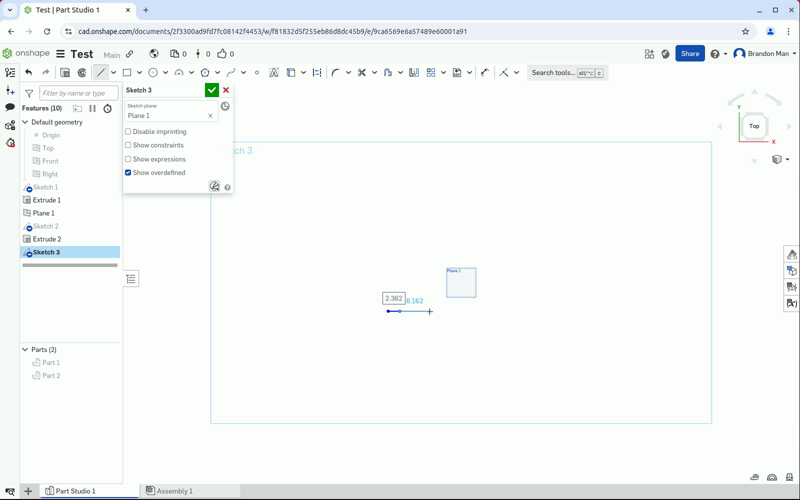
mouse_move(399, 302)
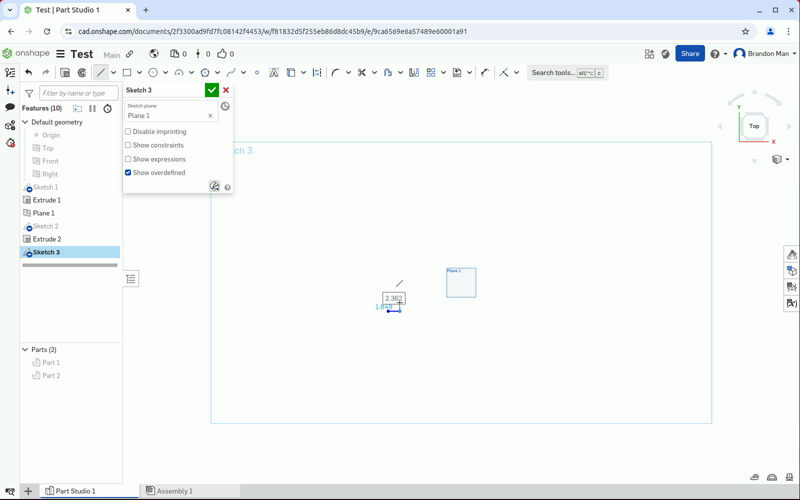
click(399, 302)
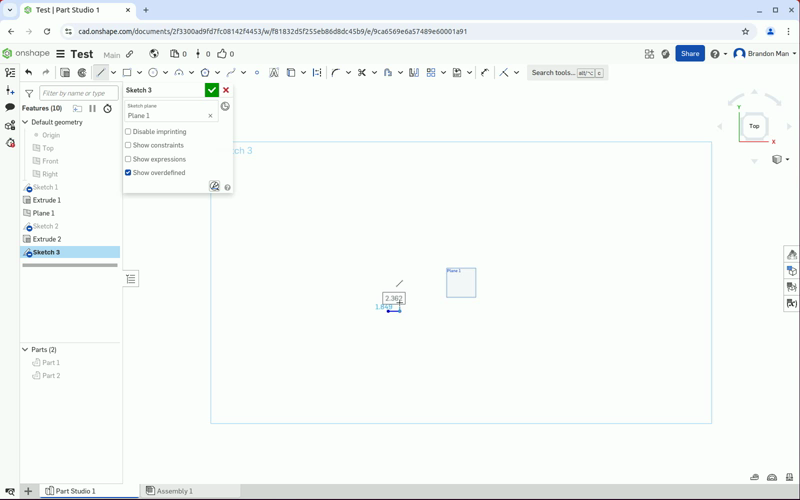
key_up(shift)
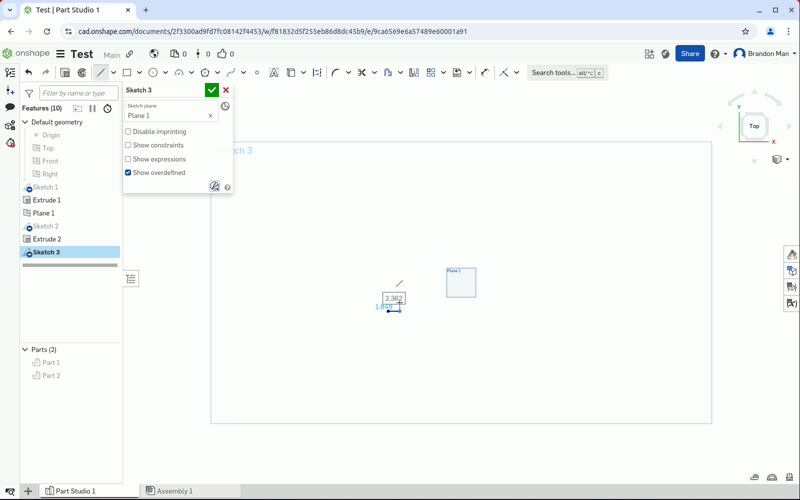
key_down(shift)
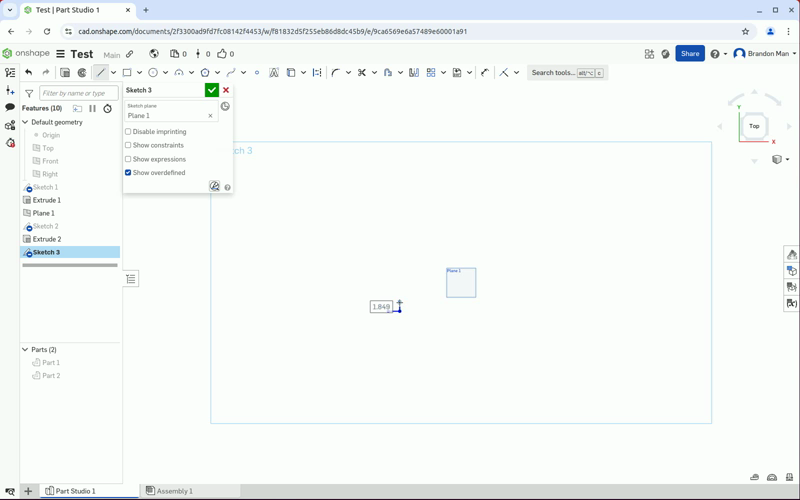
mouse_move(429, 302)
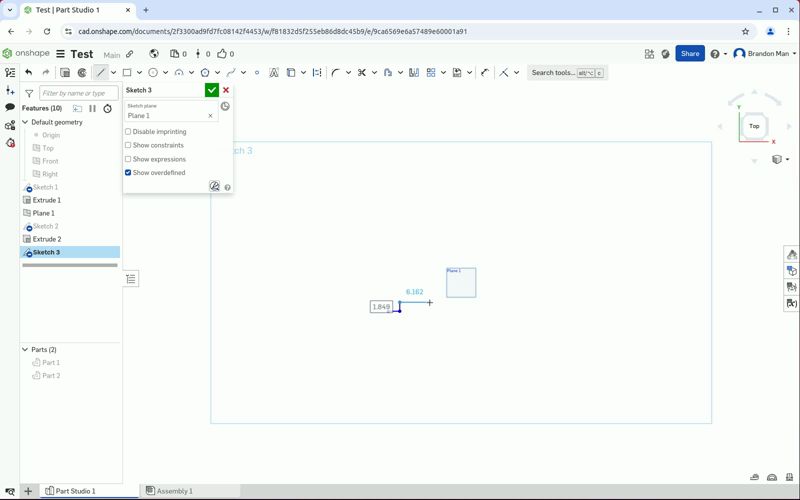
mouse_move(388, 302)
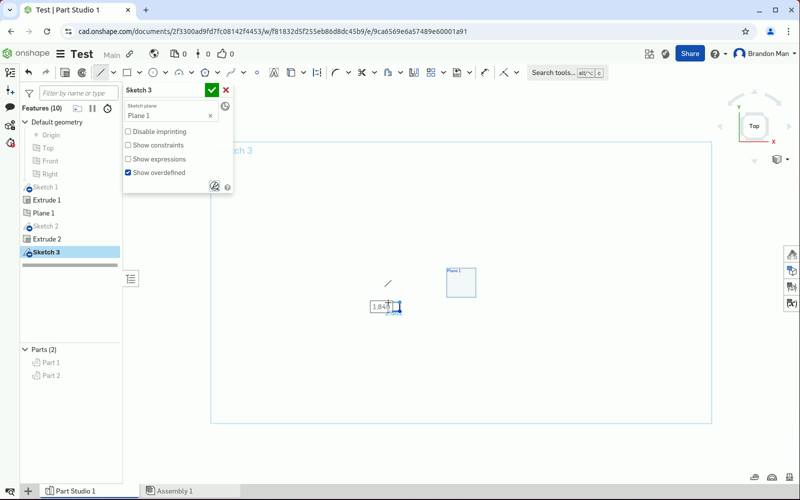
click(388, 302)
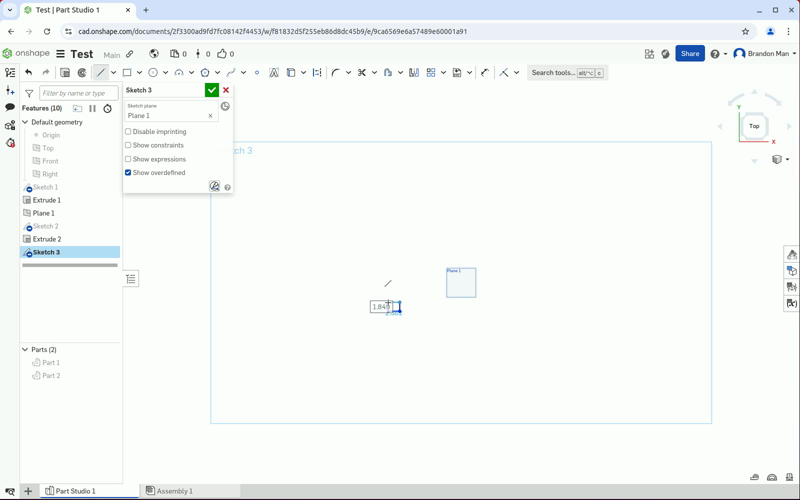
key_up(shift)
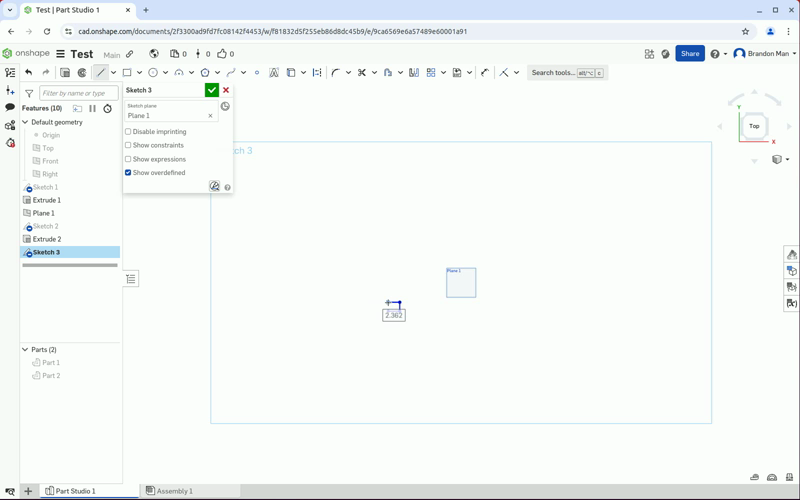
mouse_move(418, 302)
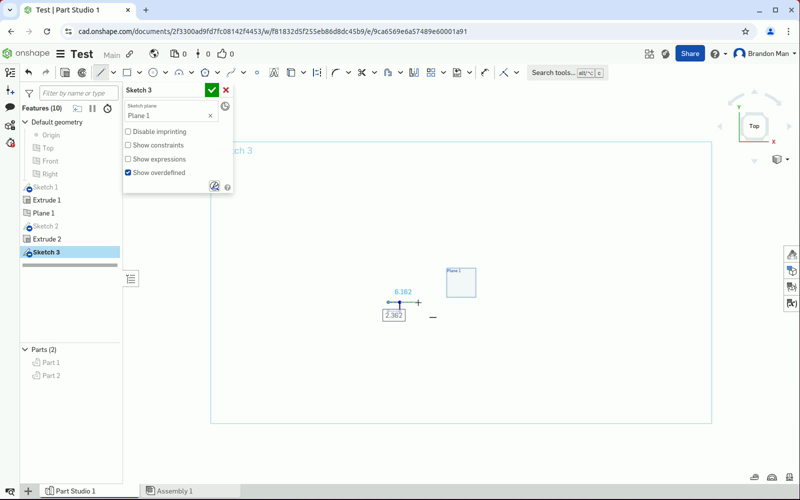
key_down(shift)
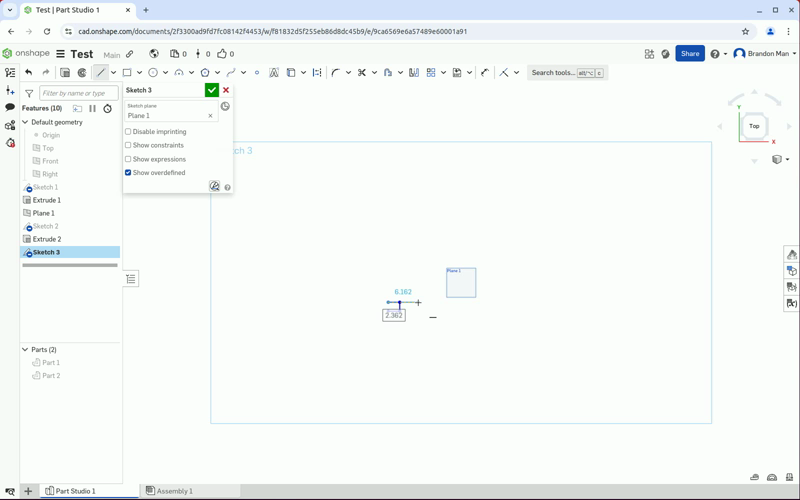
mouse_move(388, 311)
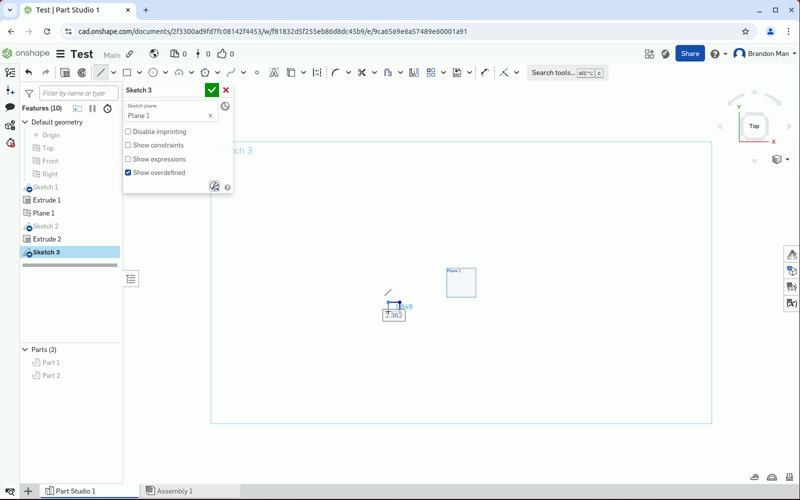
key_up(shift)
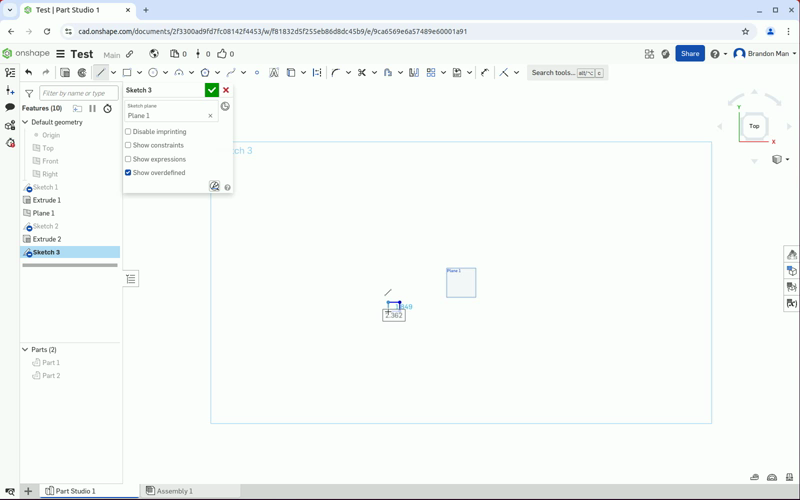
click(388, 311)
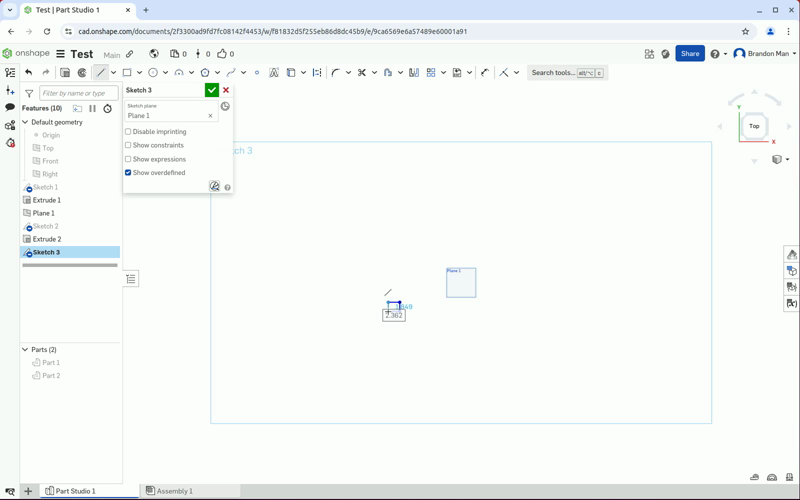
key(esc)
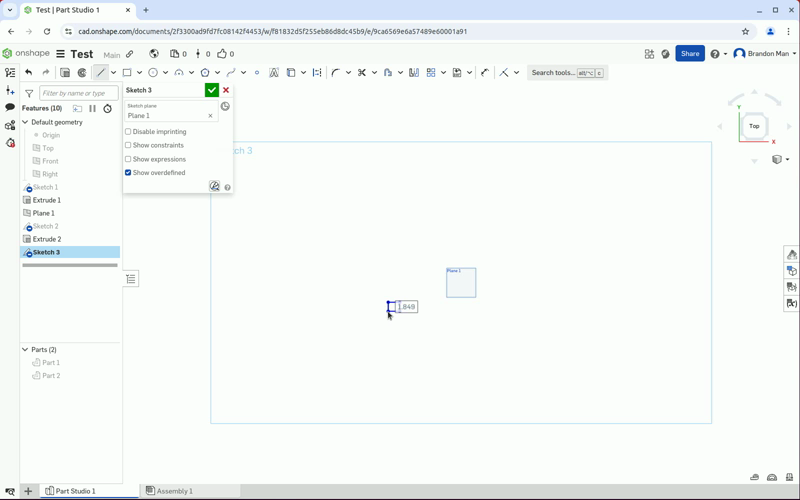
mouse_move(396, 303)
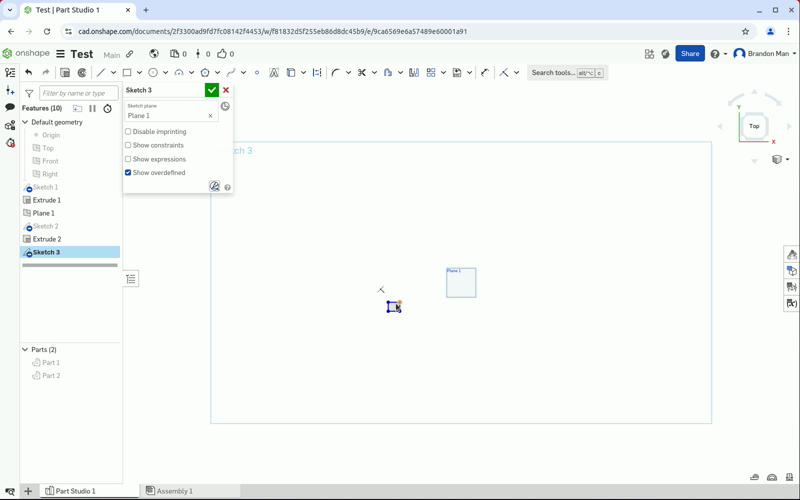
scroll(6)
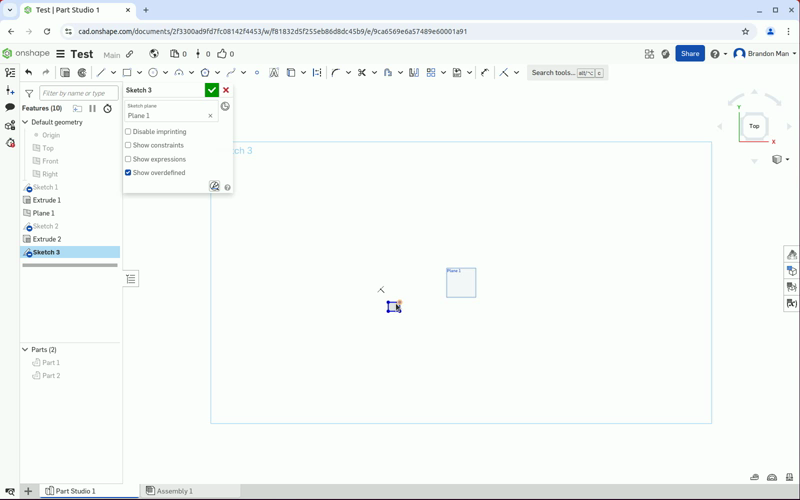
scroll(6)
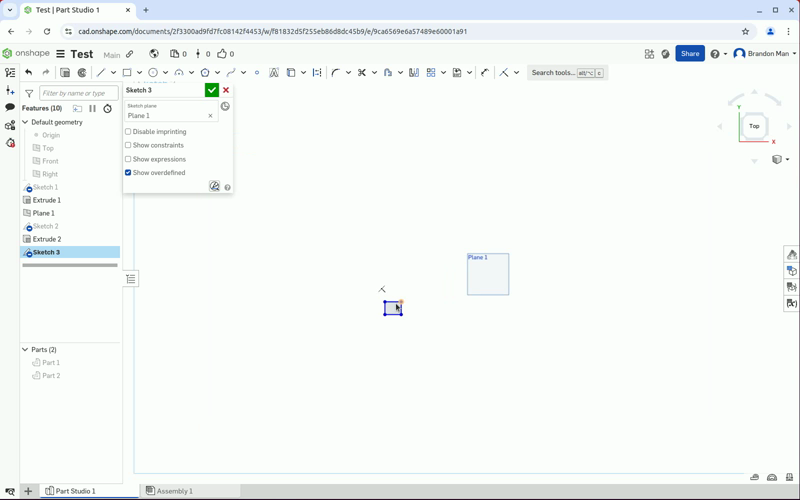
scroll(6)
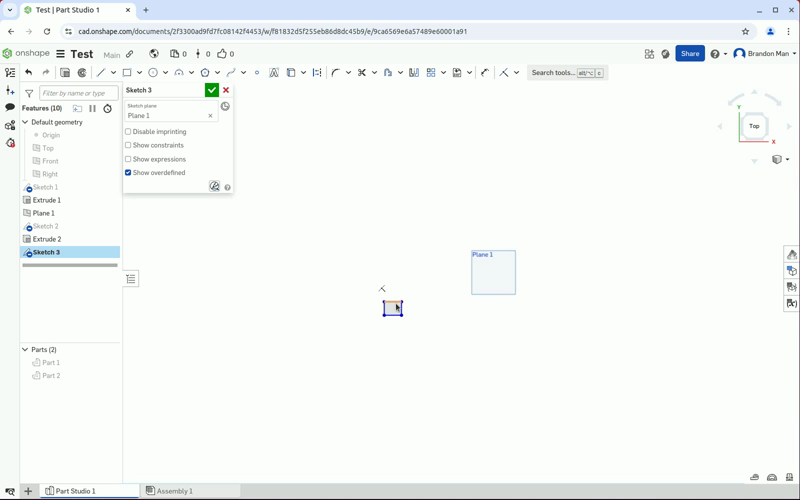
scroll(6)
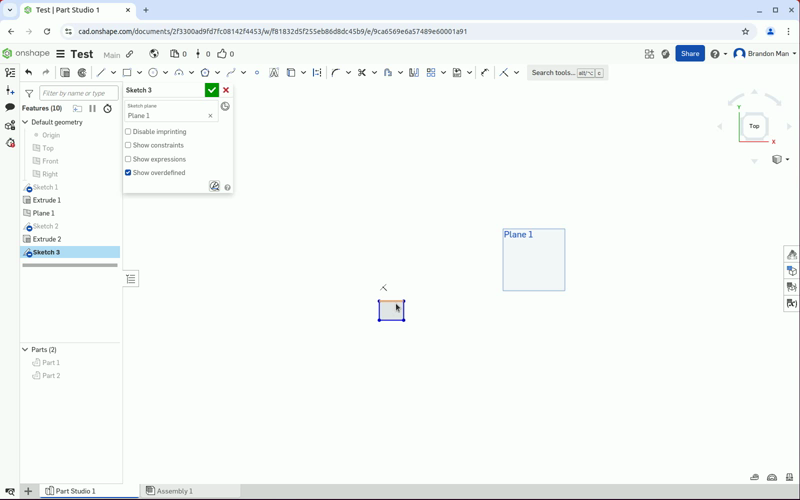
scroll(6)
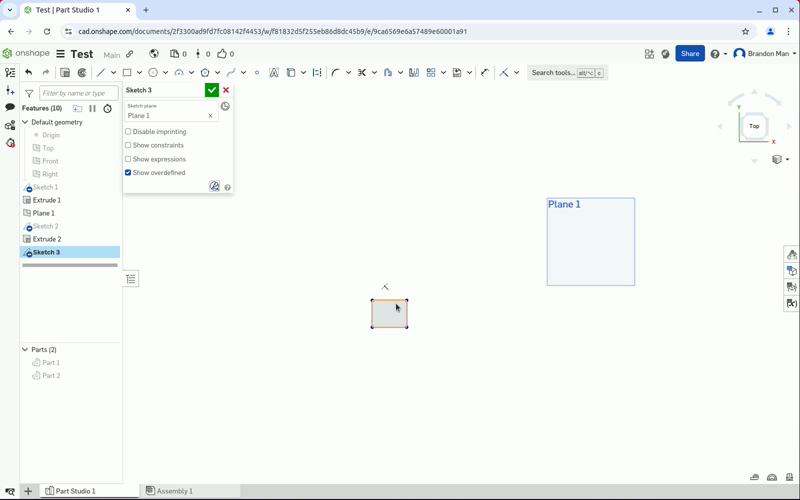
scroll(6)
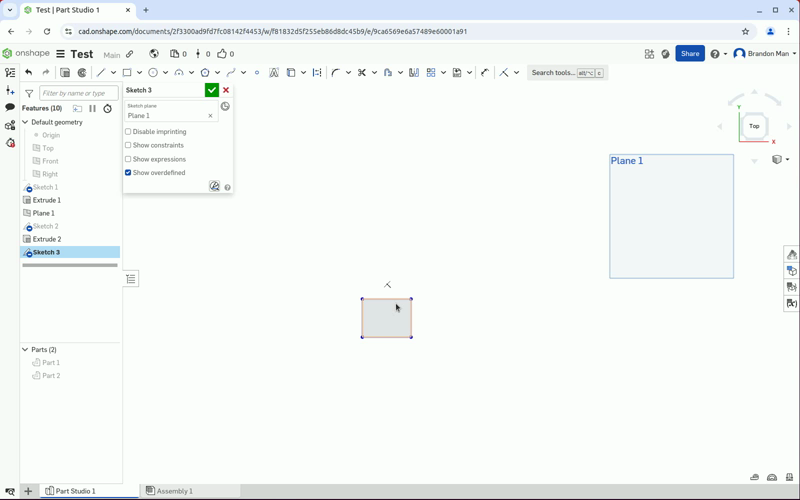
scroll(6)
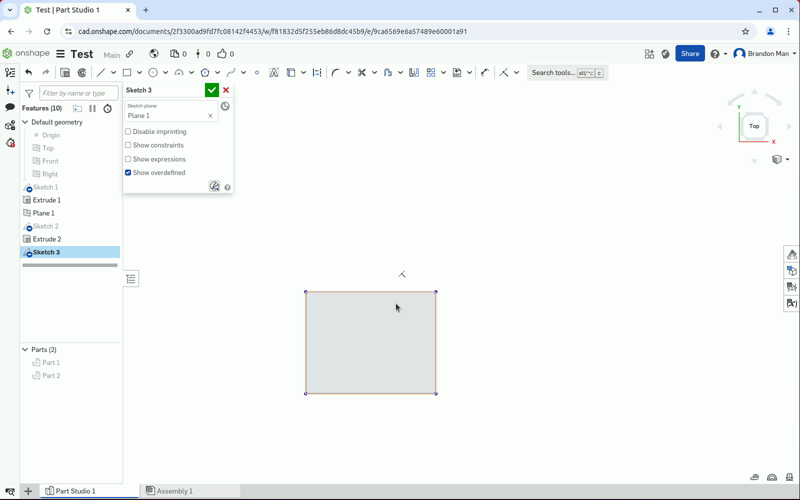
click(396, 303)
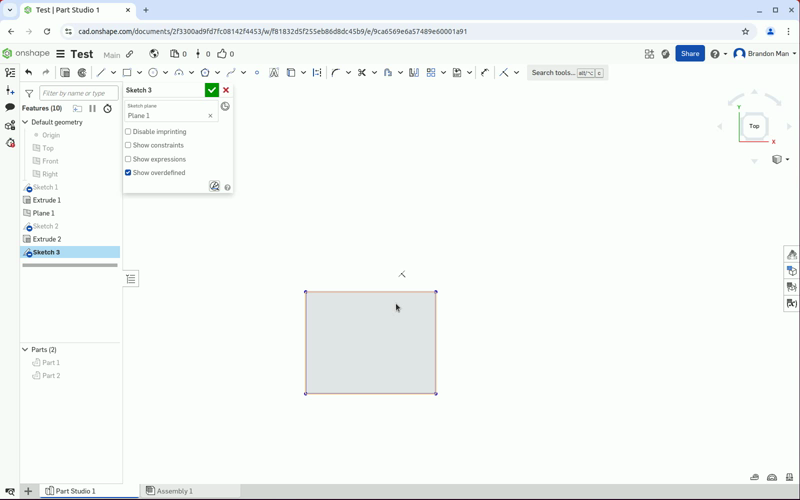
scroll(-6)
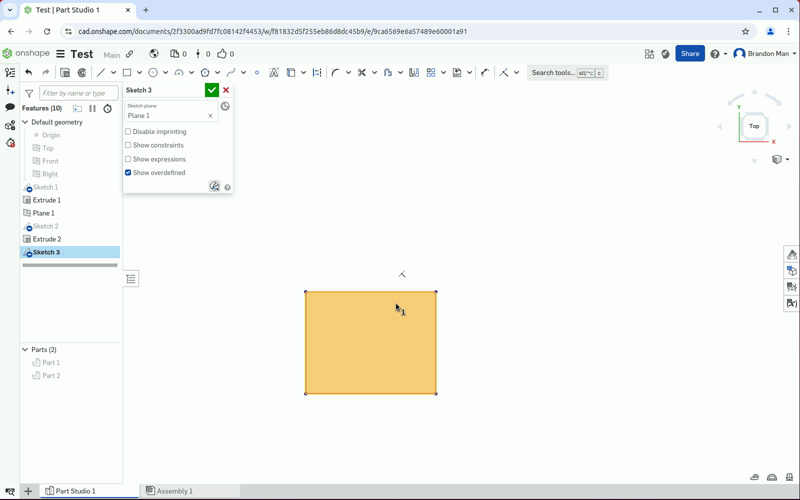
scroll(-6)
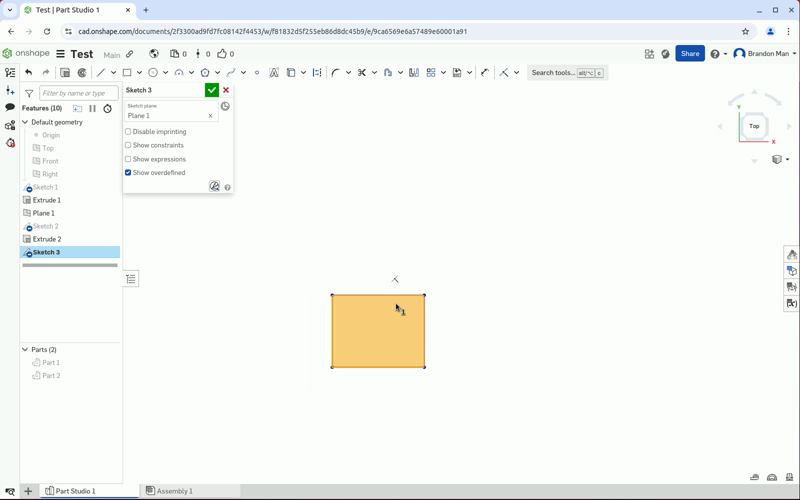
scroll(-6)
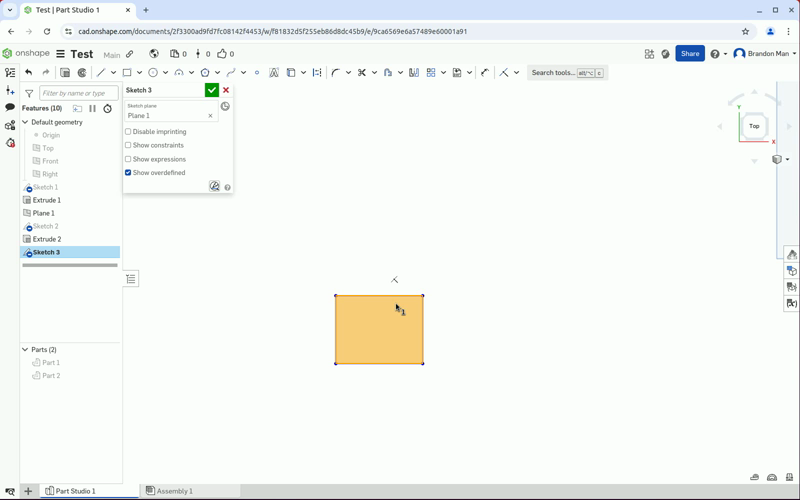
scroll(-6)
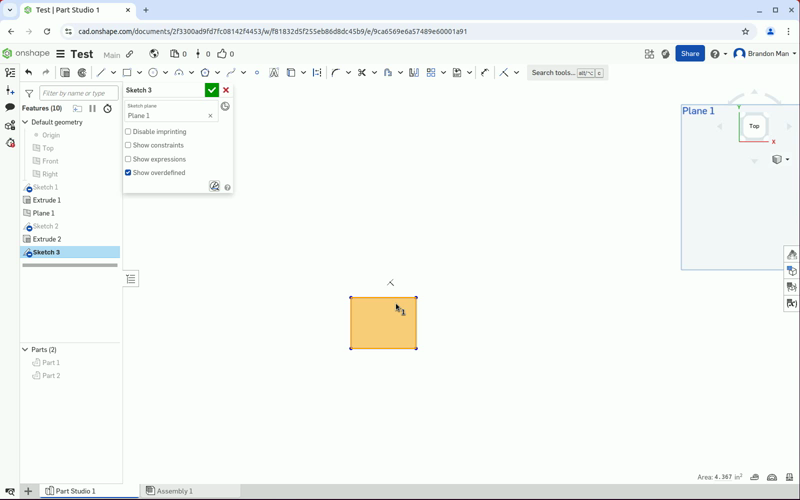
scroll(-6)
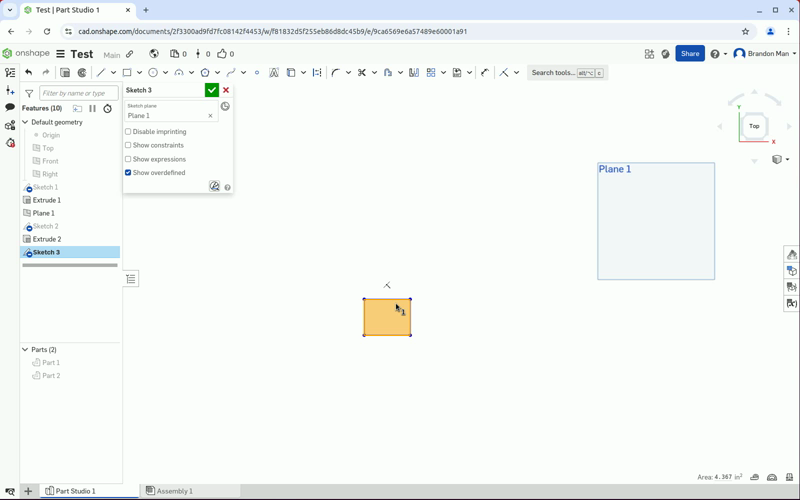
scroll(-6)
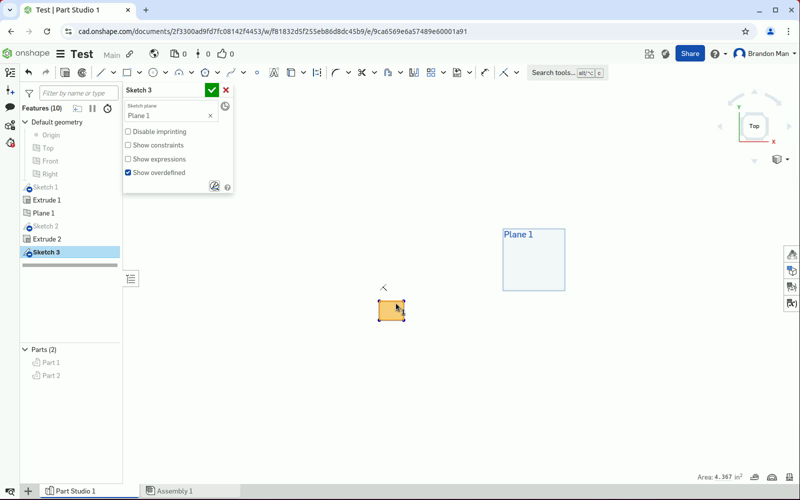
scroll(-6)
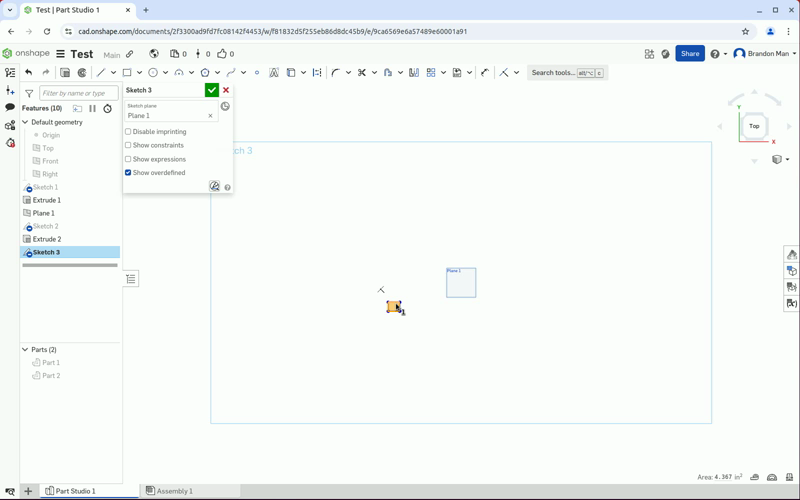
mouse_move(73, 352)
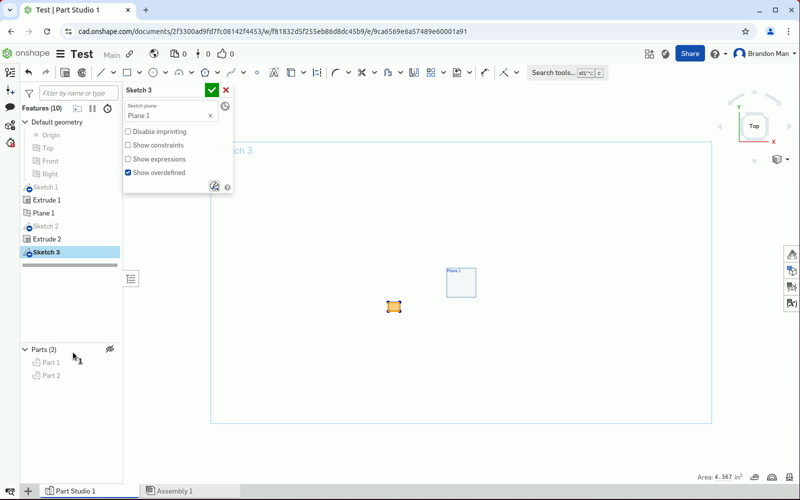
key(shift+y)
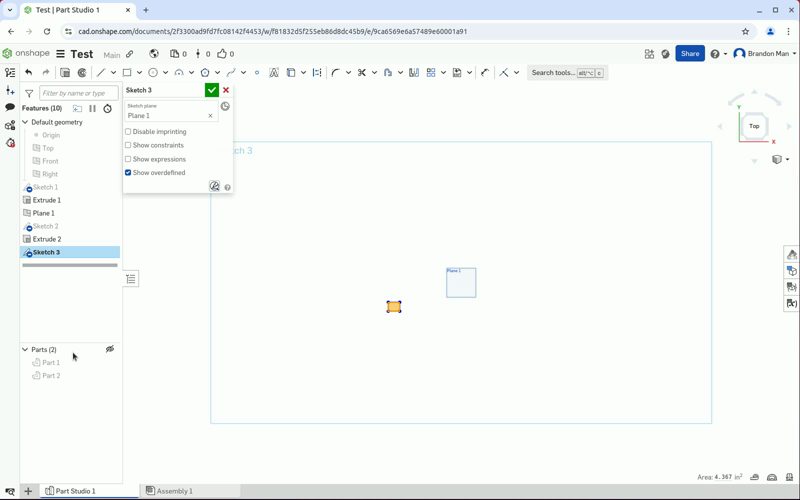
key(shift+e)
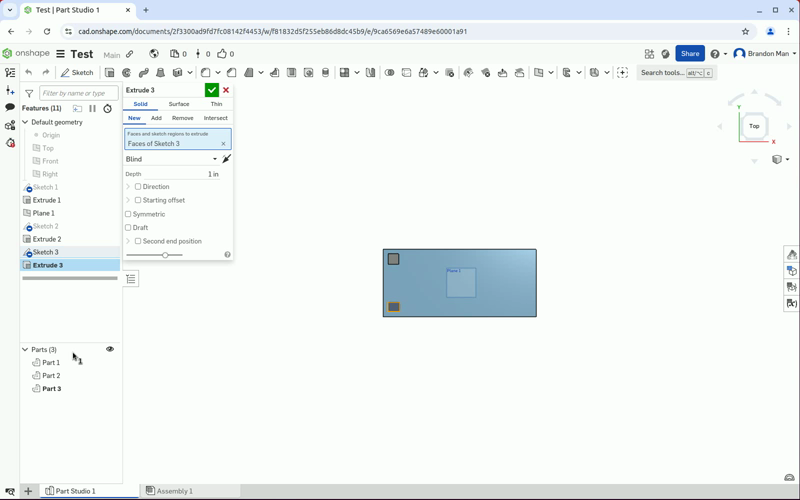
mouse_move(143, 106)
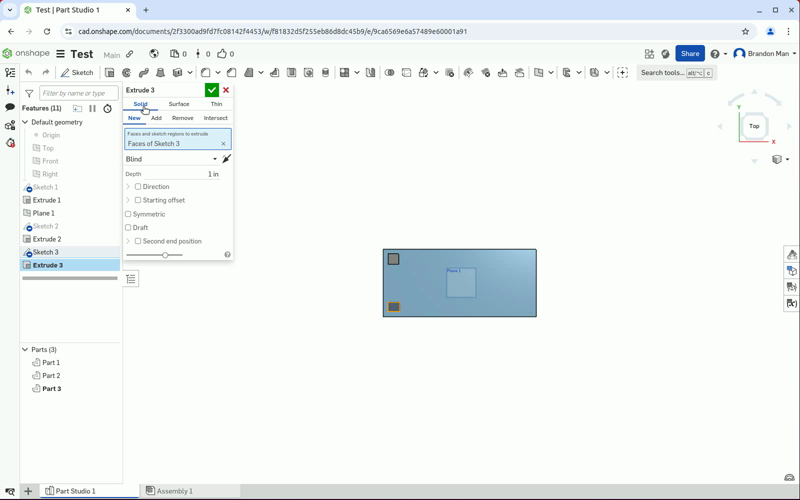
click(143, 106)
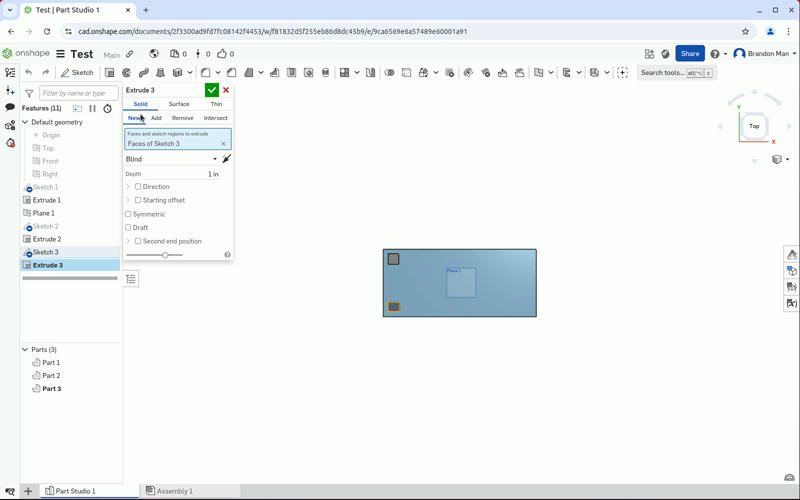
mouse_move(137, 120)
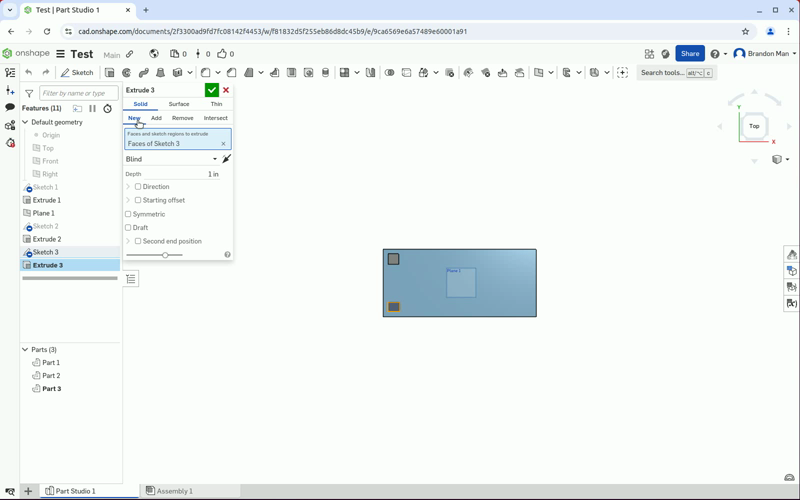
click(137, 120)
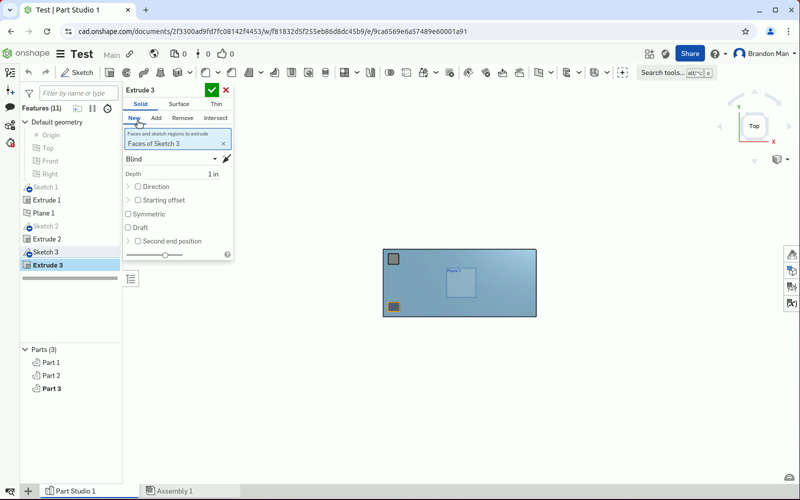
key(tab, 4)
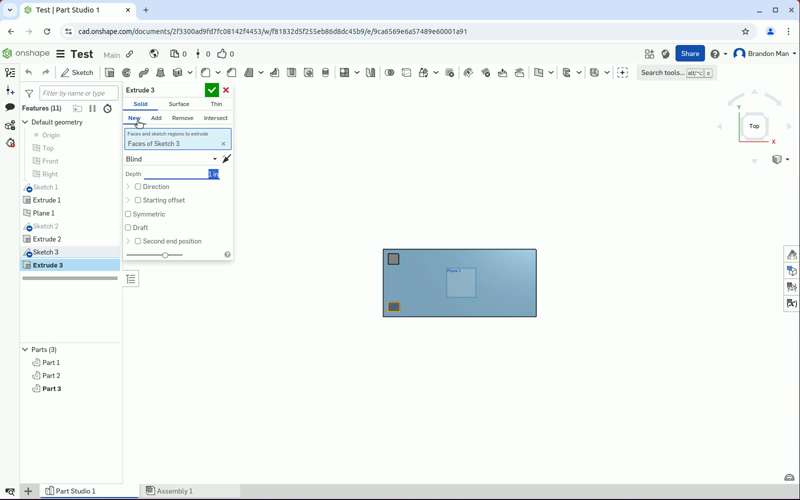
text(20.46)
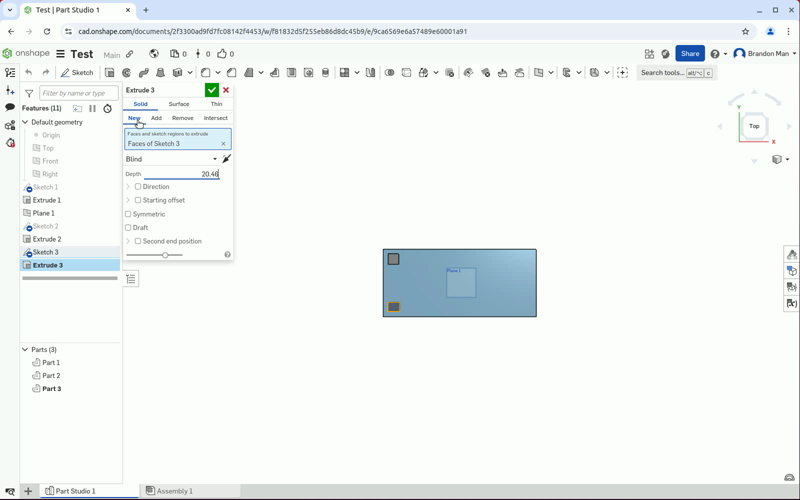
key(enter)
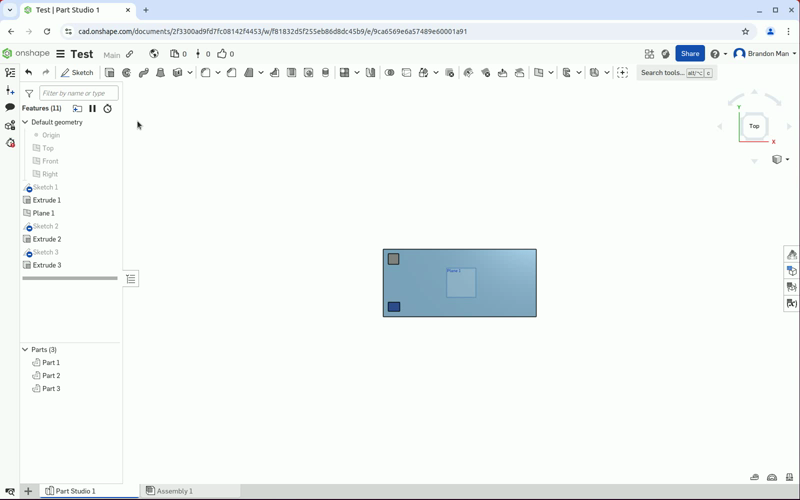
key(shift+h)
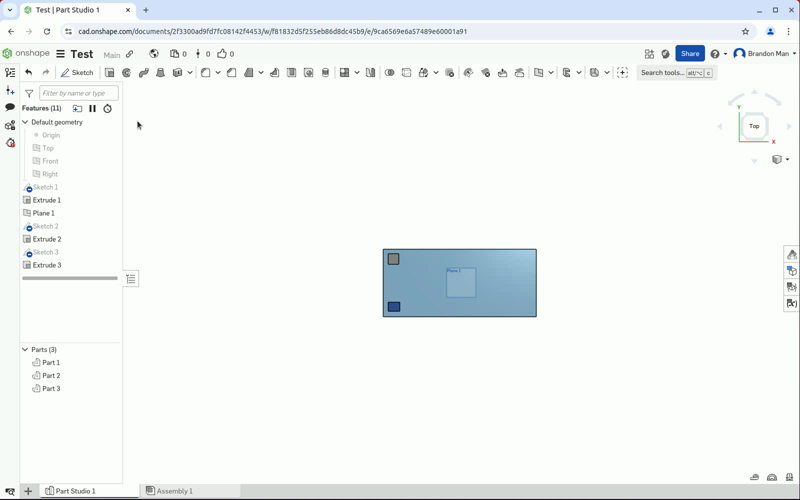
key(shift+h)
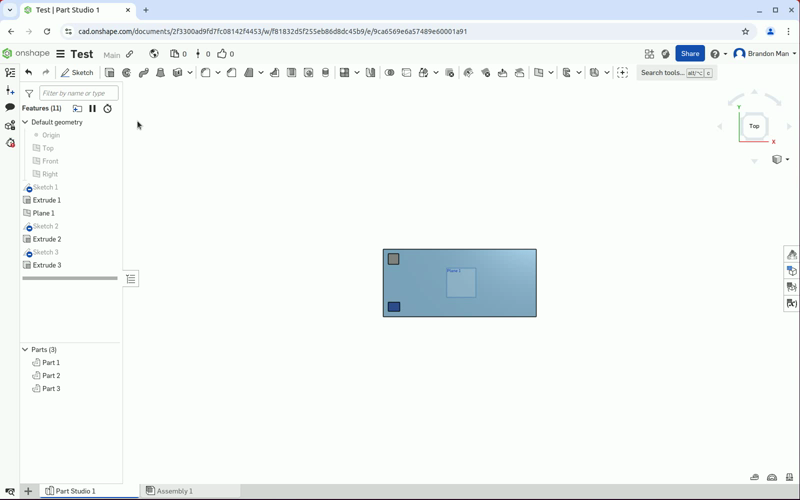
mouse_move(73, 189)
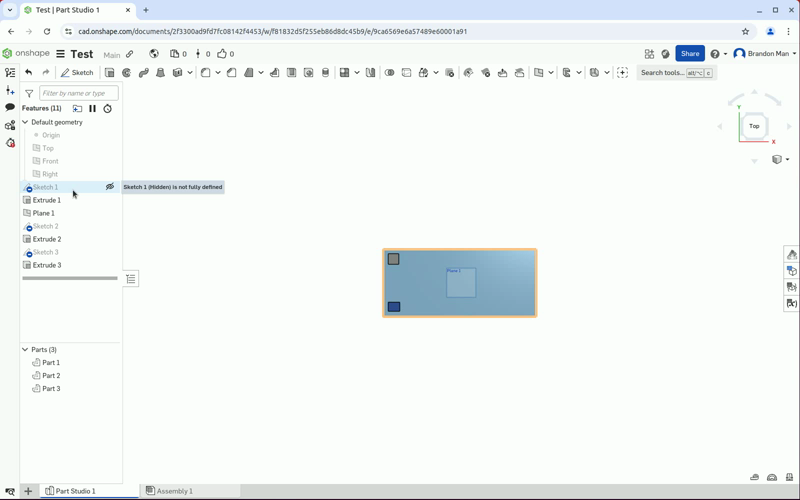
click(73, 189)
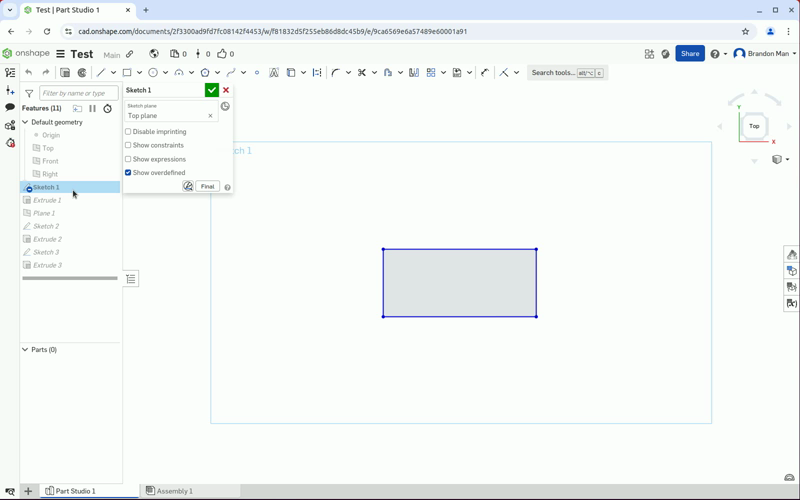
mouse_move(229, 92)
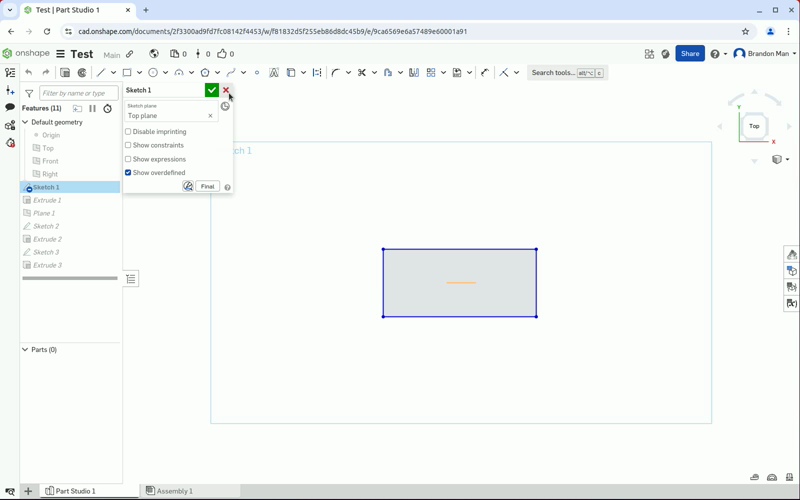
click(229, 92)
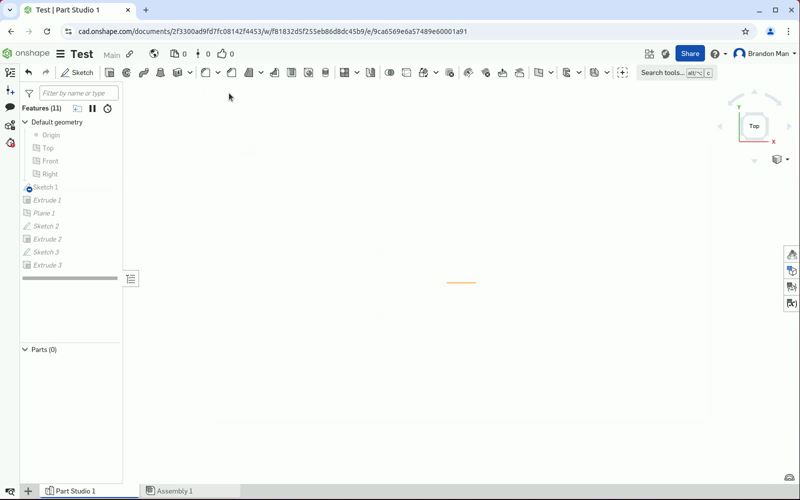
key(shift+s)
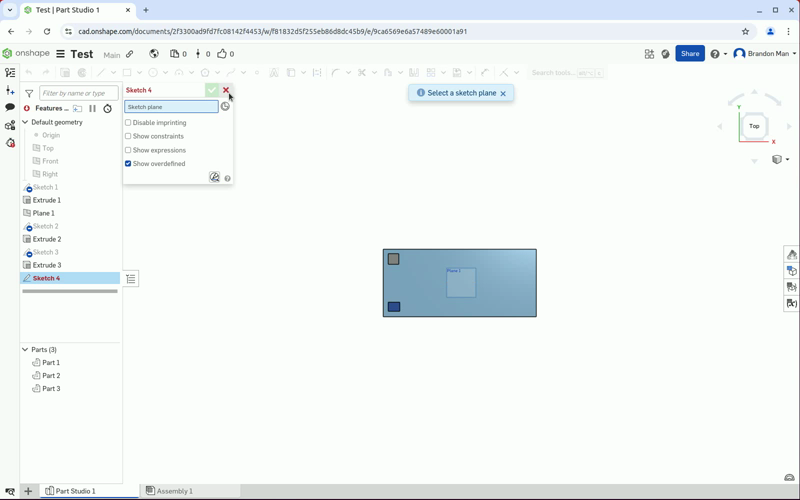
mouse_move(73, 215)
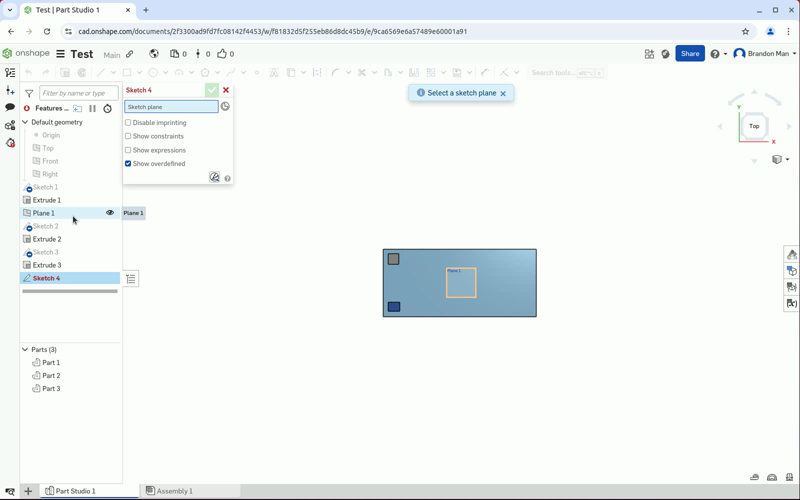
click(73, 215)
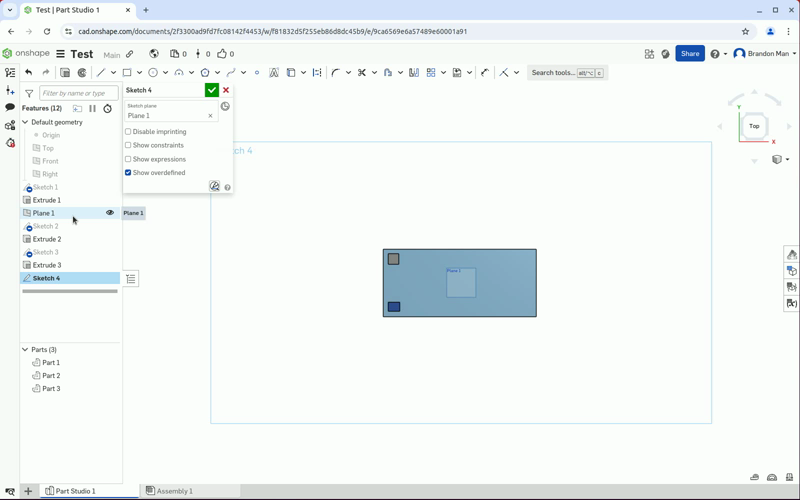
mouse_move(73, 352)
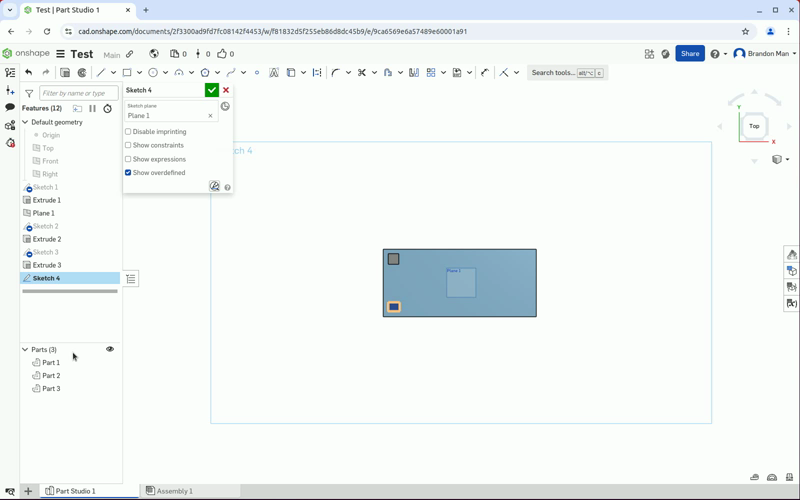
key(y)
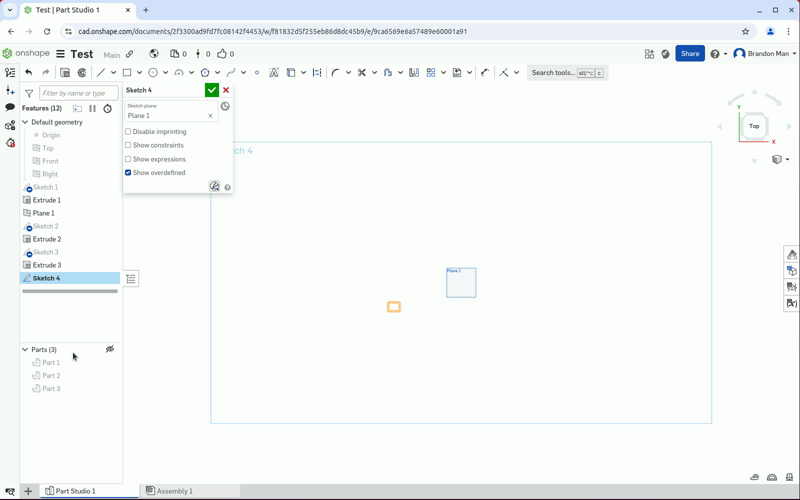
key(l)
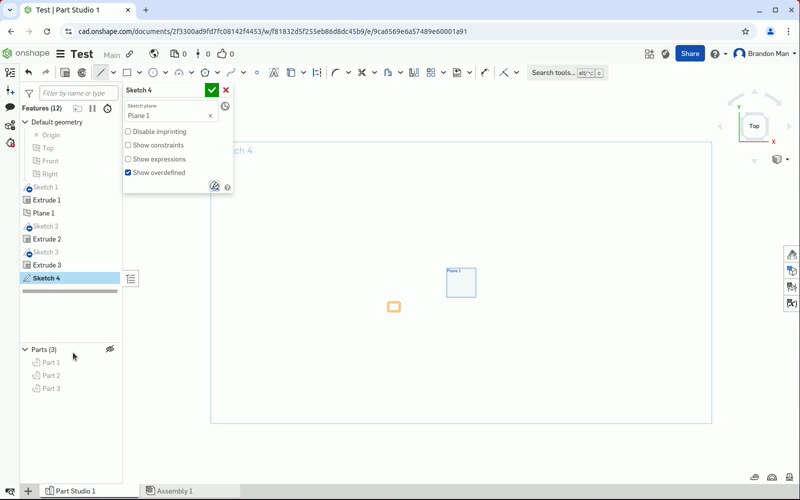
key_down(shift)
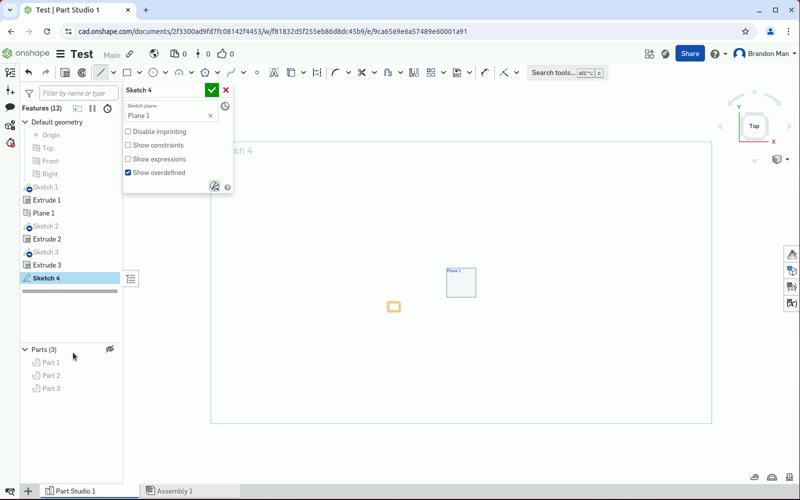
mouse_move(522, 260)
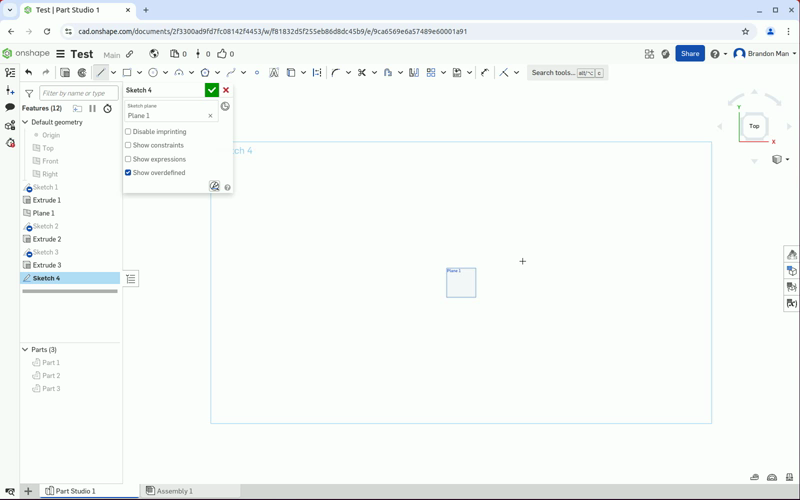
click(522, 260)
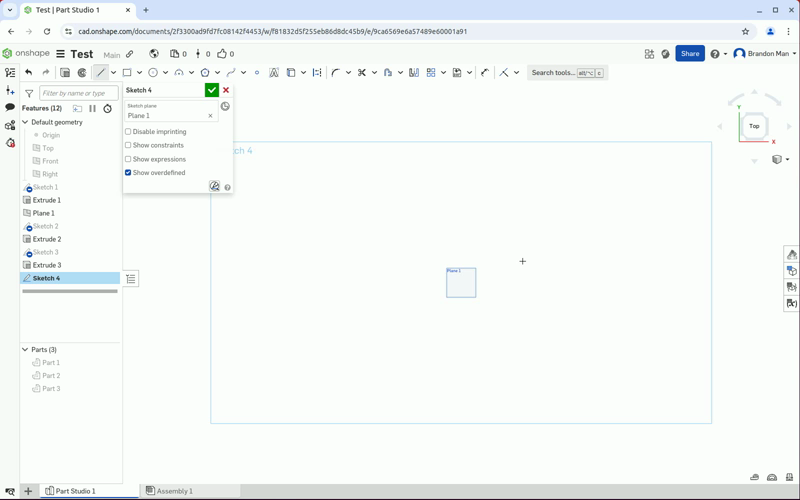
key_up(shift)
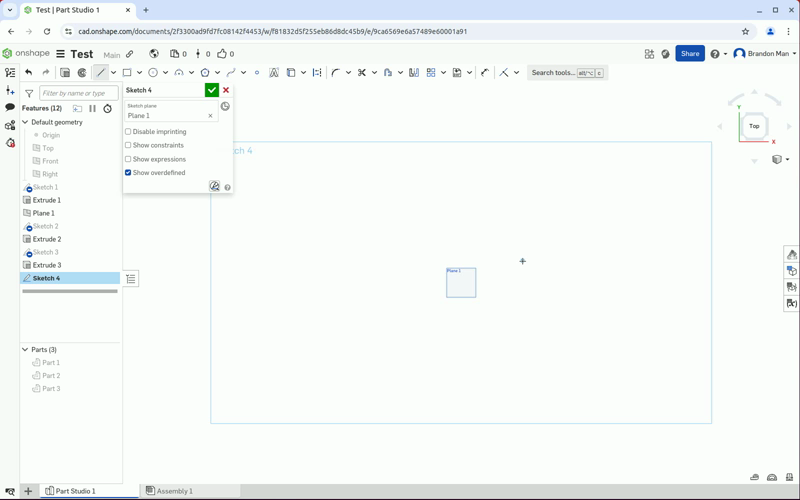
key_down(shift)
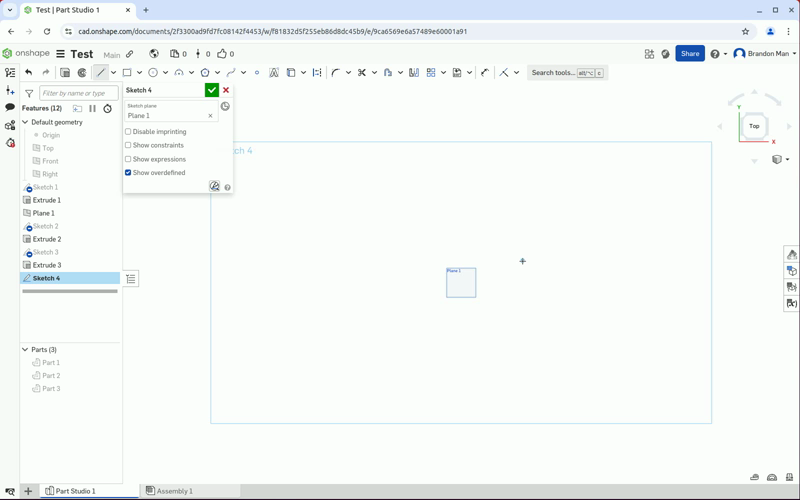
mouse_move(552, 260)
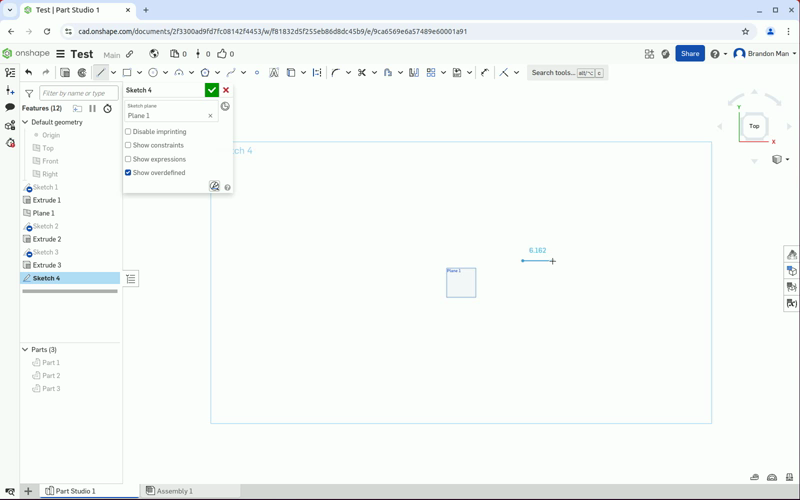
mouse_move(534, 260)
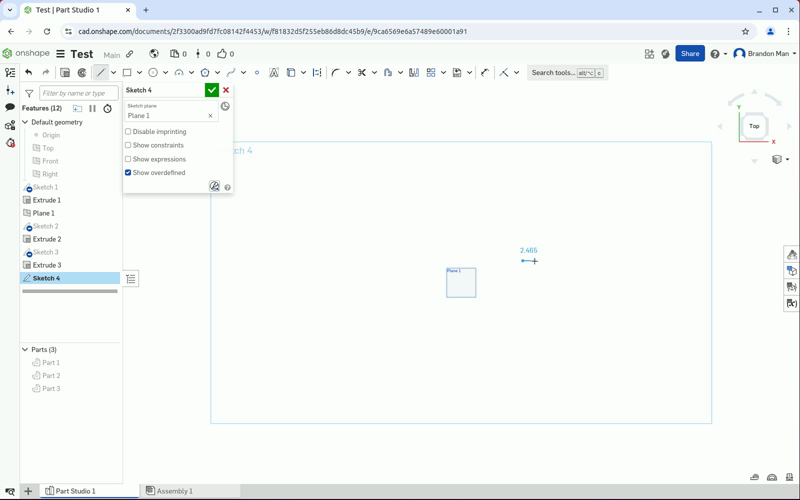
click(534, 260)
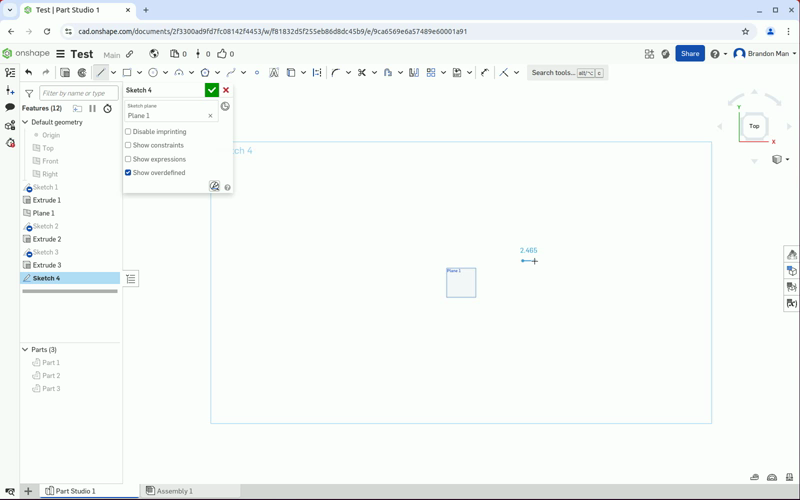
key_up(shift)
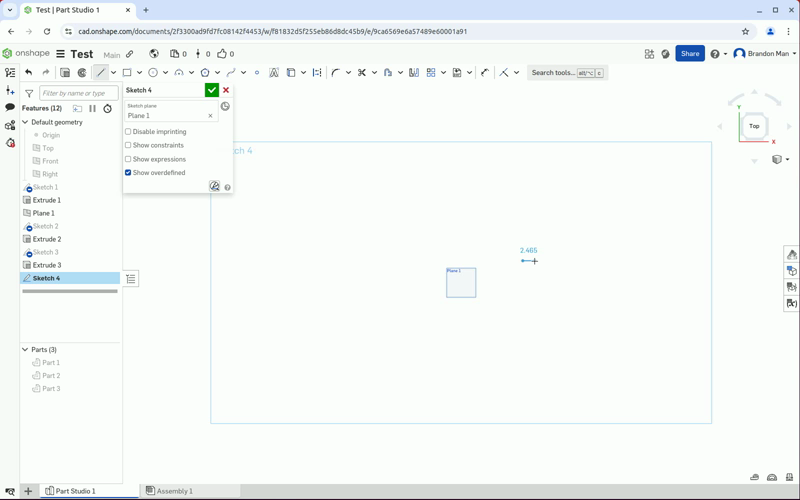
key_down(shift)
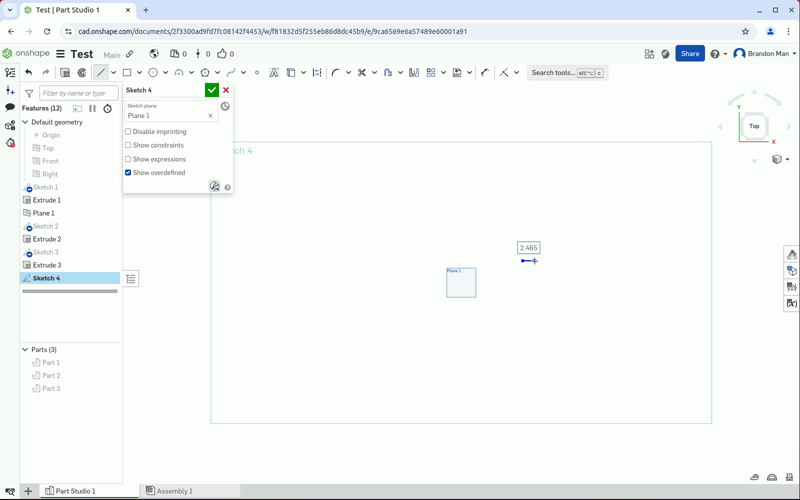
mouse_move(564, 260)
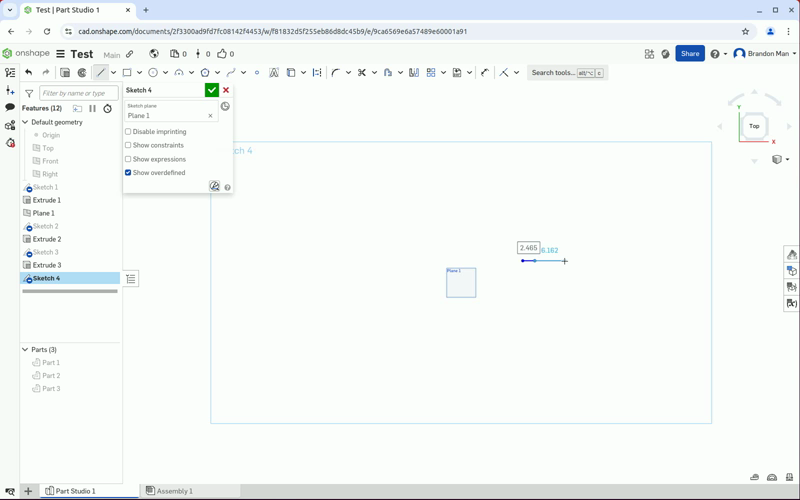
mouse_move(534, 253)
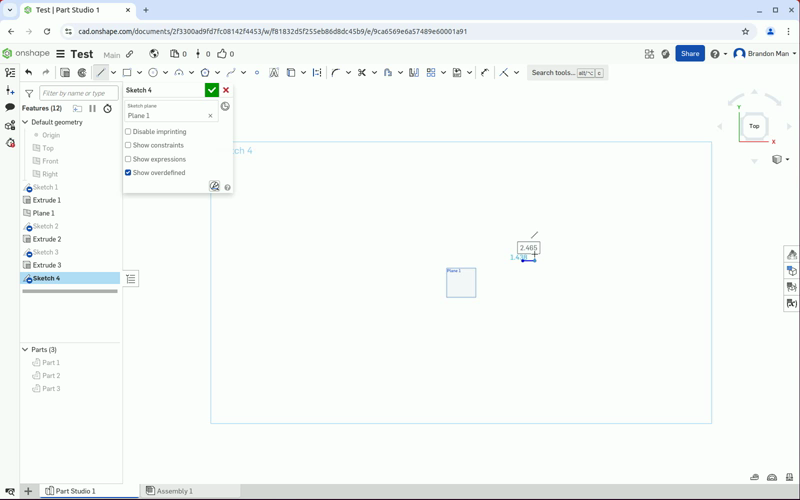
scroll(6)
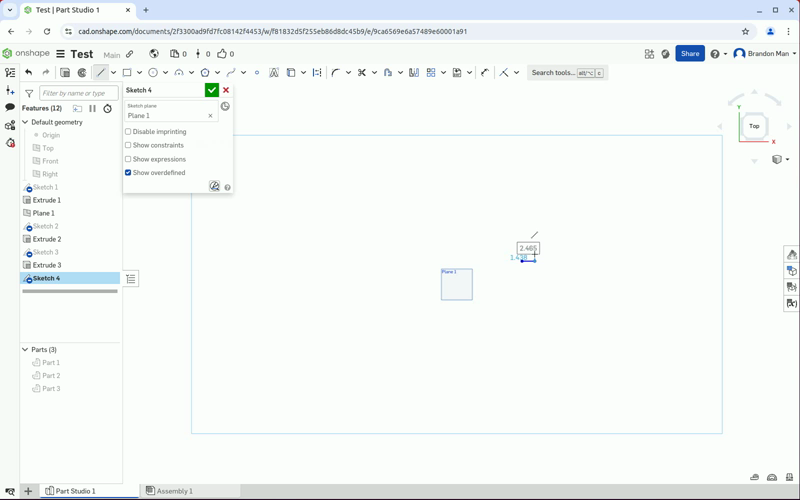
scroll(6)
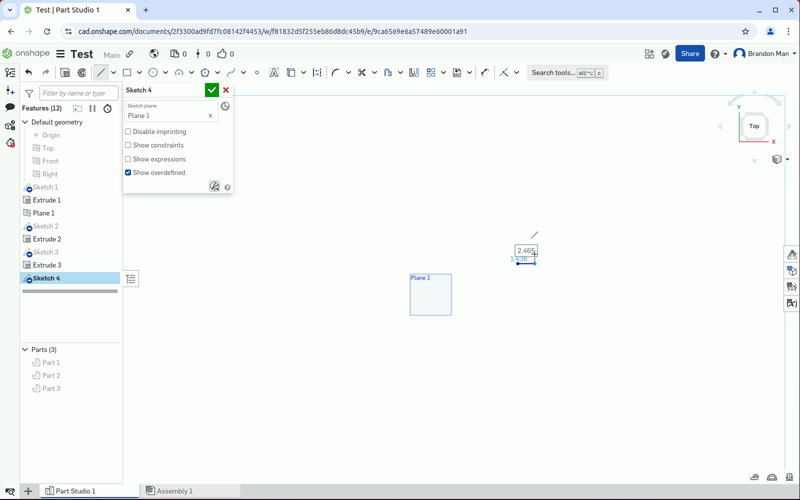
scroll(6)
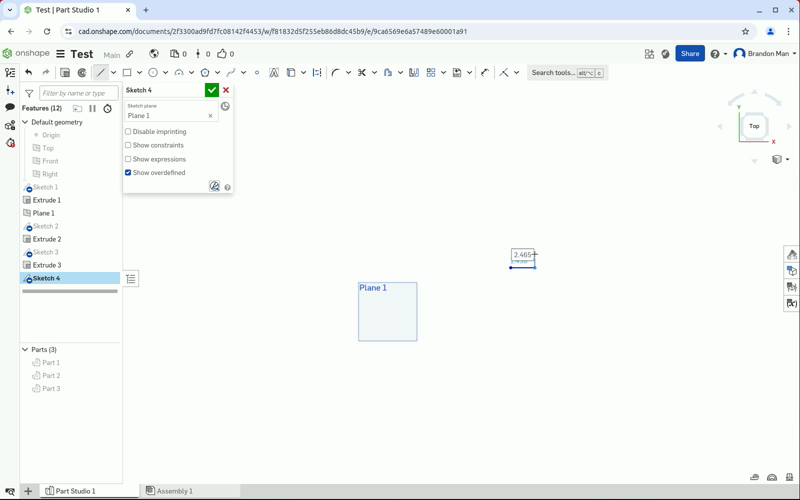
scroll(6)
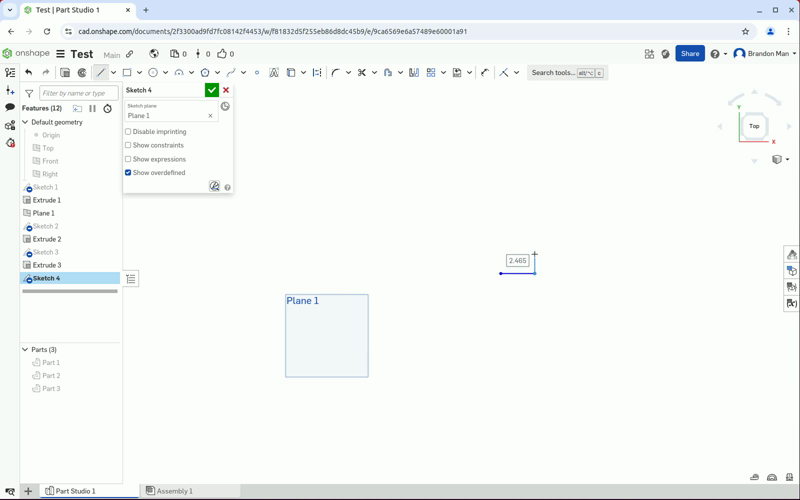
scroll(6)
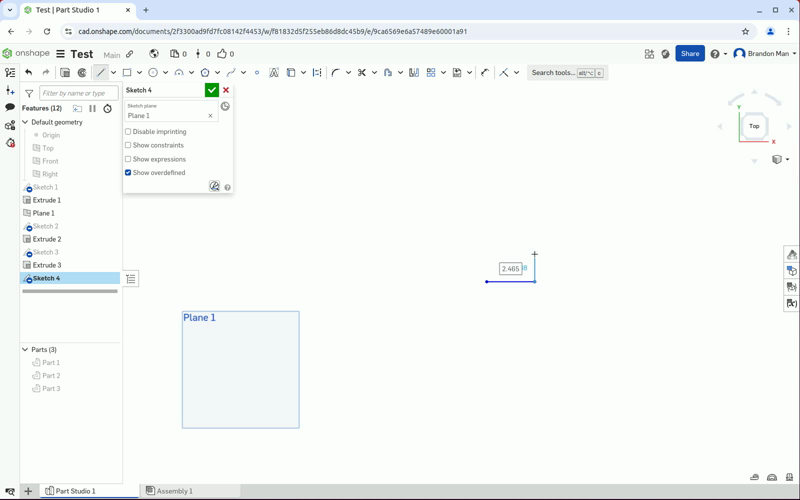
scroll(6)
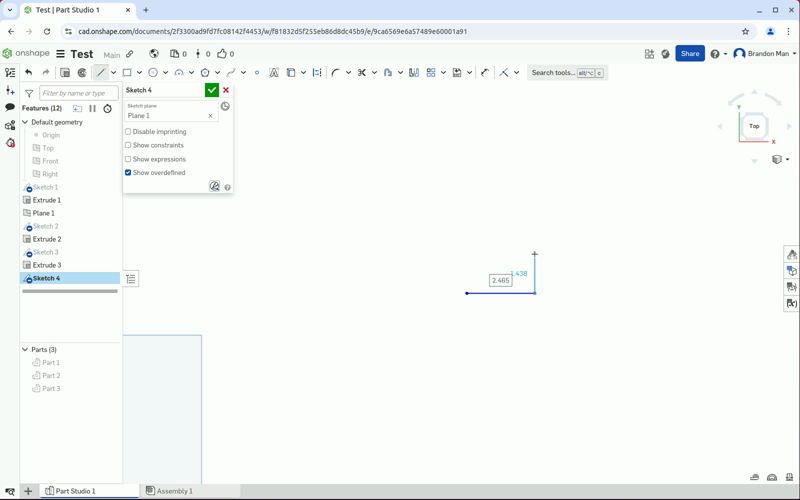
scroll(6)
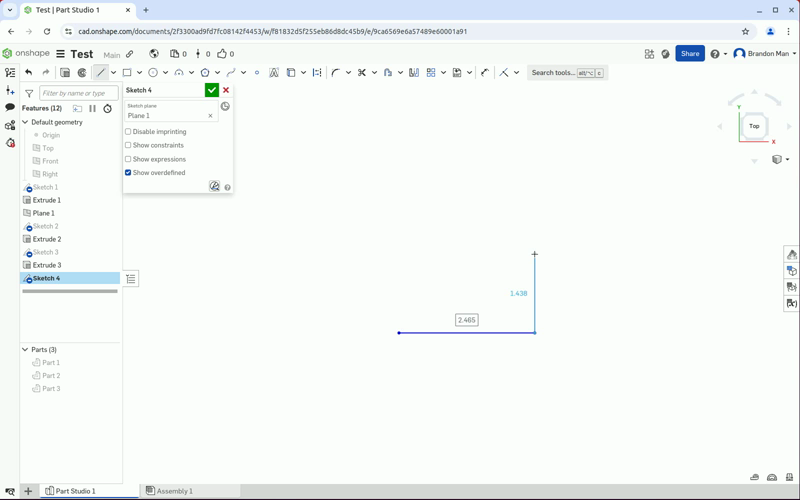
click(534, 253)
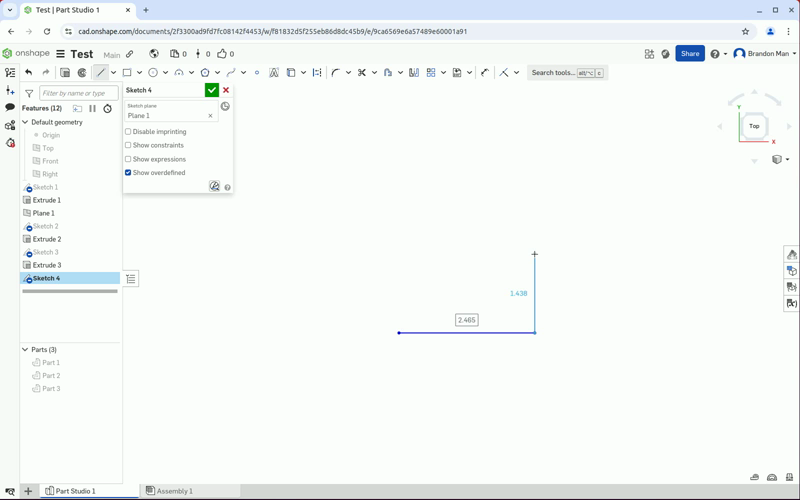
scroll(-6)
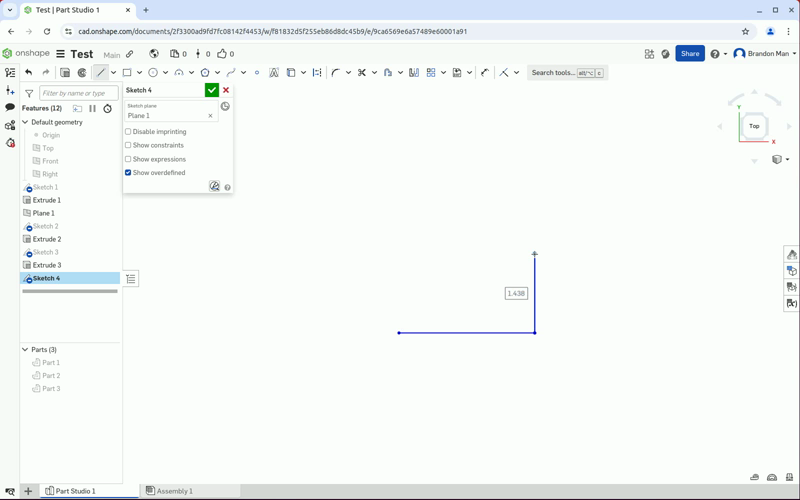
scroll(-6)
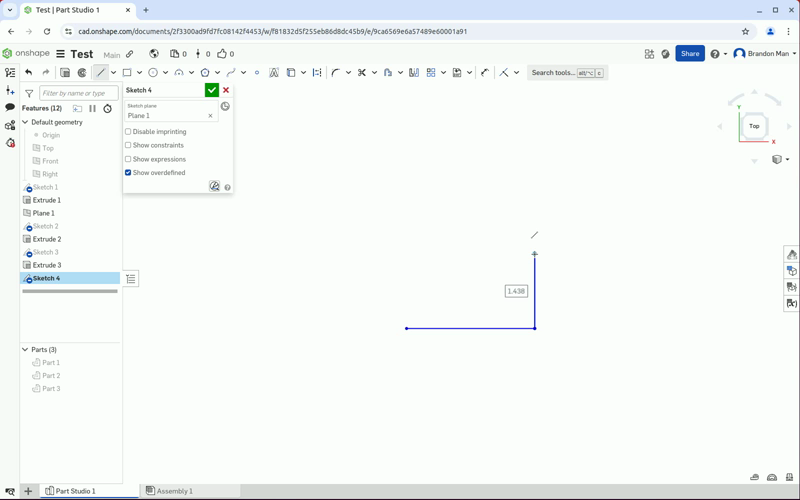
scroll(-6)
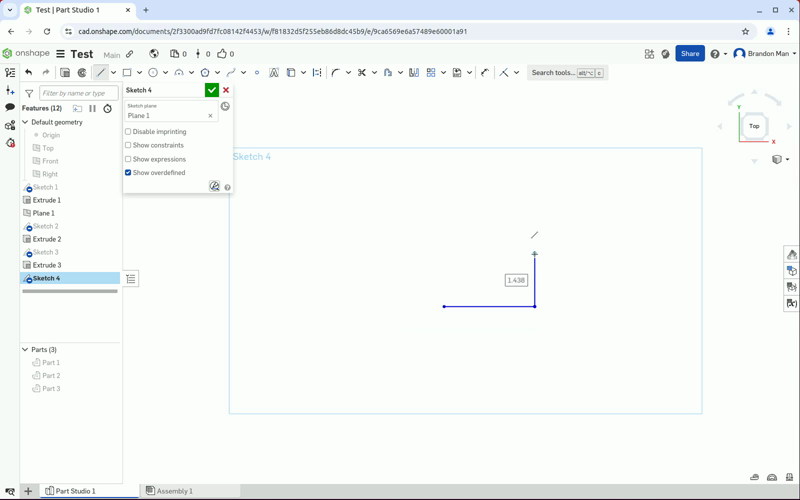
scroll(-6)
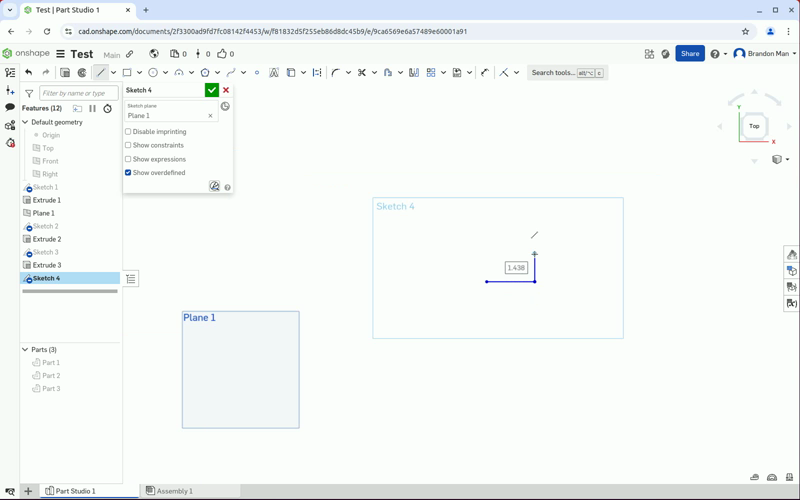
scroll(-6)
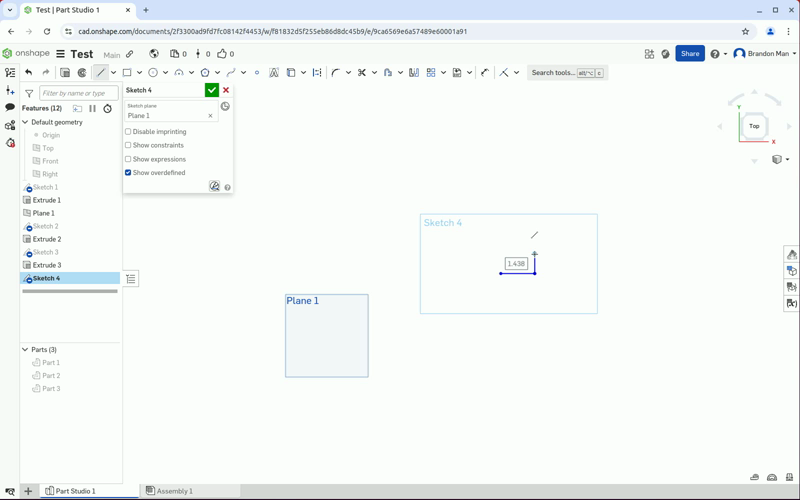
scroll(-6)
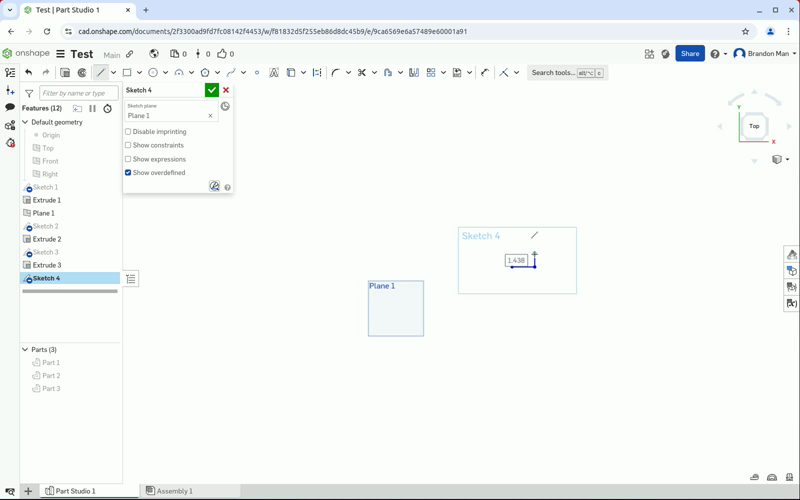
scroll(-6)
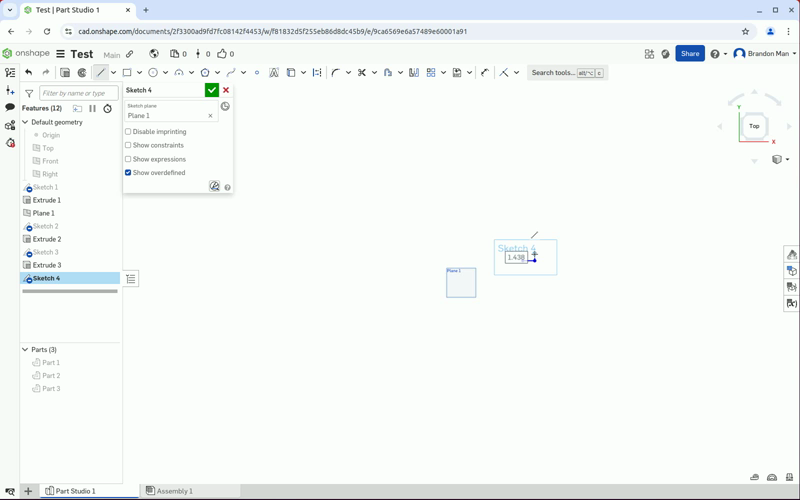
key_up(shift)
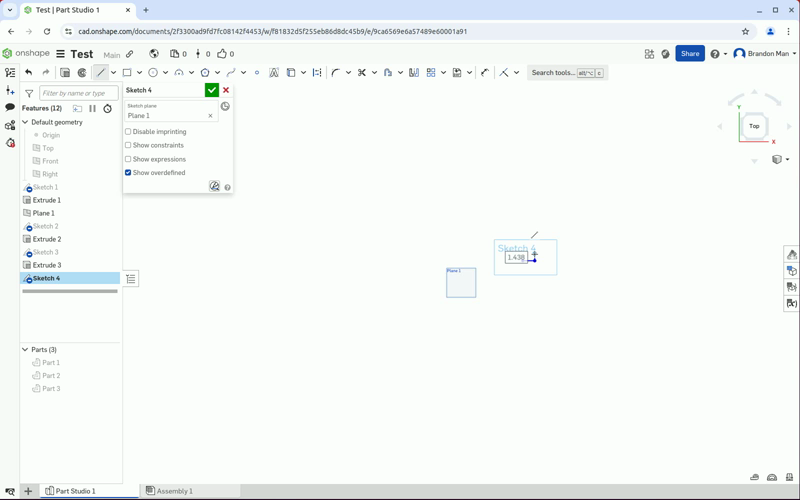
key_down(shift)
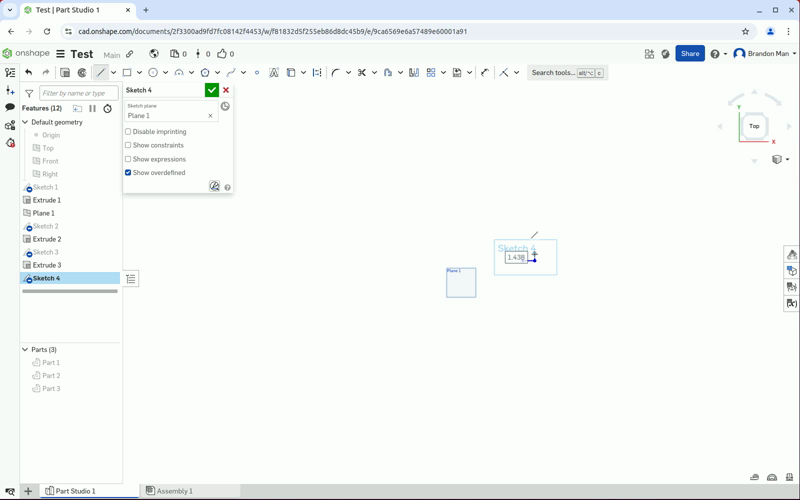
mouse_move(564, 253)
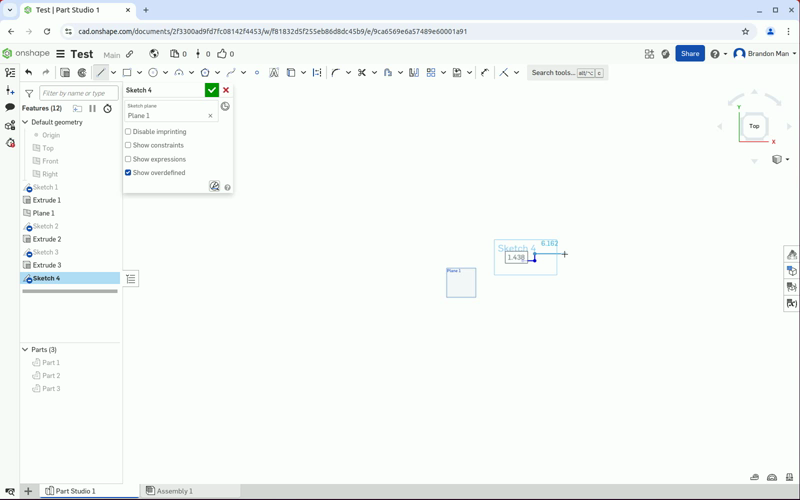
mouse_move(522, 253)
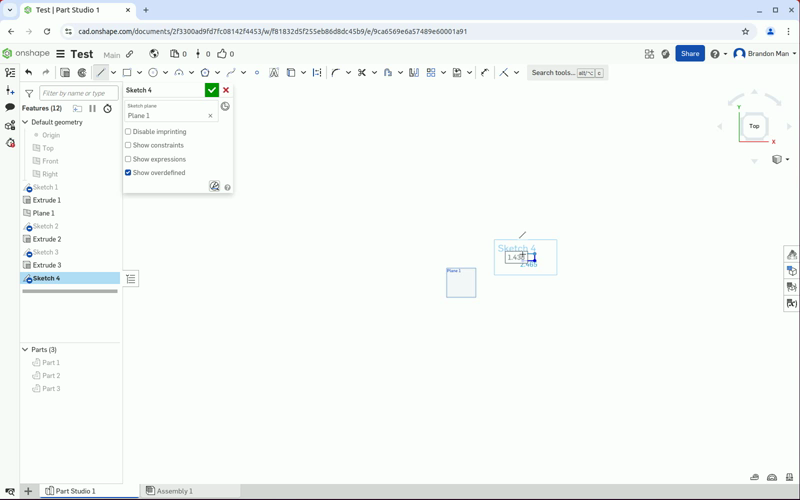
click(522, 253)
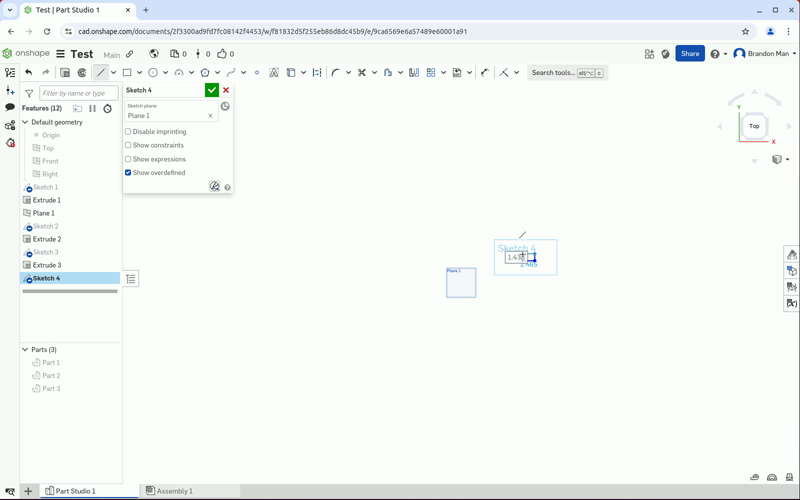
key_up(shift)
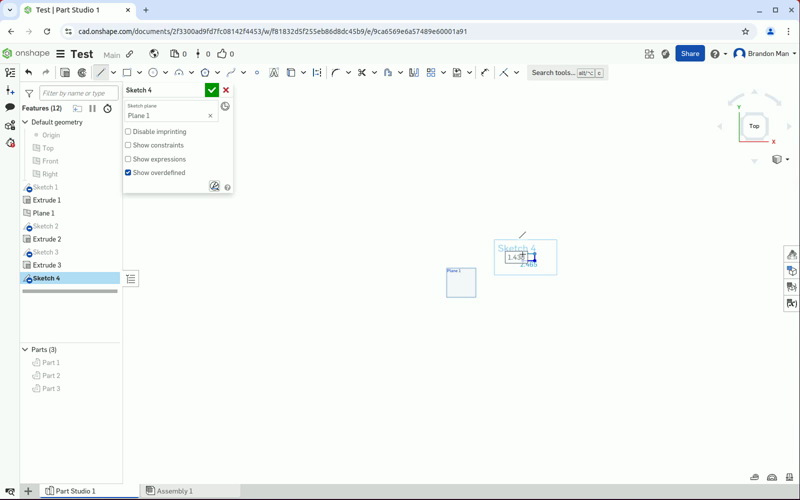
mouse_move(552, 253)
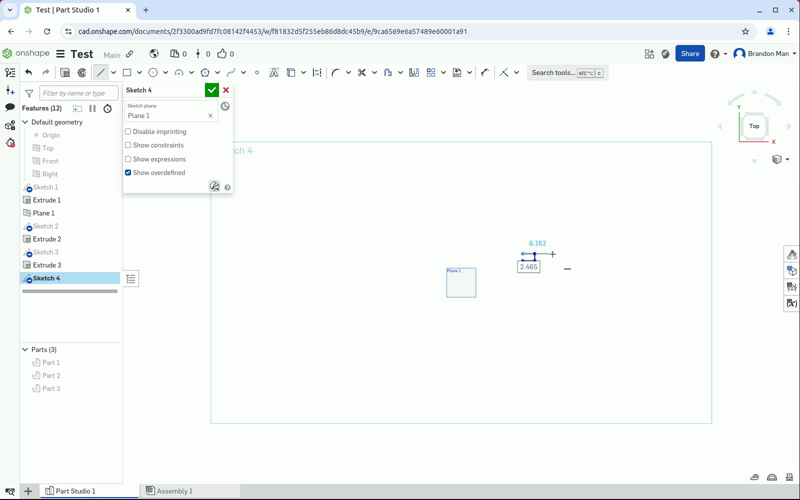
key_down(shift)
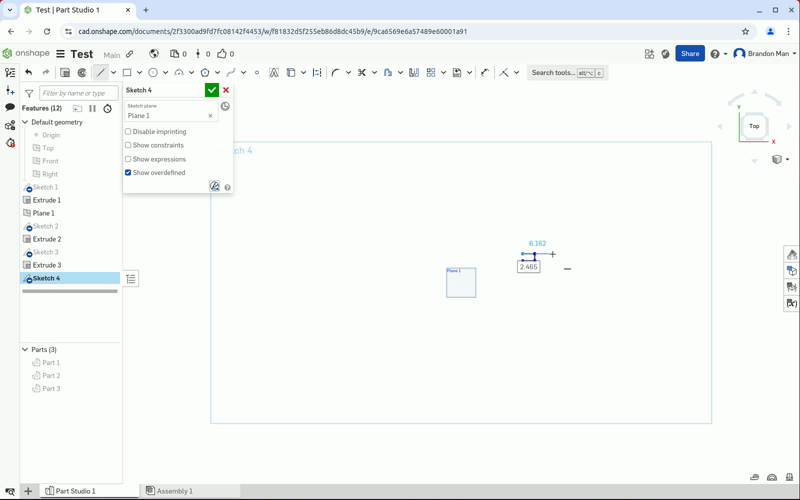
mouse_move(522, 260)
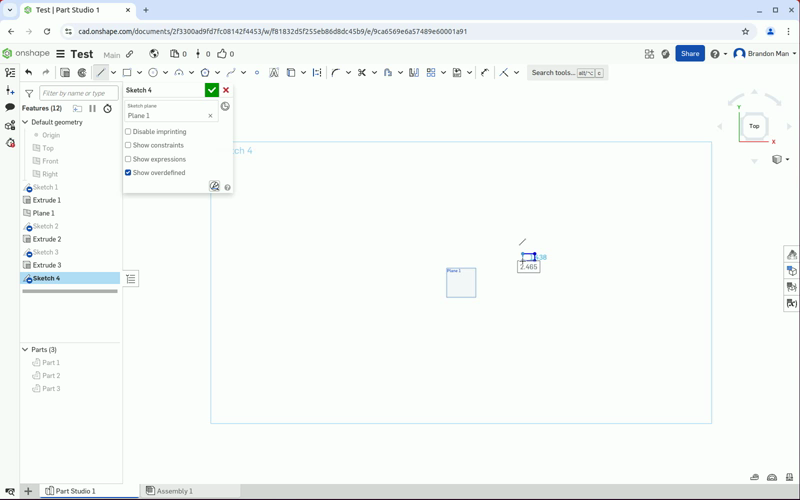
scroll(6)
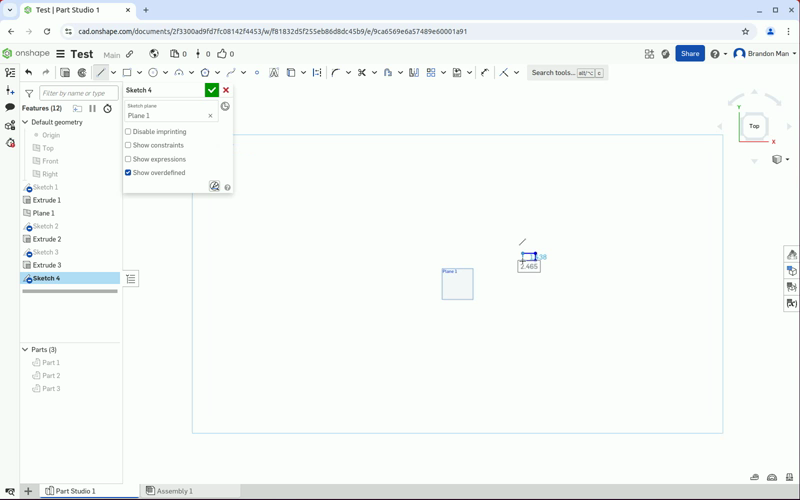
scroll(6)
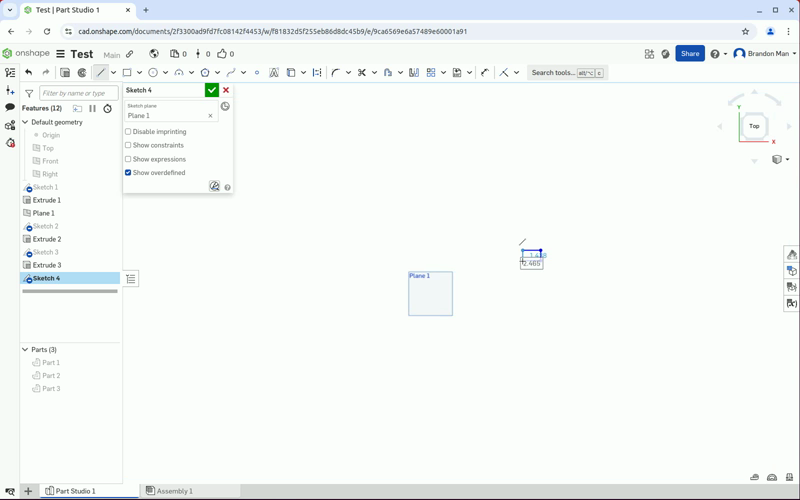
scroll(6)
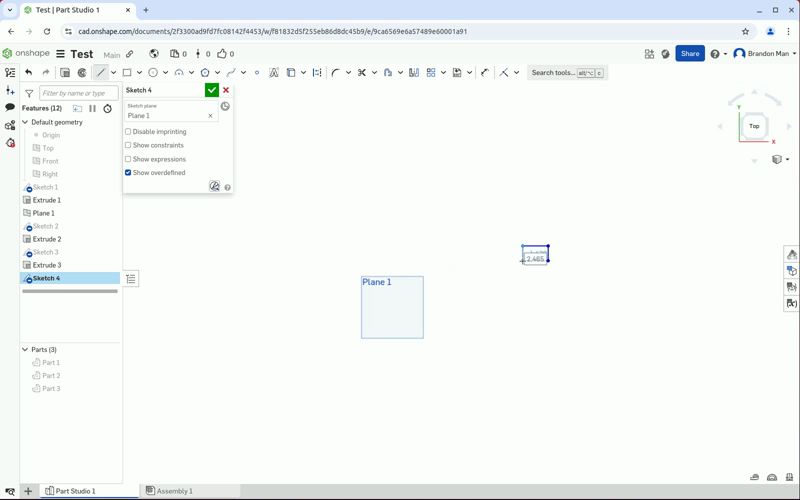
scroll(6)
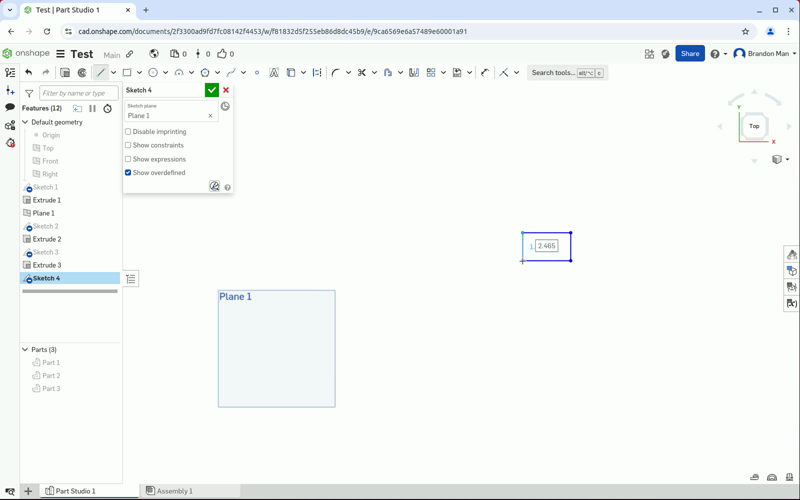
scroll(6)
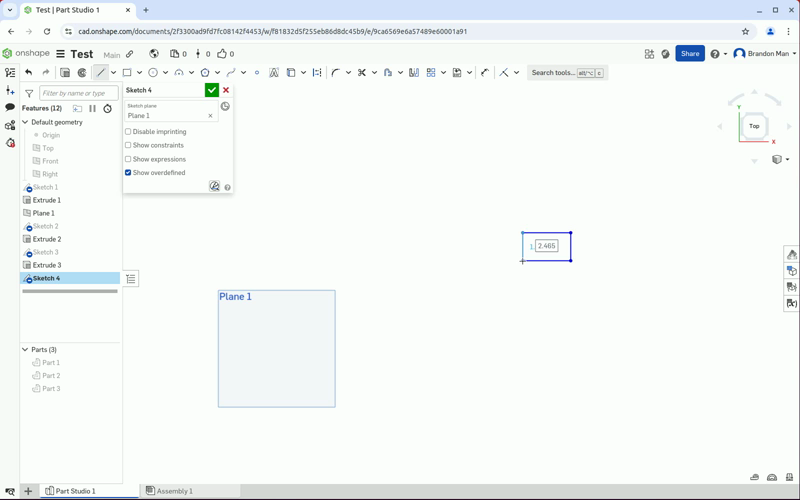
scroll(6)
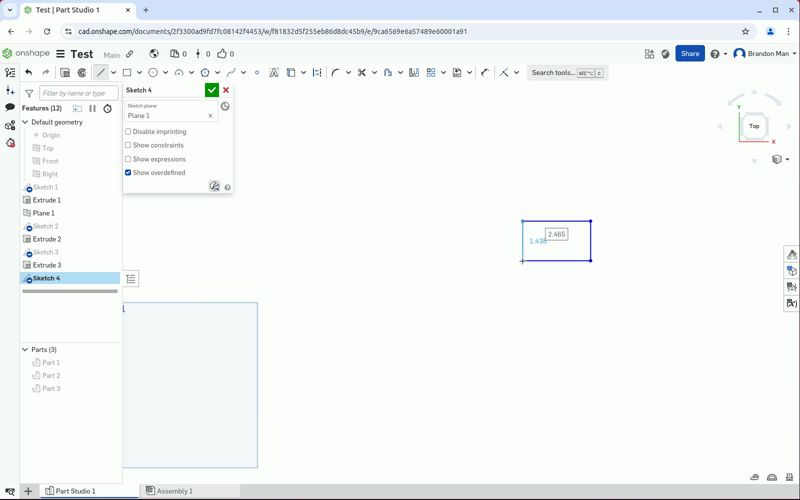
scroll(6)
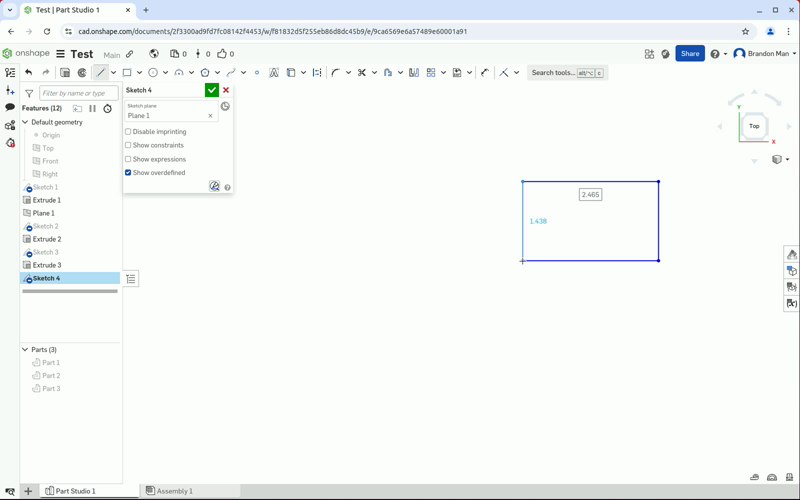
key_up(shift)
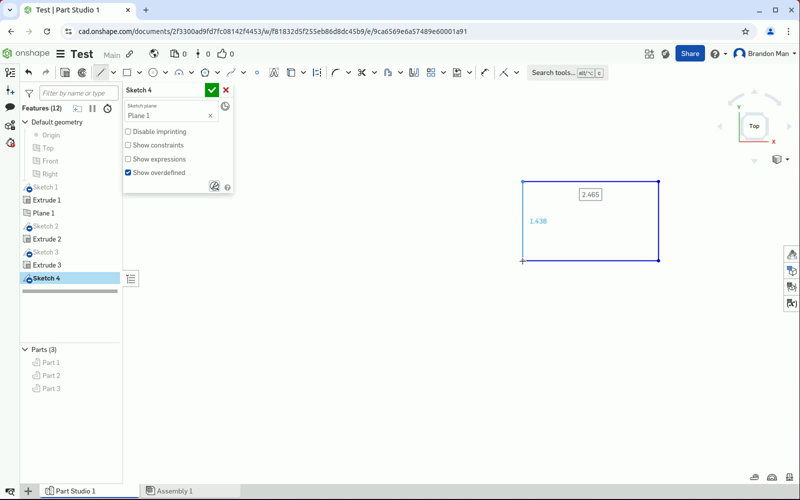
click(522, 260)
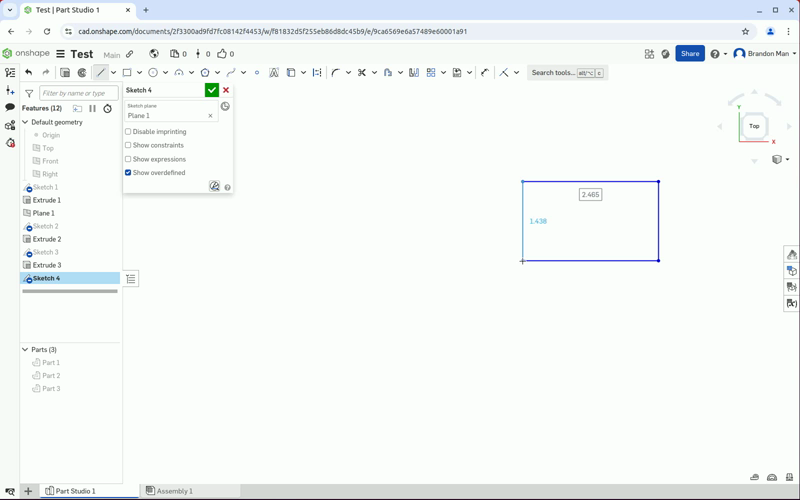
scroll(-6)
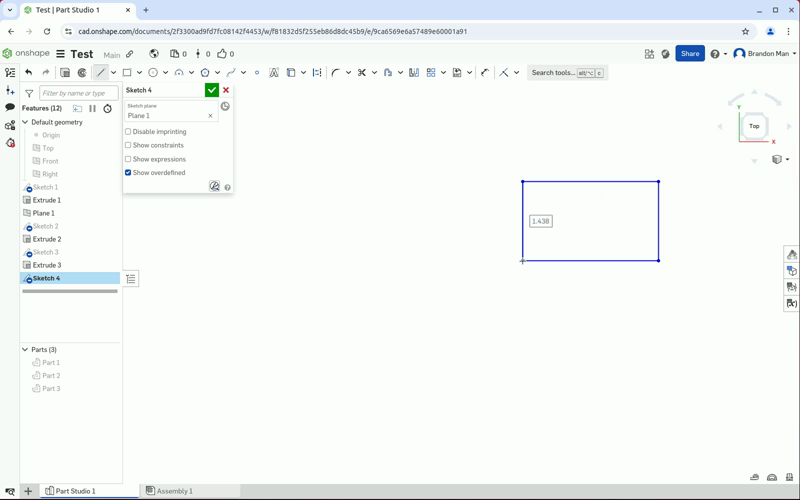
scroll(-6)
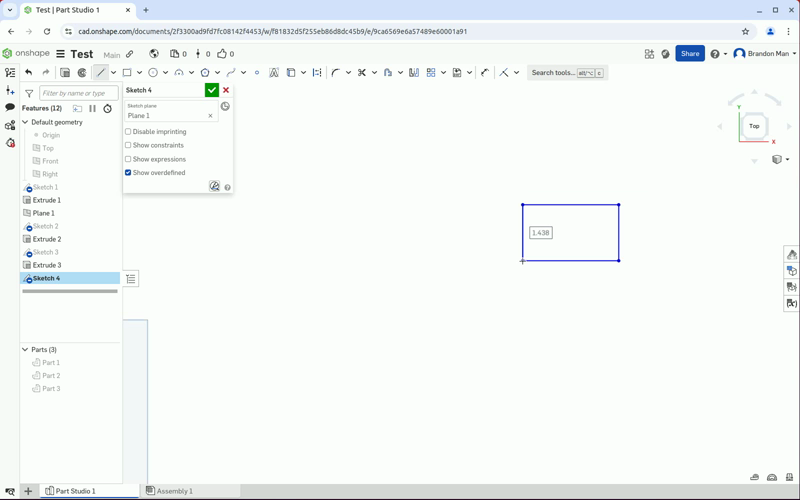
scroll(-6)
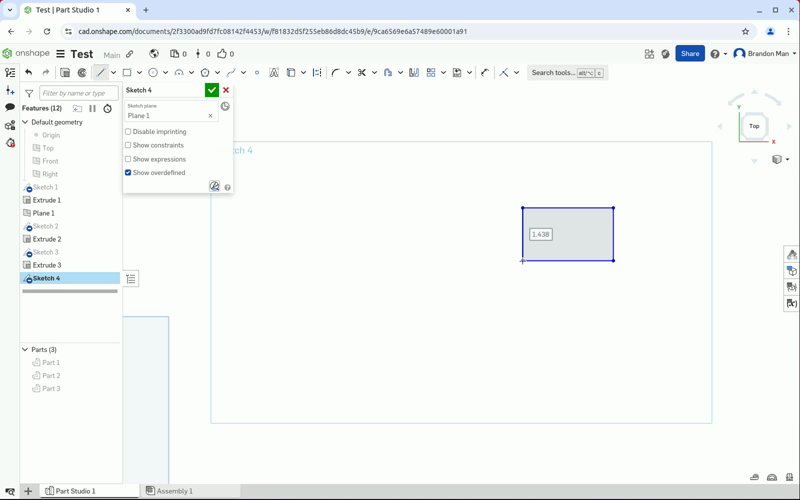
scroll(-6)
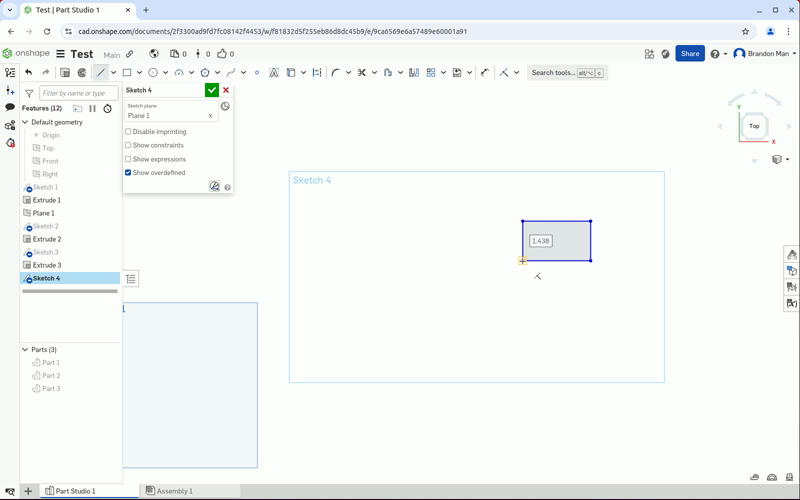
scroll(-6)
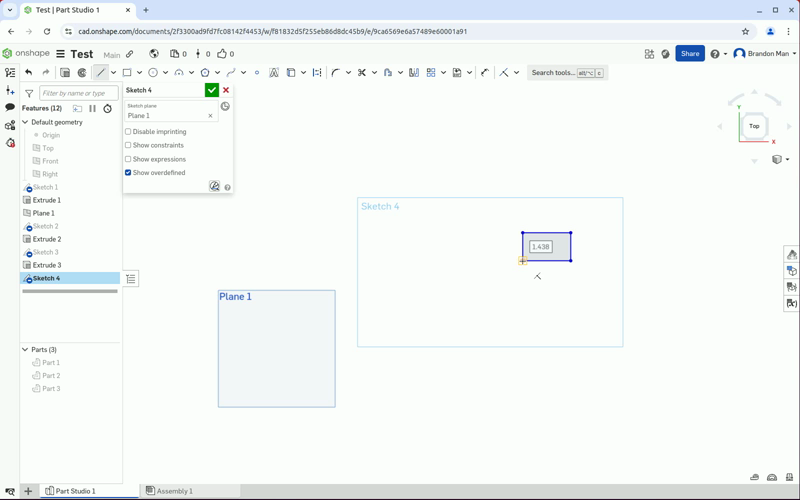
scroll(-6)
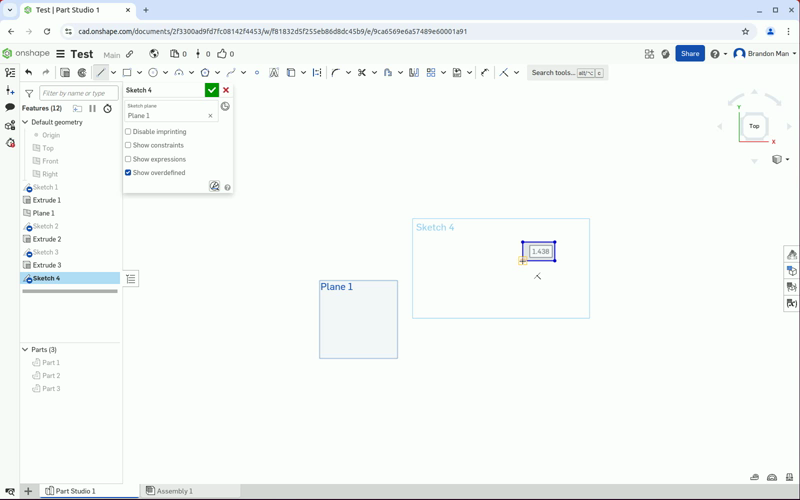
scroll(-6)
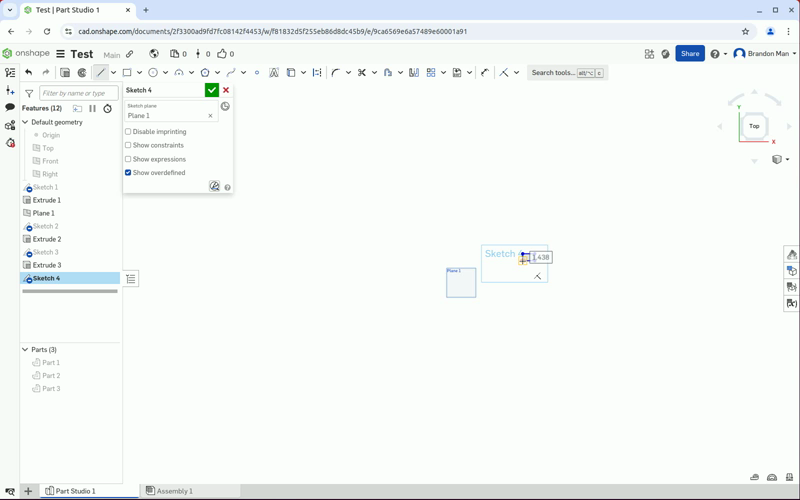
key(esc)
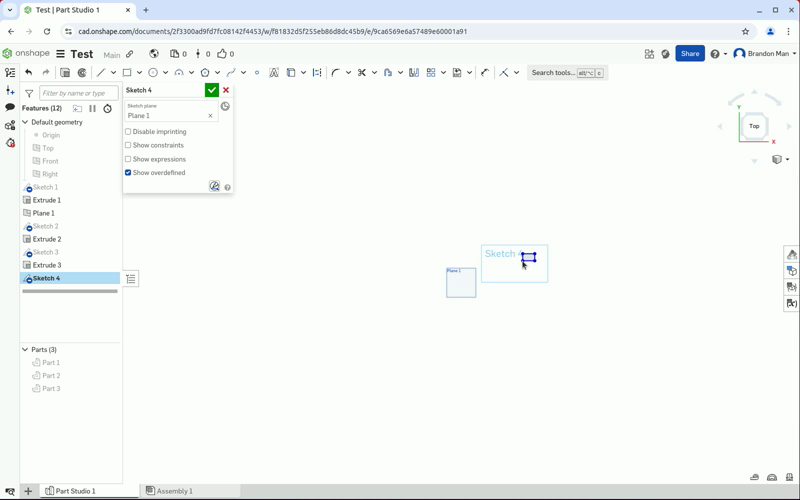
mouse_move(533, 256)
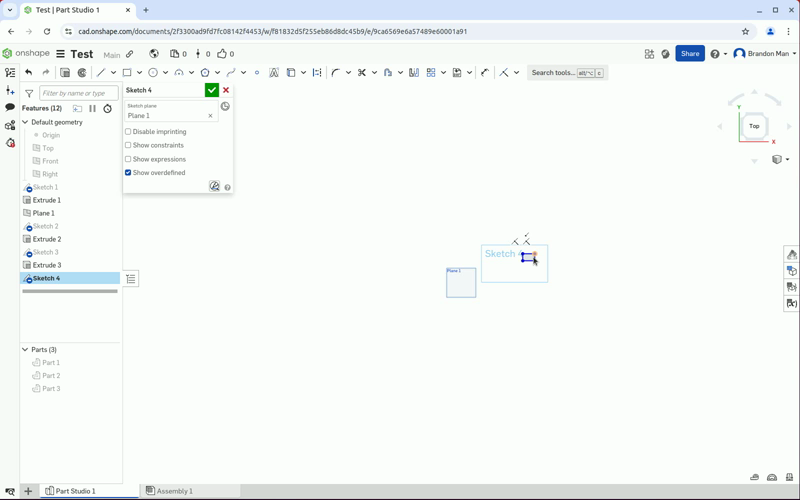
scroll(6)
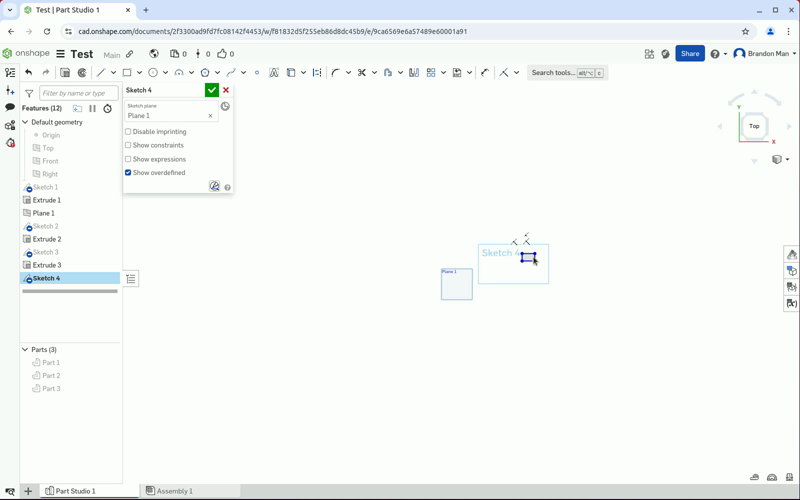
scroll(6)
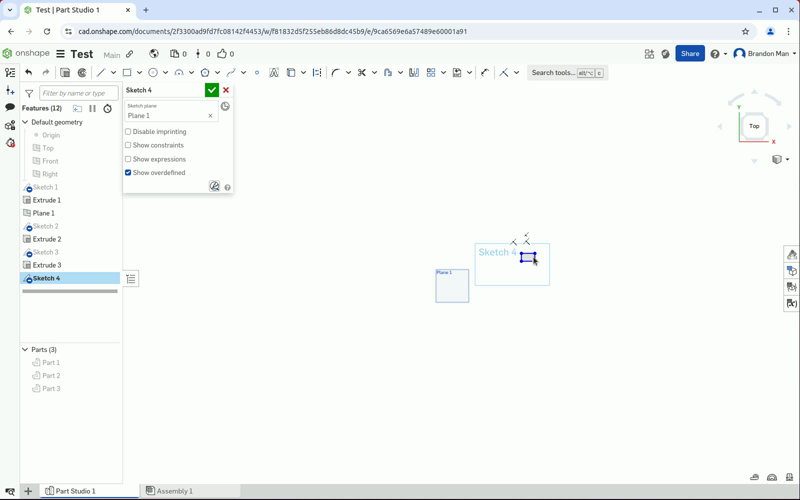
scroll(6)
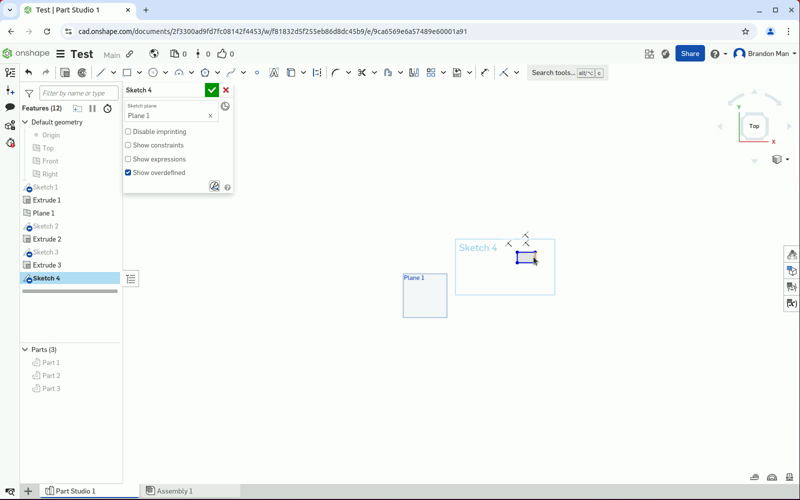
scroll(6)
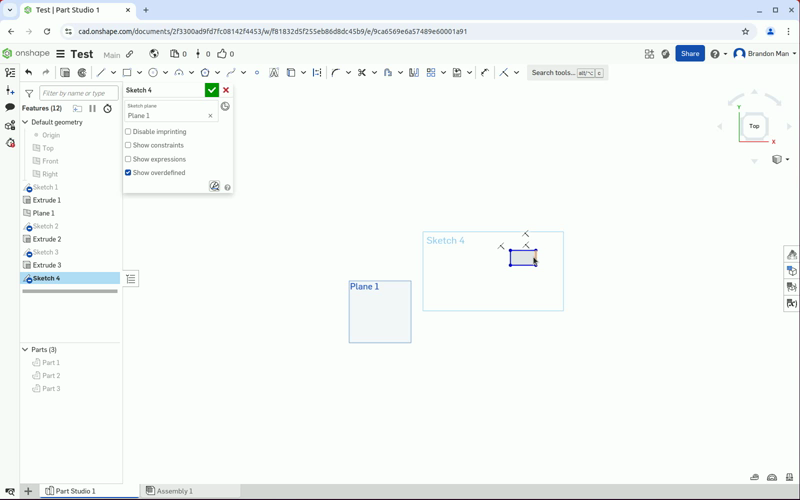
scroll(6)
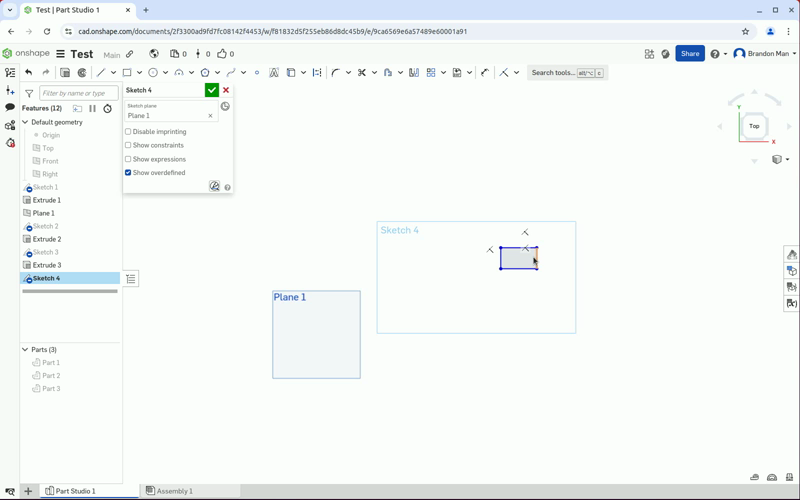
scroll(6)
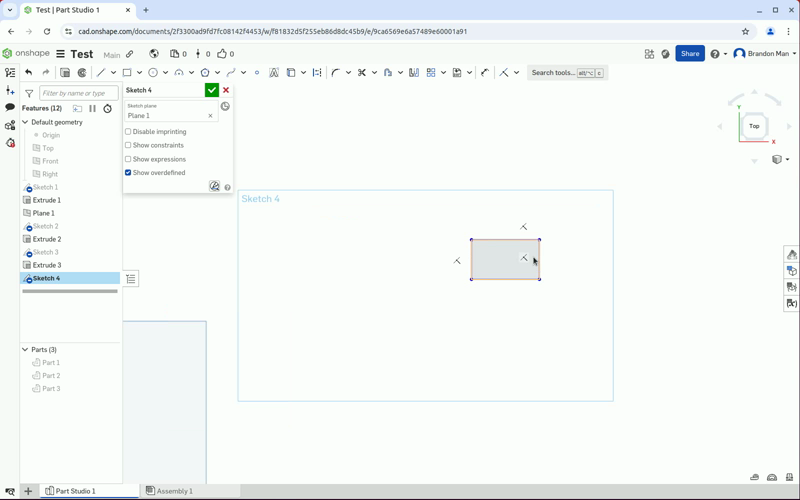
scroll(6)
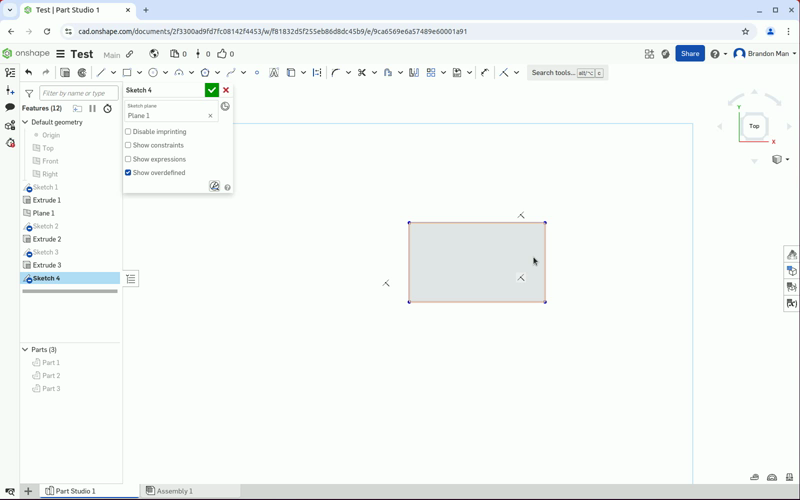
click(533, 256)
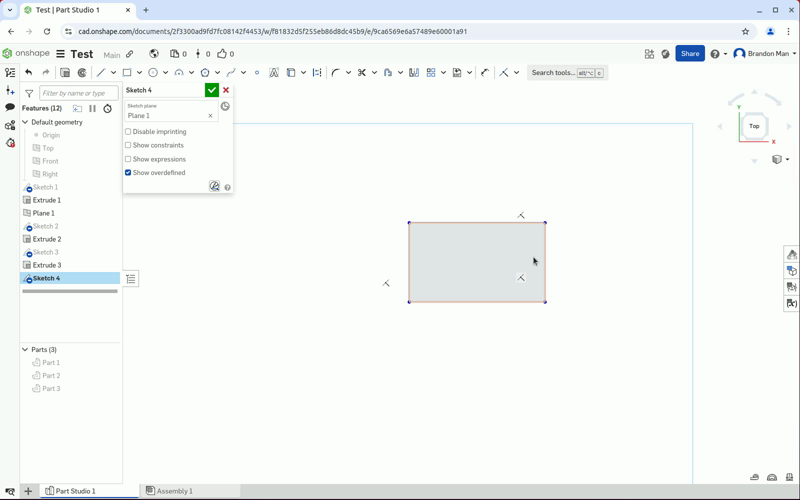
scroll(-6)
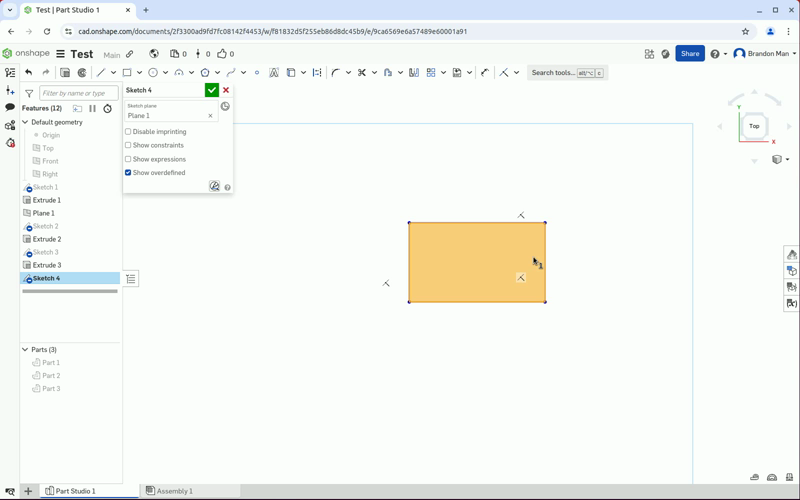
scroll(-6)
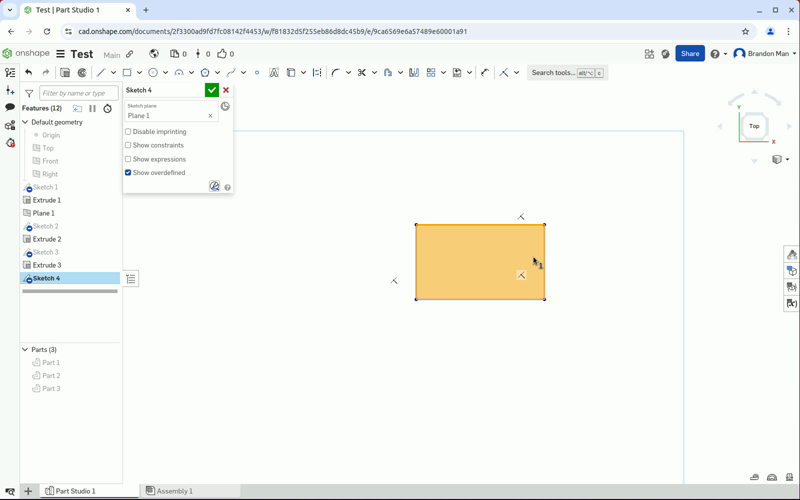
scroll(-6)
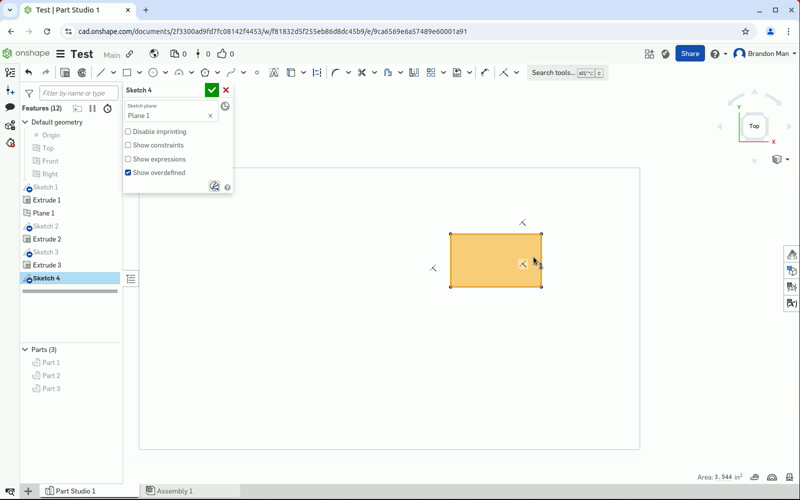
scroll(-6)
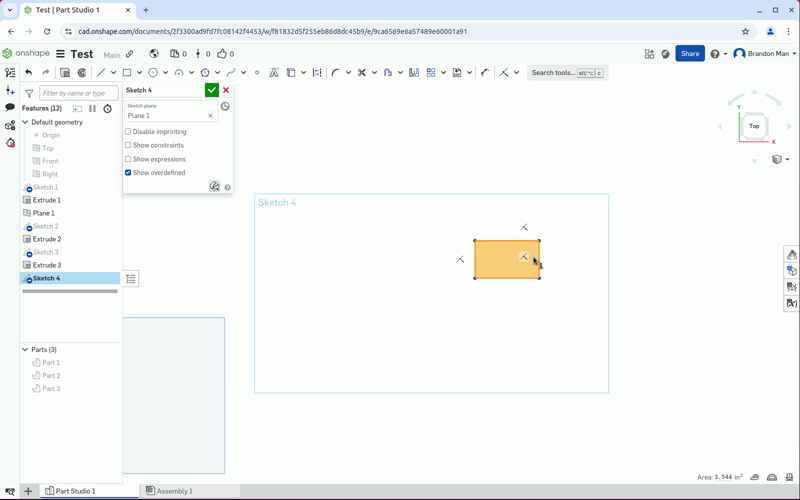
scroll(-6)
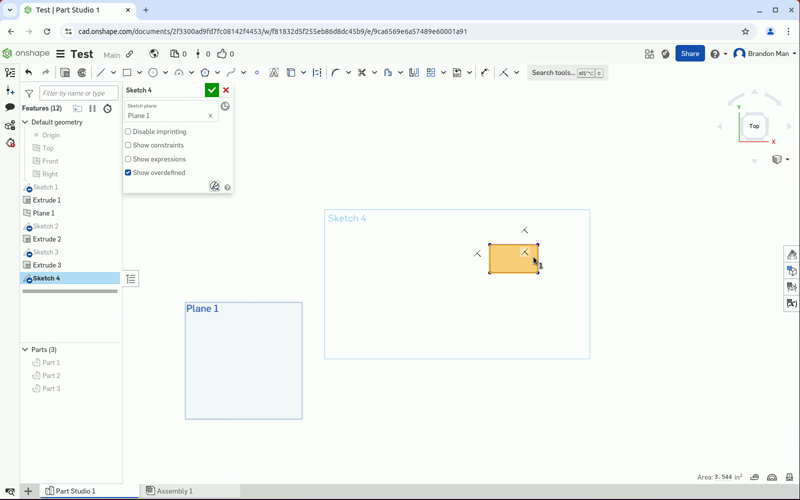
scroll(-6)
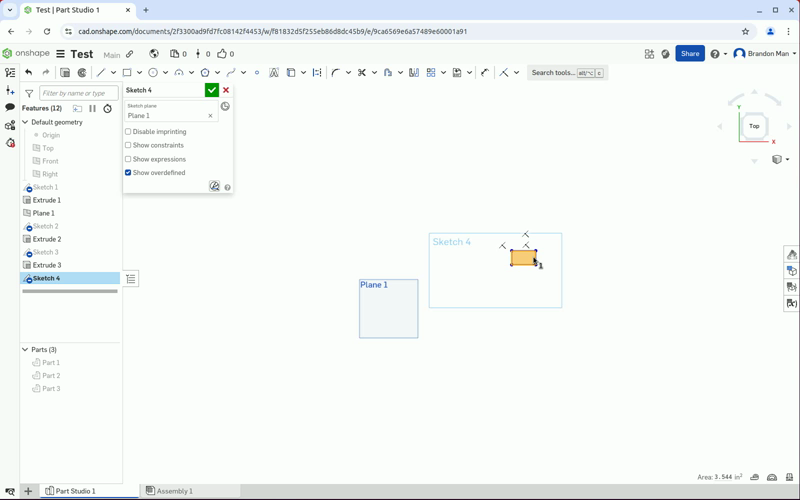
scroll(-6)
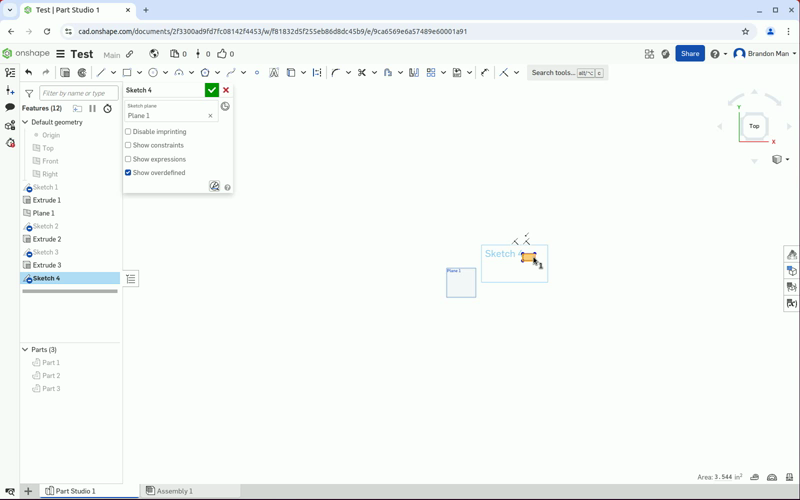
mouse_move(73, 352)
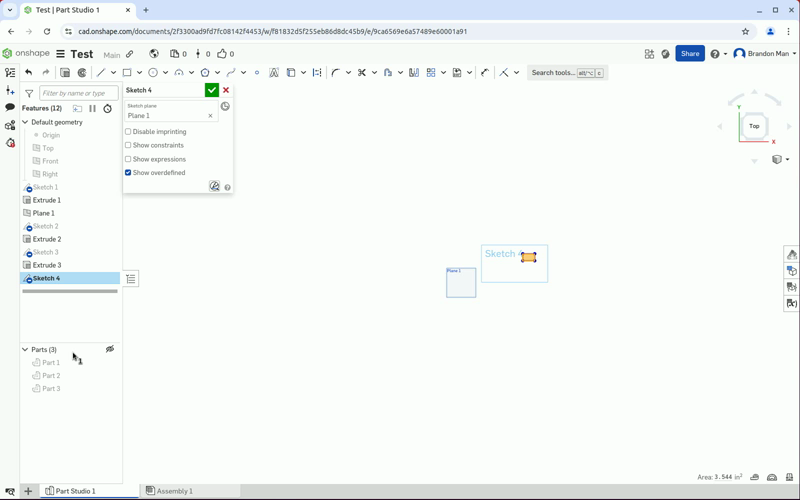
key(shift+y)
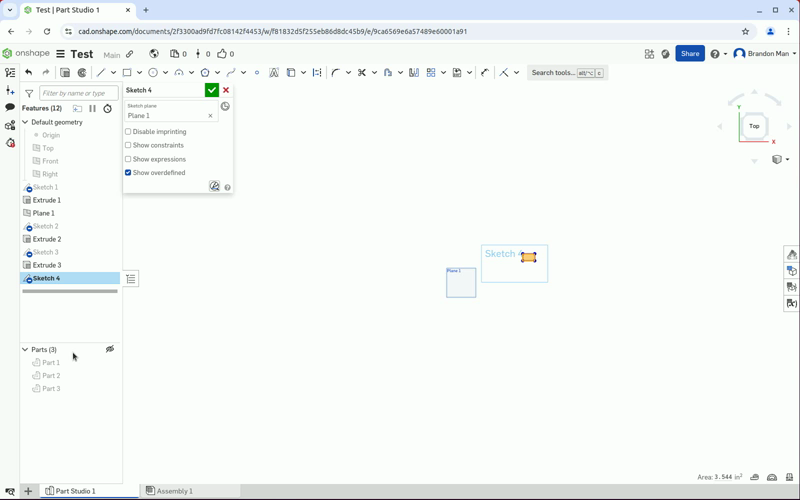
key(shift+e)
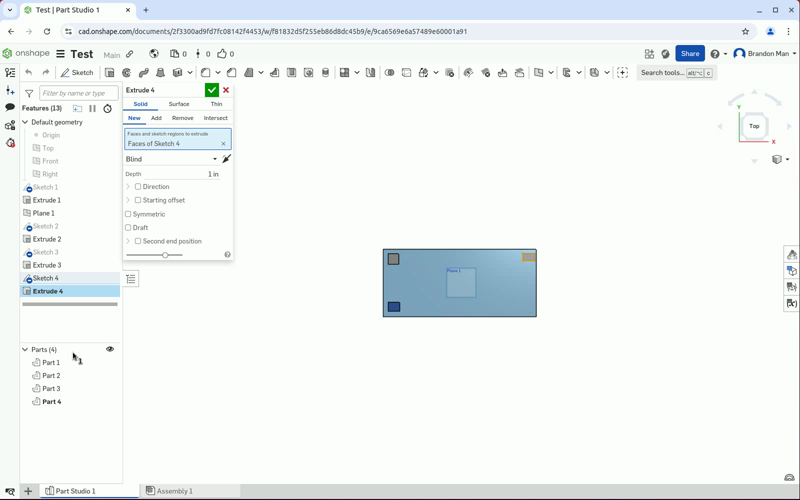
mouse_move(143, 106)
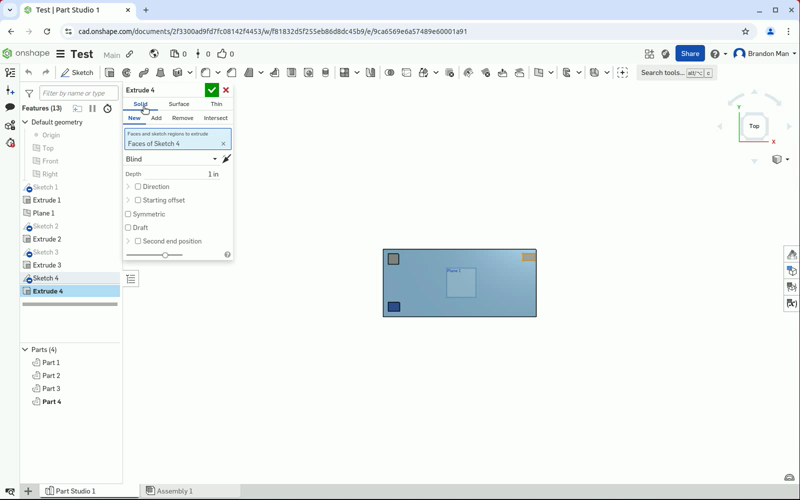
click(143, 106)
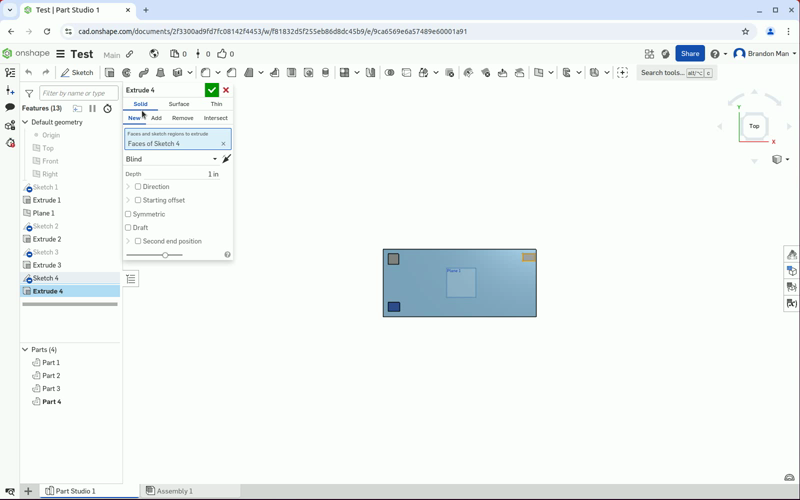
mouse_move(137, 120)
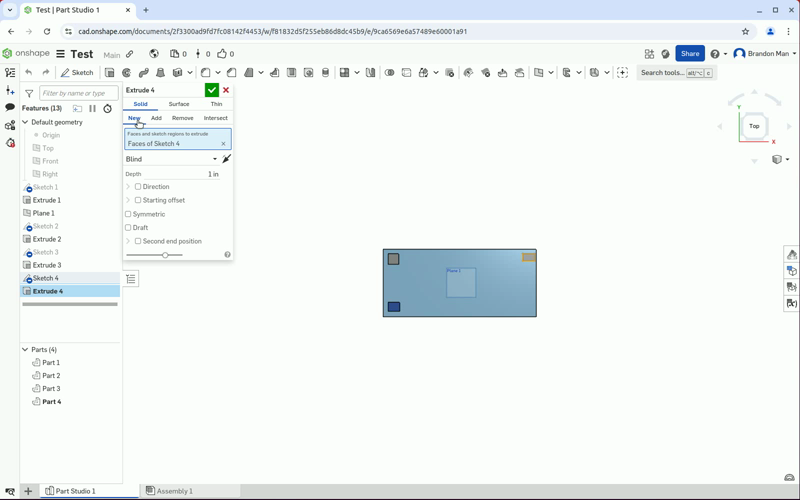
click(137, 120)
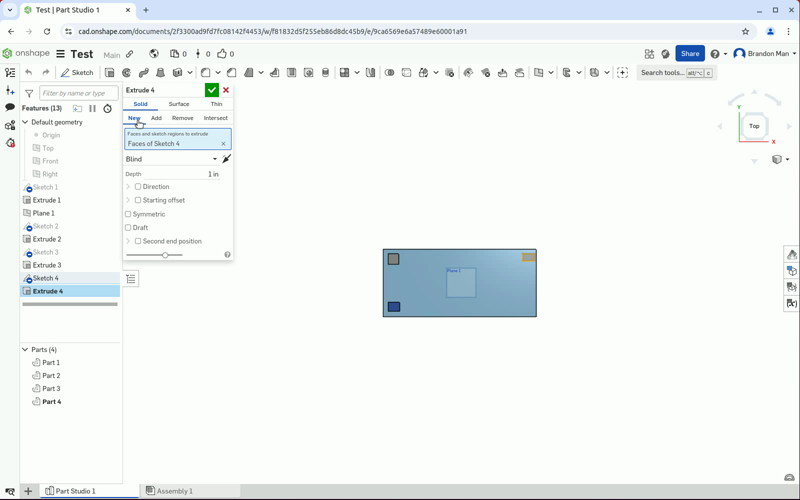
key(tab, 4)
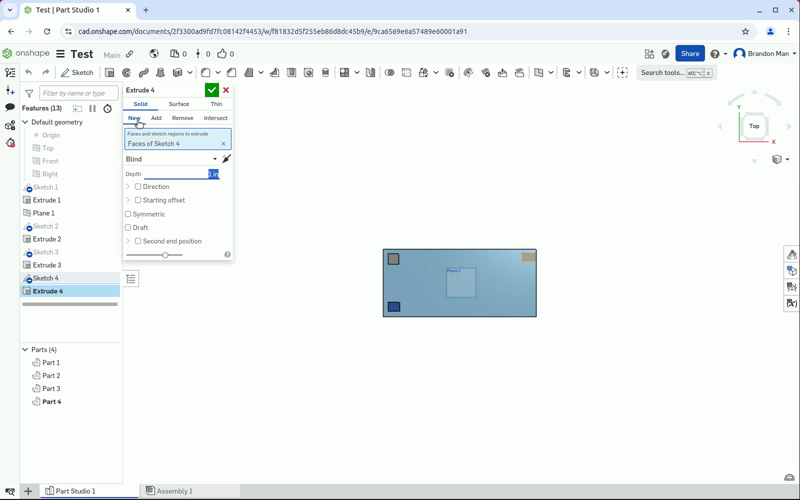
text(20.46)
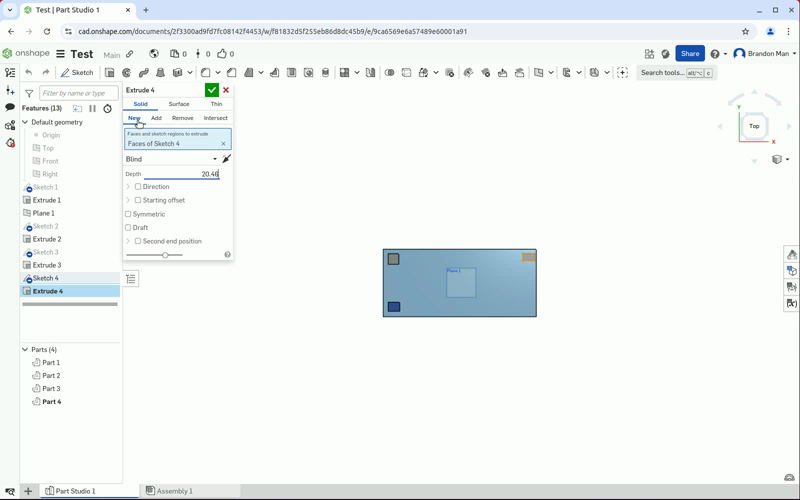
key(enter)
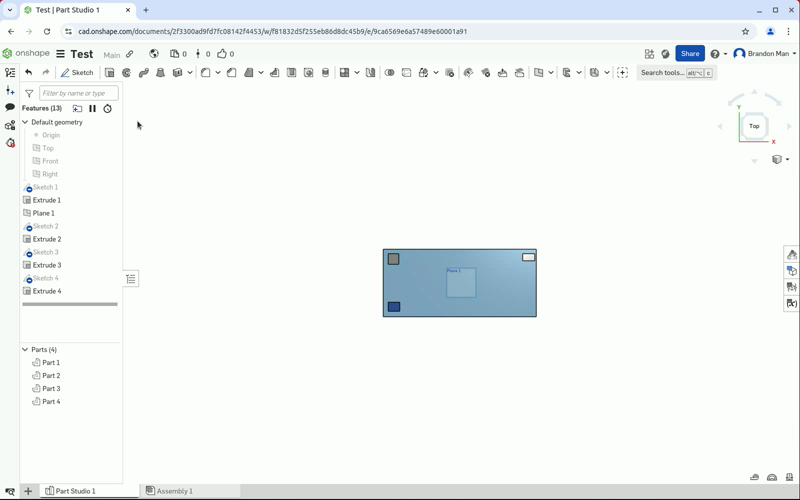
key(shift+h)
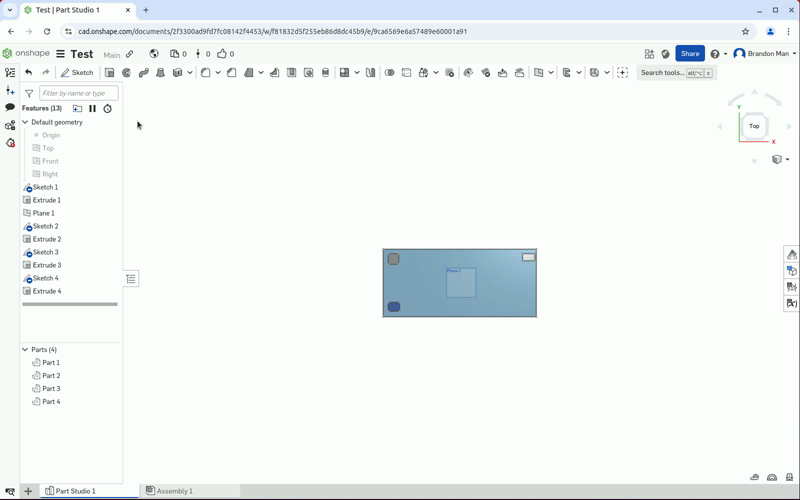
key(shift+h)
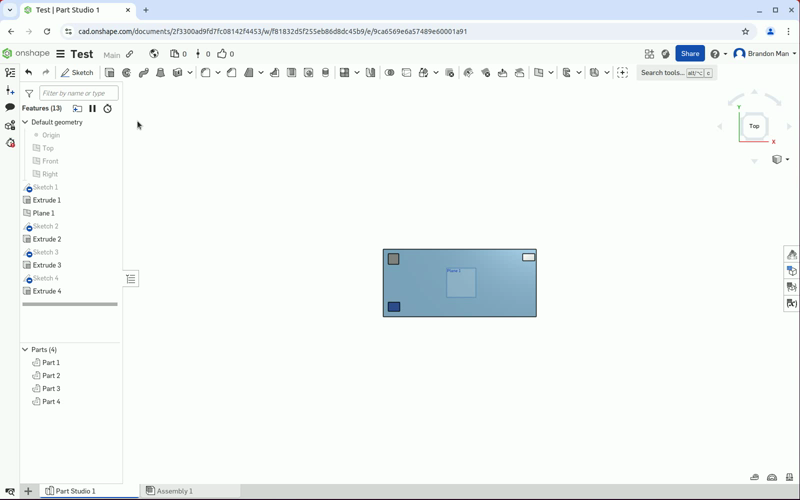
mouse_move(73, 189)
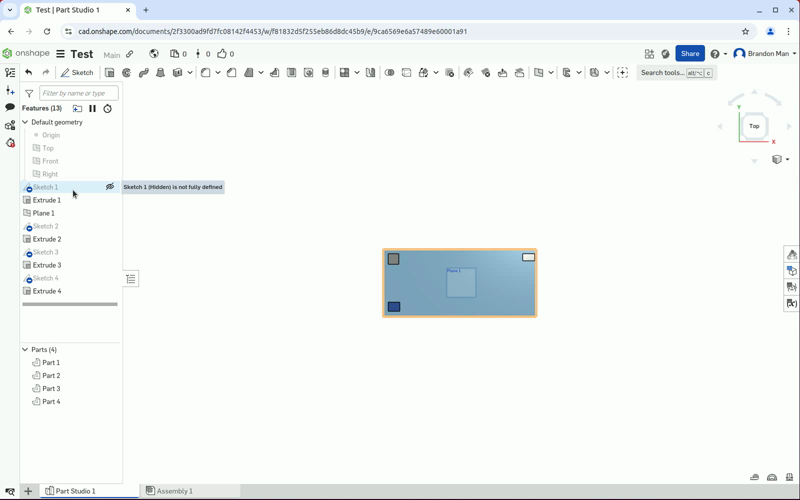
click(73, 189)
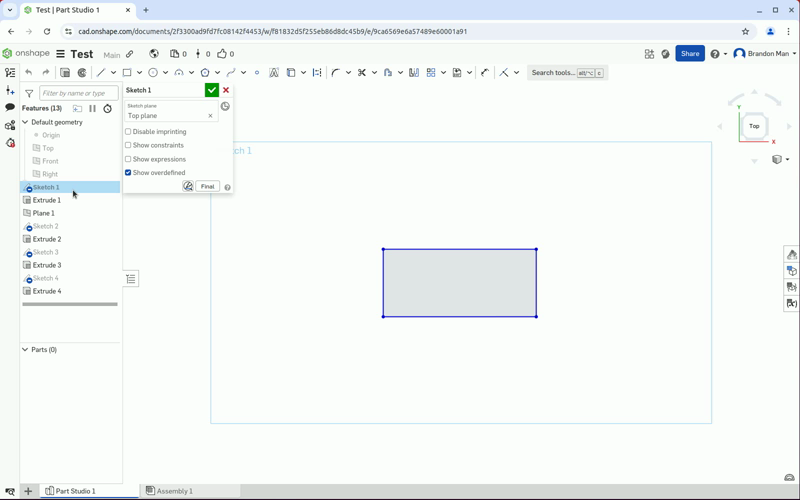
mouse_move(229, 92)
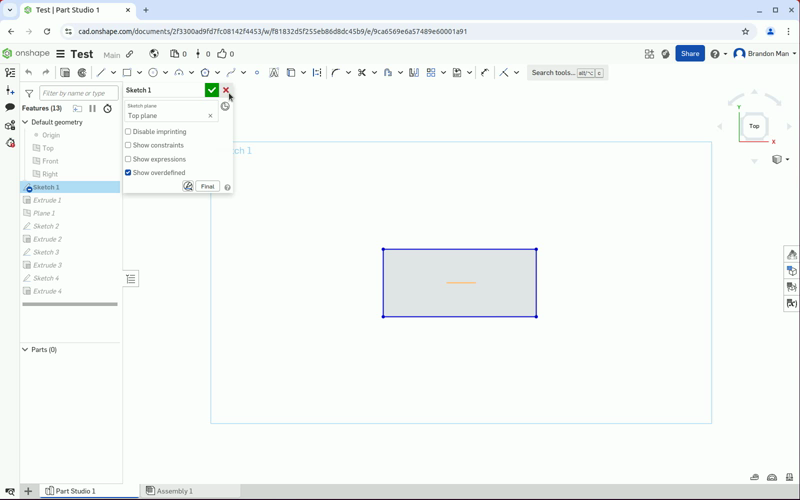
click(229, 92)
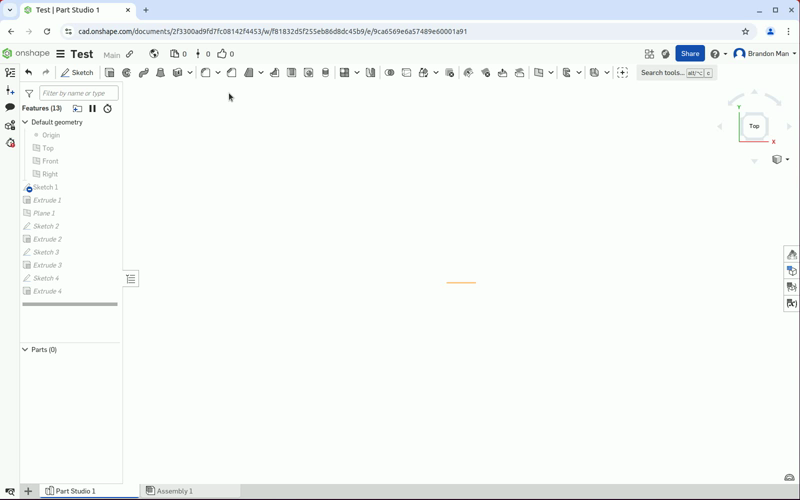
key(shift+s)
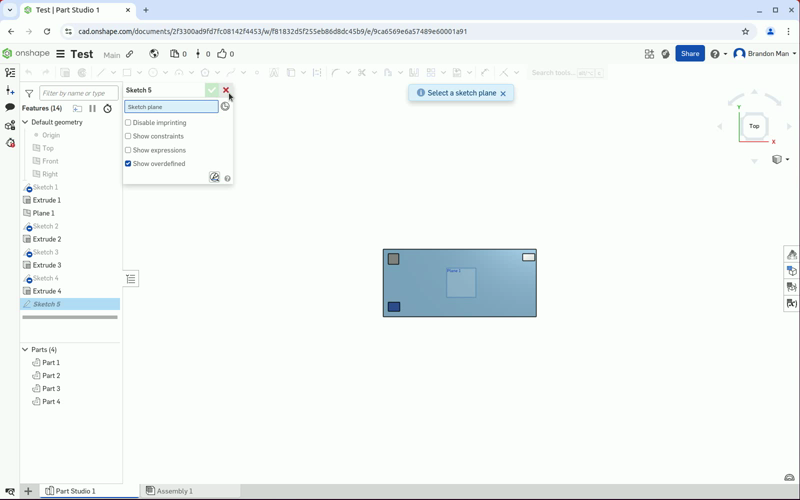
mouse_move(73, 215)
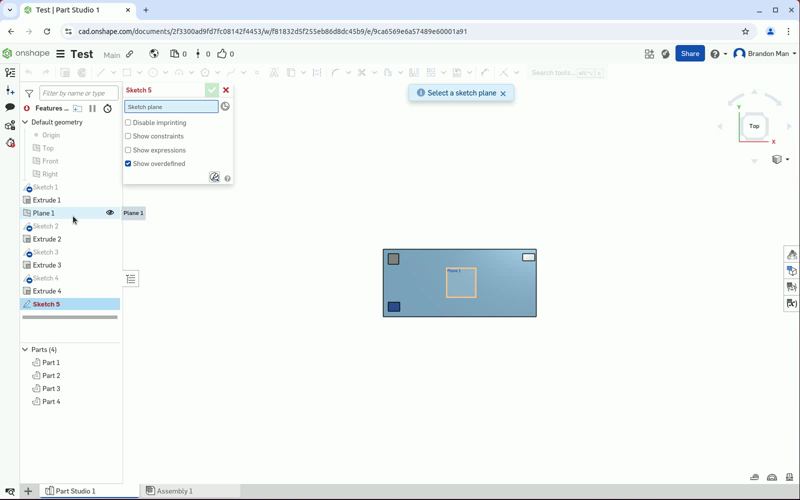
click(73, 215)
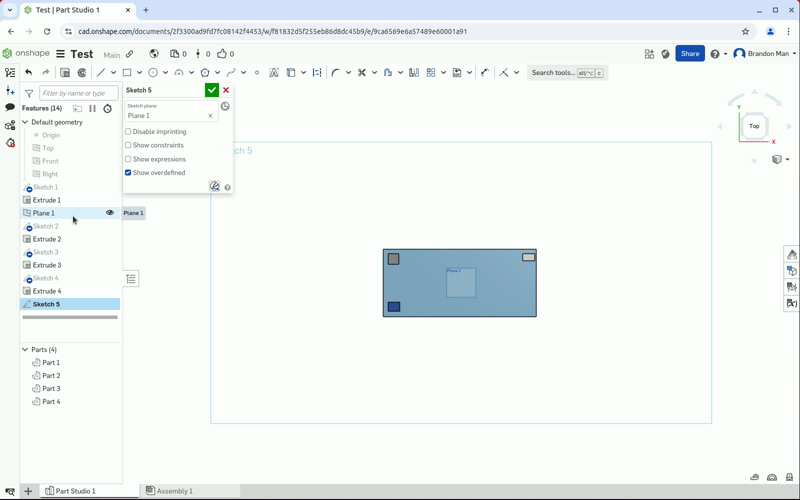
mouse_move(73, 352)
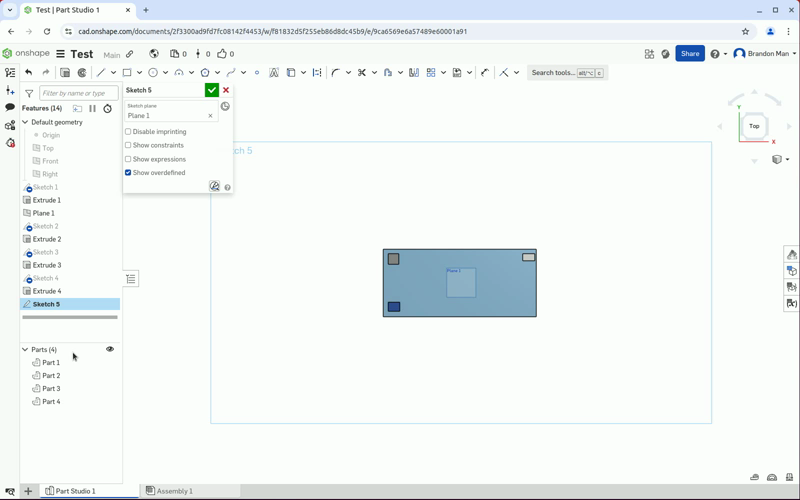
key(y)
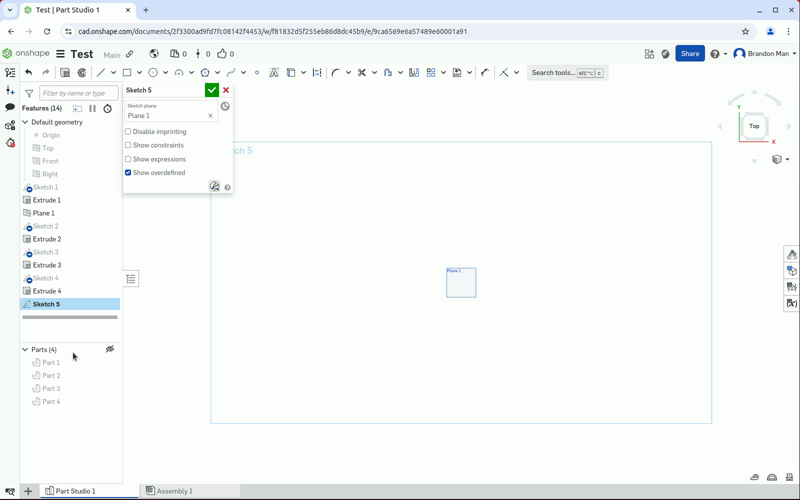
key(l)
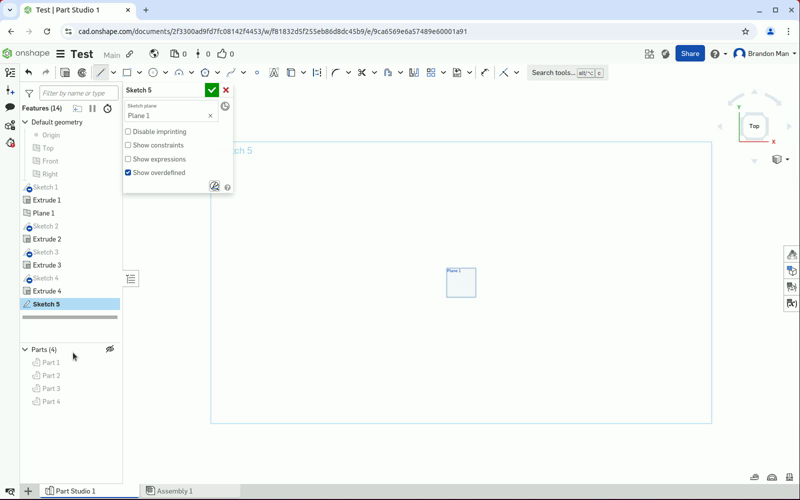
key_down(shift)
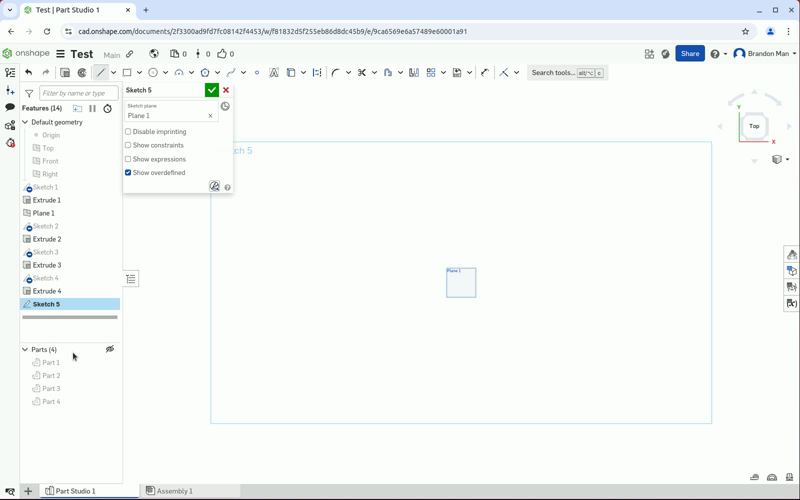
mouse_move(521, 311)
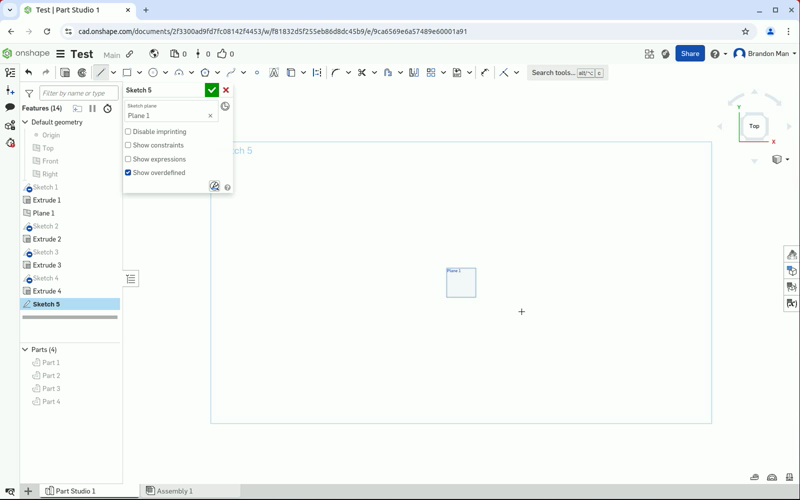
click(521, 311)
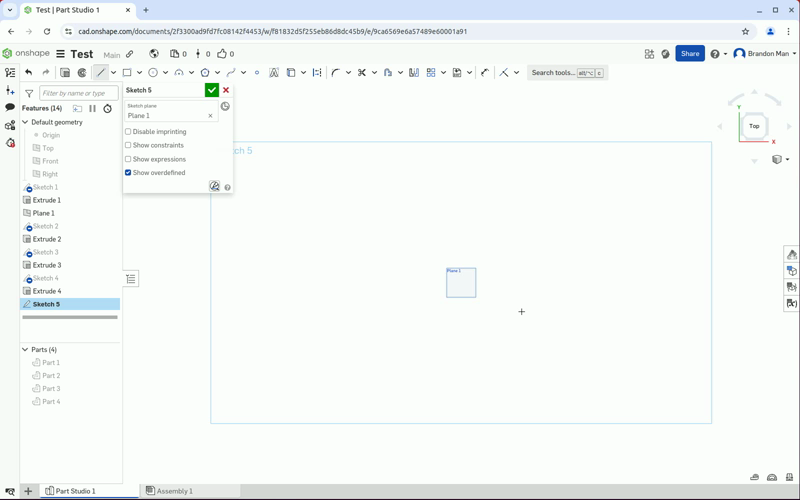
key_up(shift)
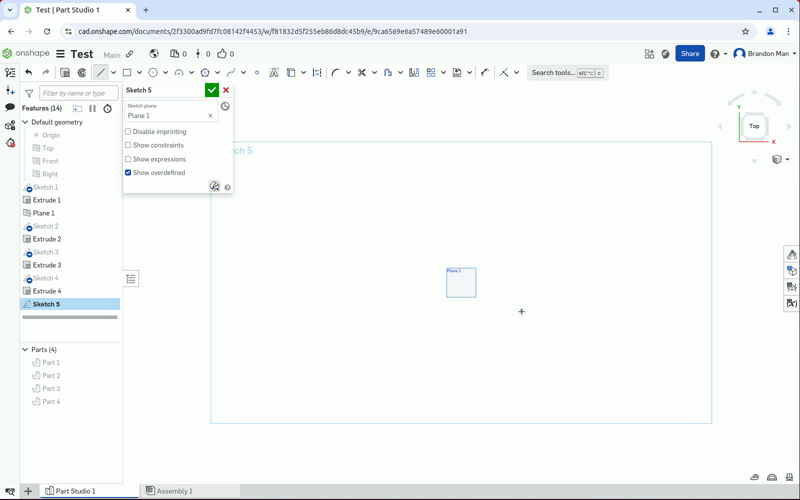
key_down(shift)
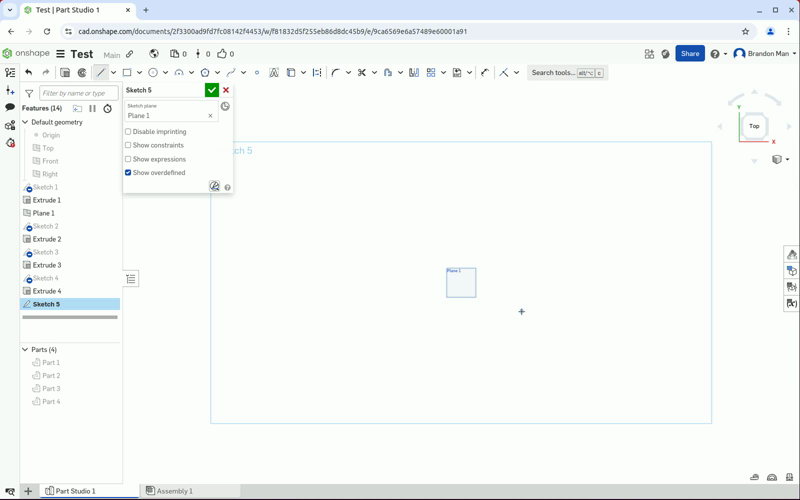
mouse_move(551, 311)
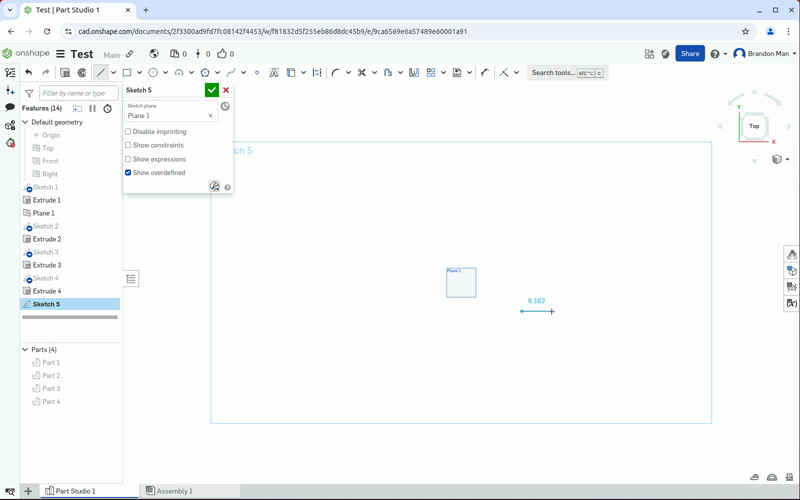
mouse_move(534, 311)
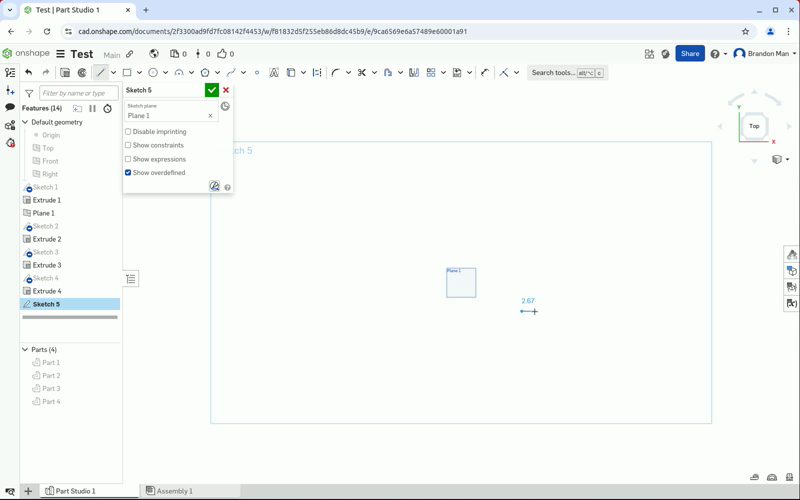
click(534, 311)
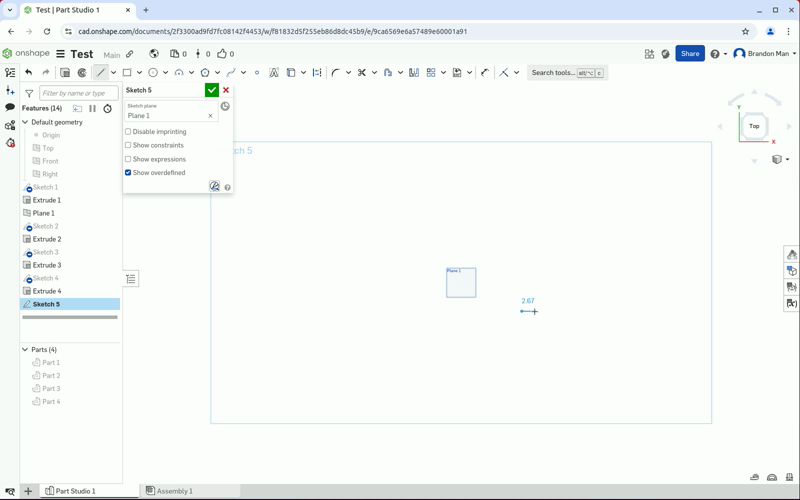
key_up(shift)
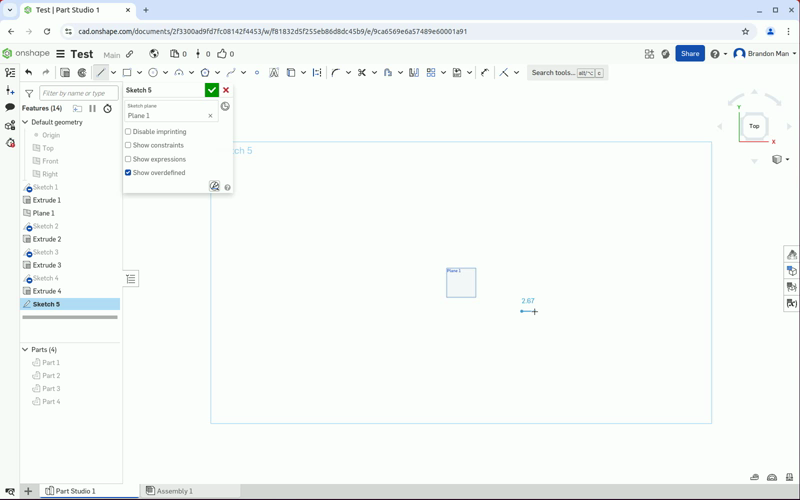
key_down(shift)
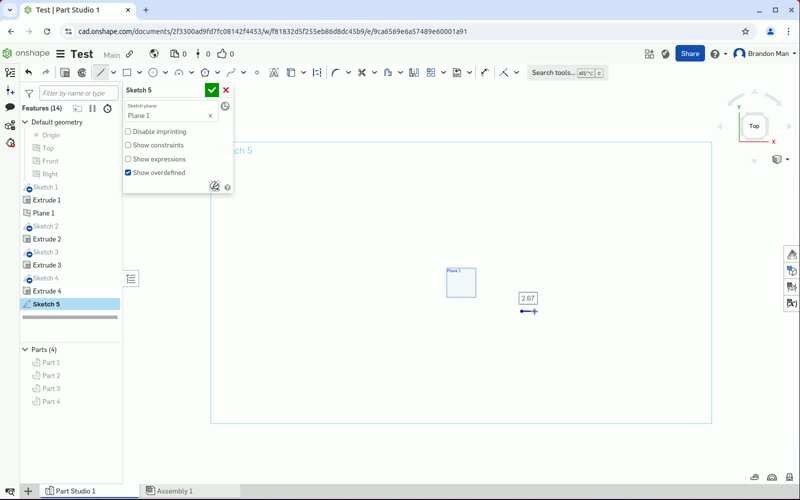
mouse_move(564, 311)
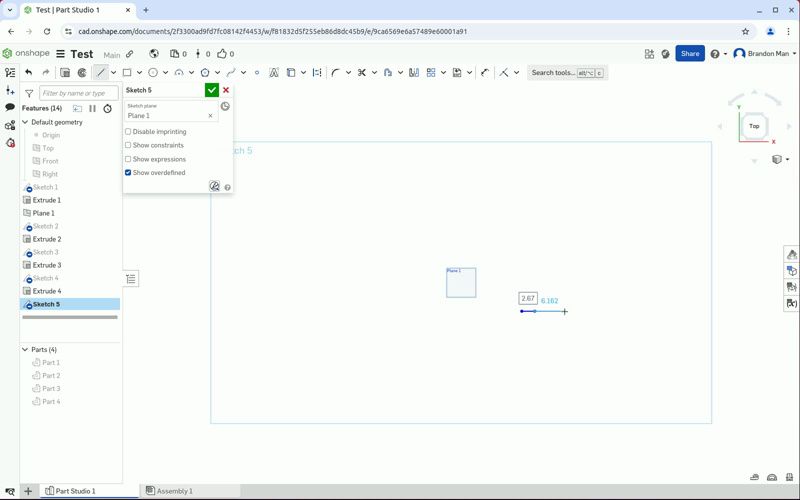
mouse_move(534, 302)
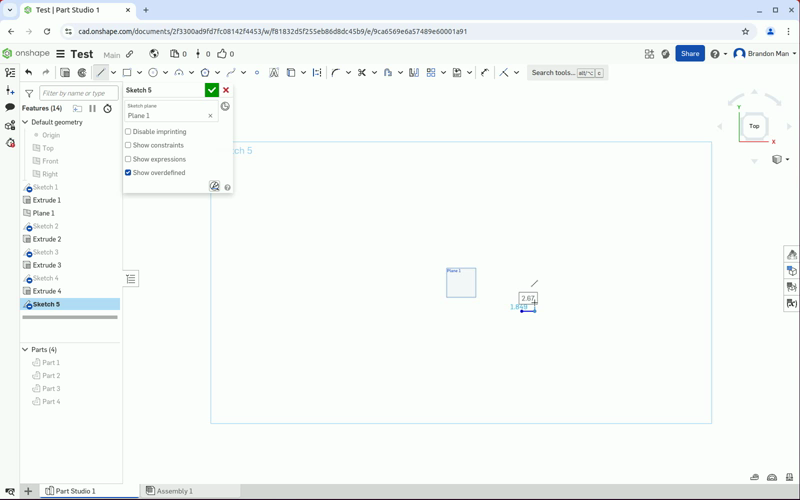
click(534, 302)
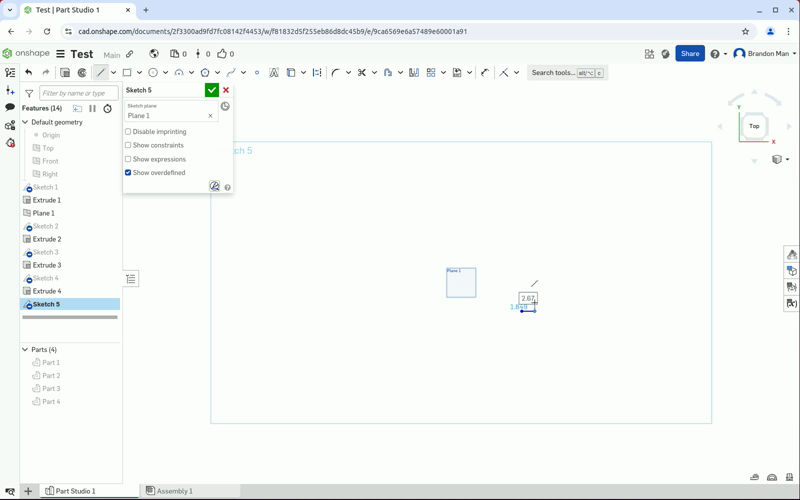
key_up(shift)
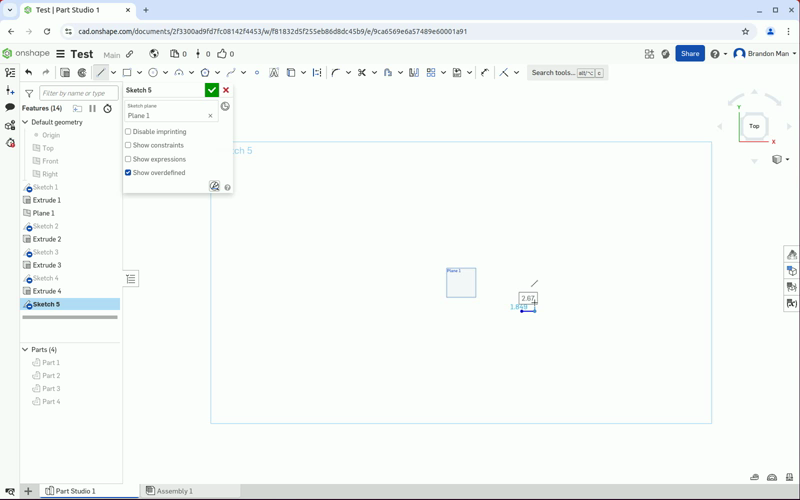
key_down(shift)
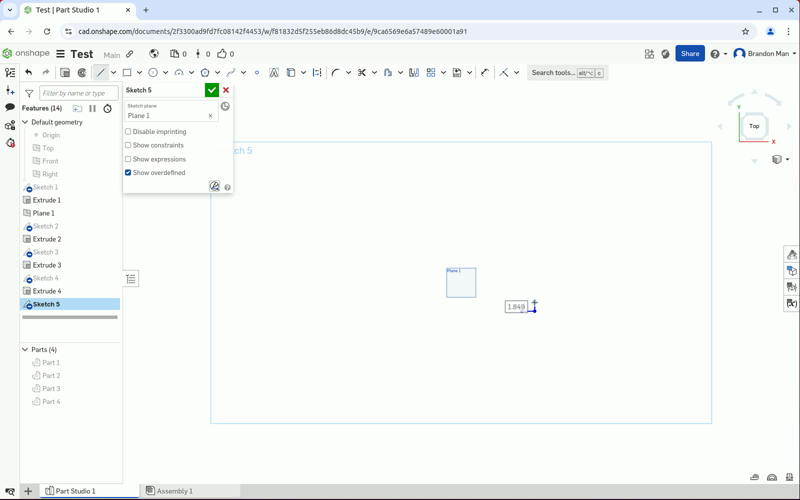
mouse_move(564, 302)
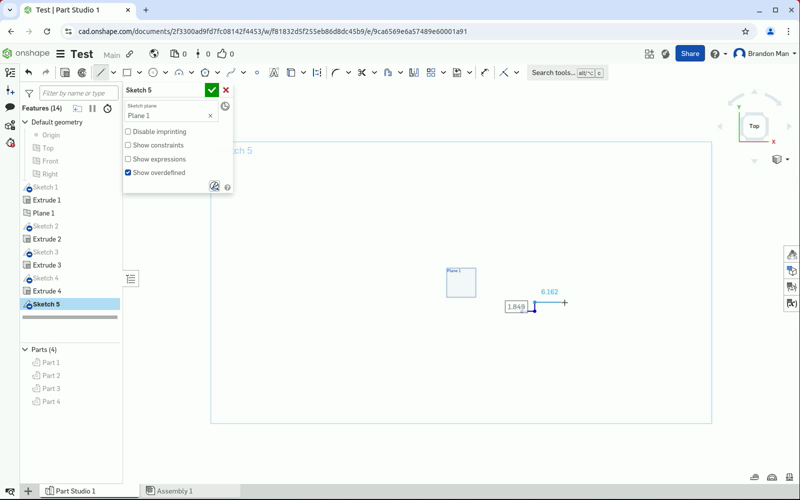
mouse_move(521, 302)
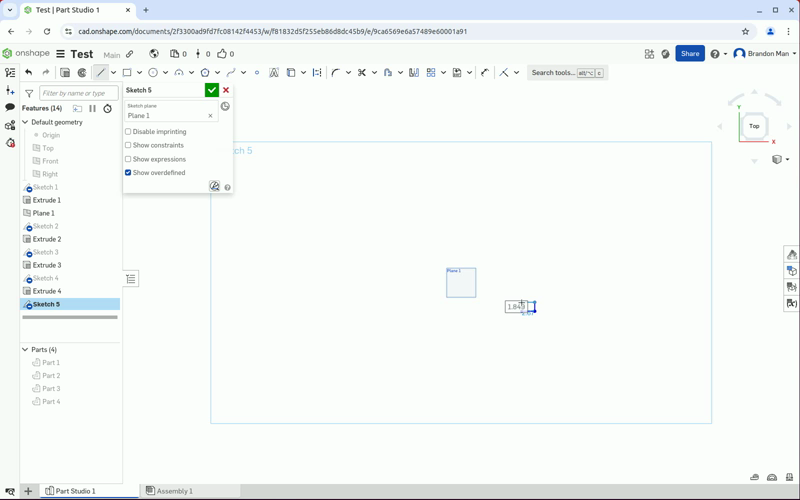
click(521, 302)
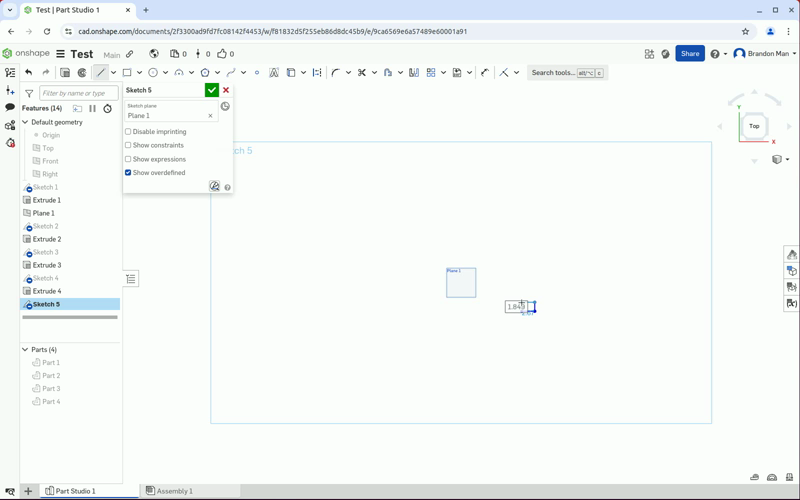
key_up(shift)
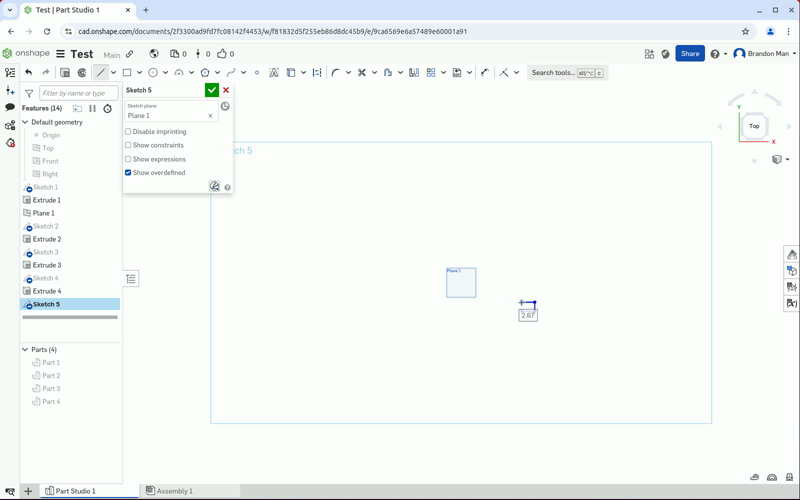
mouse_move(551, 302)
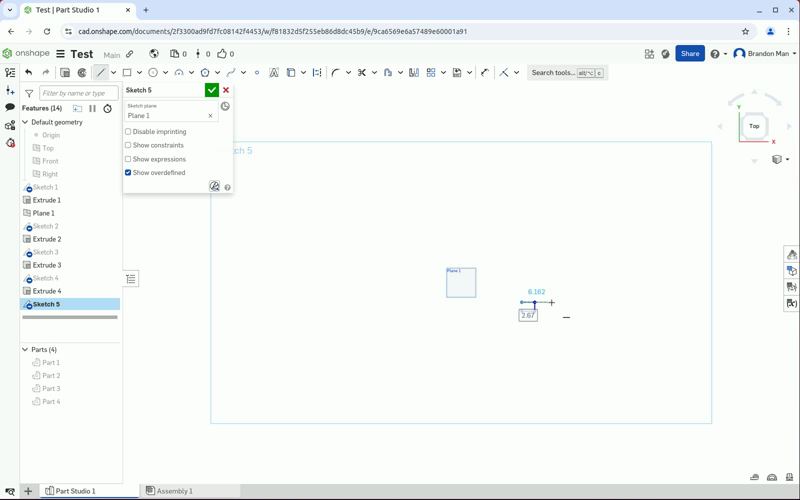
key_down(shift)
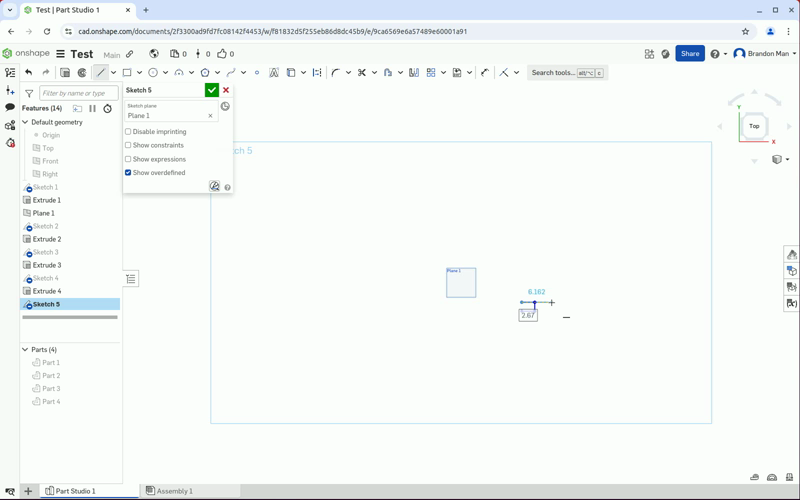
mouse_move(521, 311)
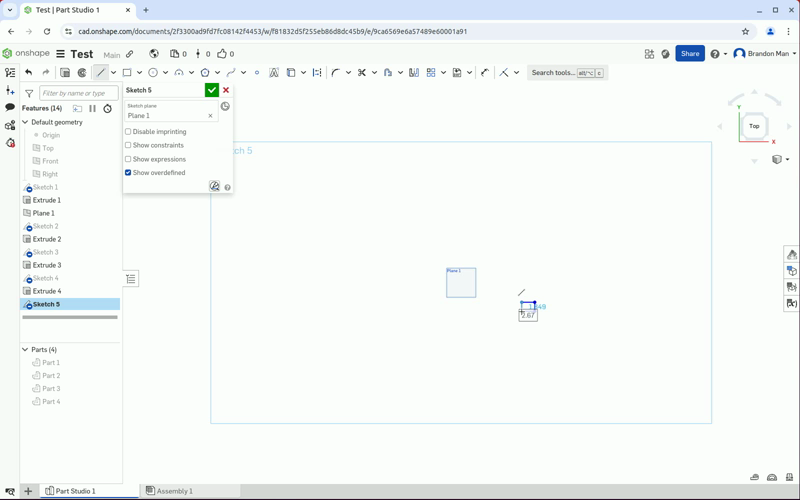
key_up(shift)
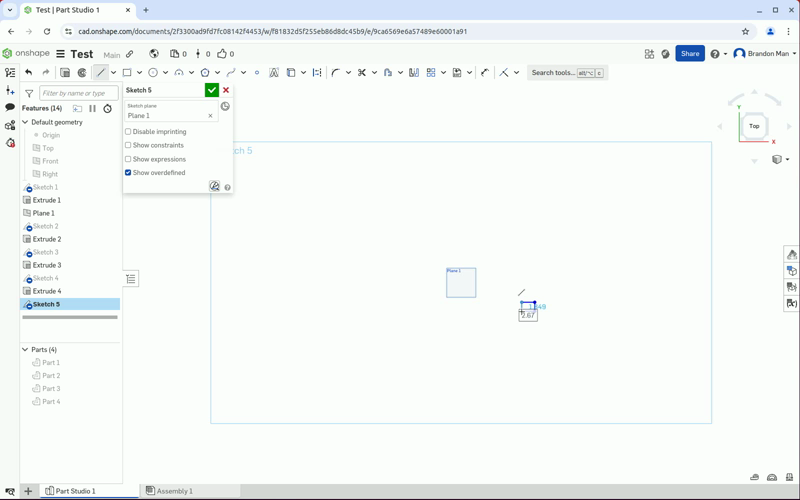
click(521, 311)
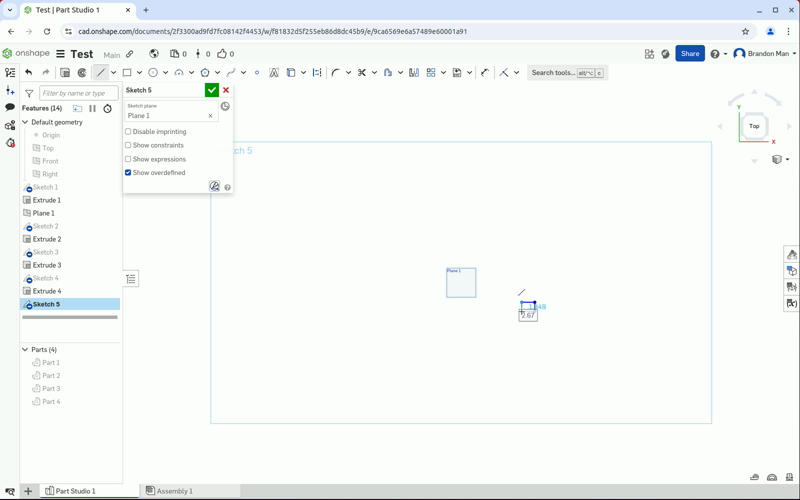
key(esc)
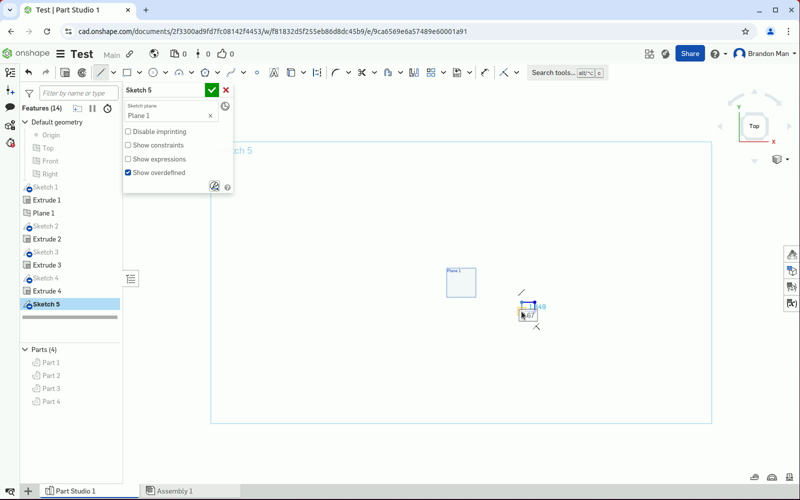
mouse_move(527, 310)
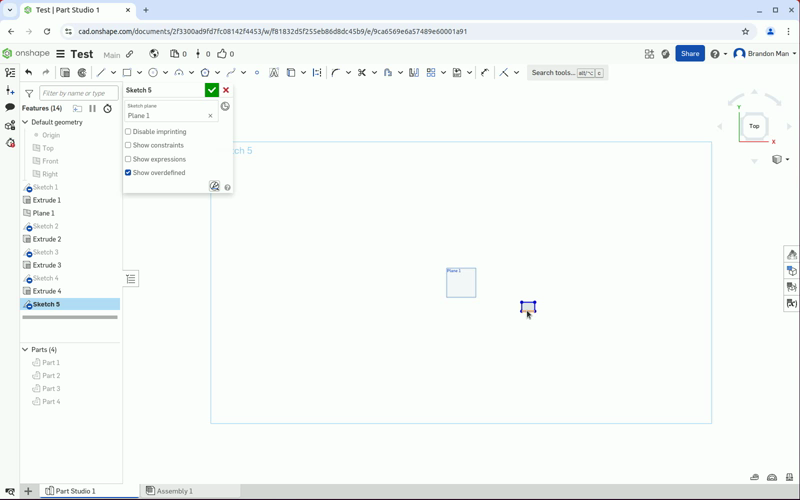
scroll(6)
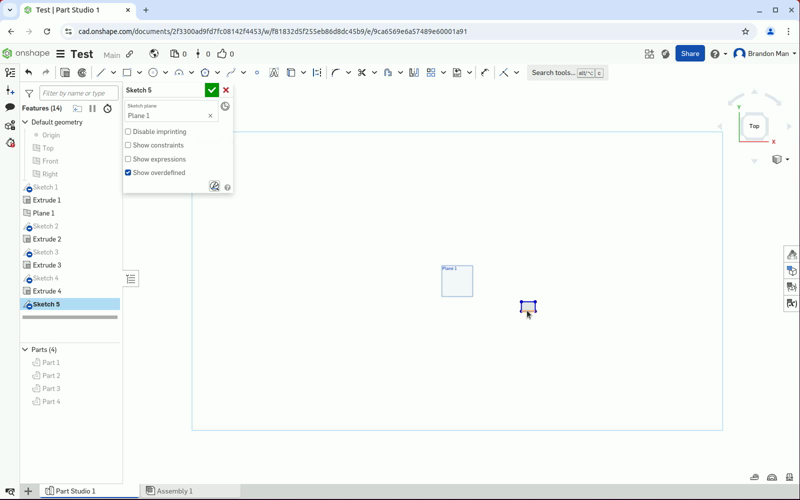
scroll(6)
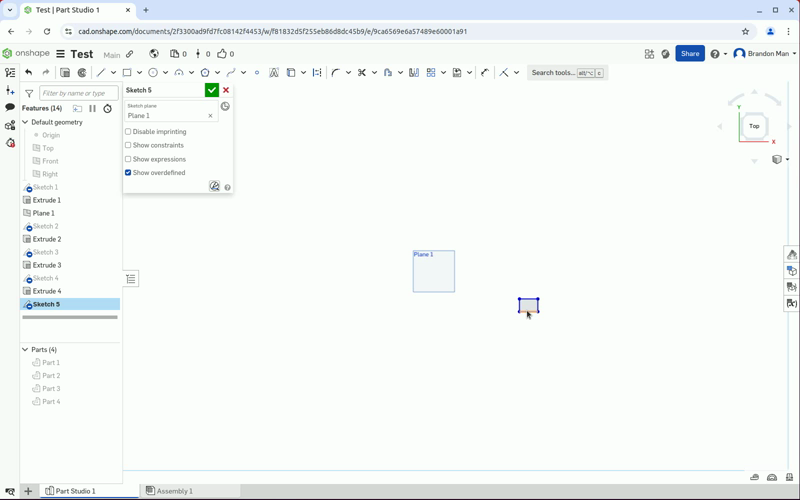
scroll(6)
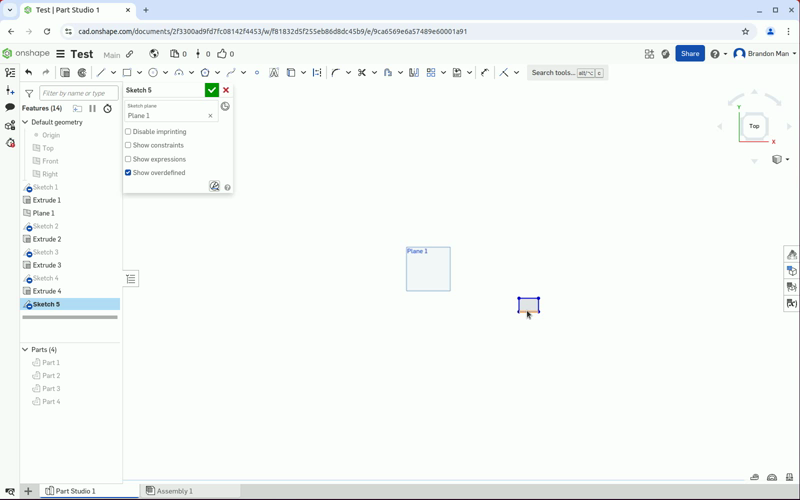
scroll(6)
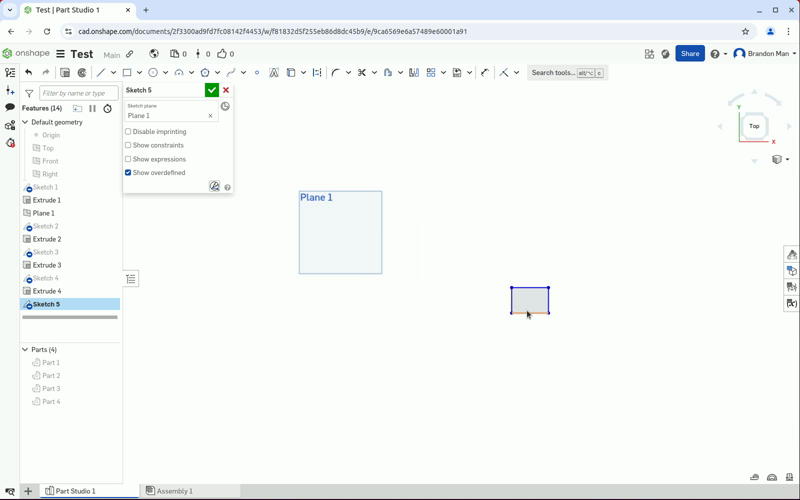
scroll(6)
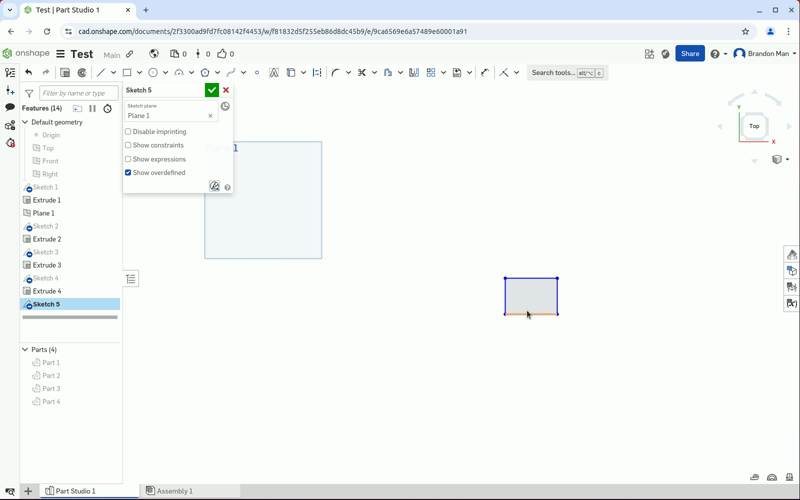
scroll(6)
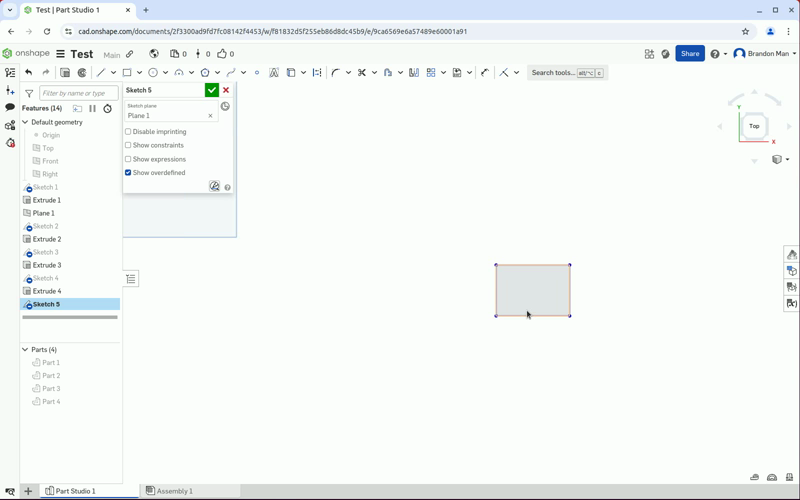
scroll(6)
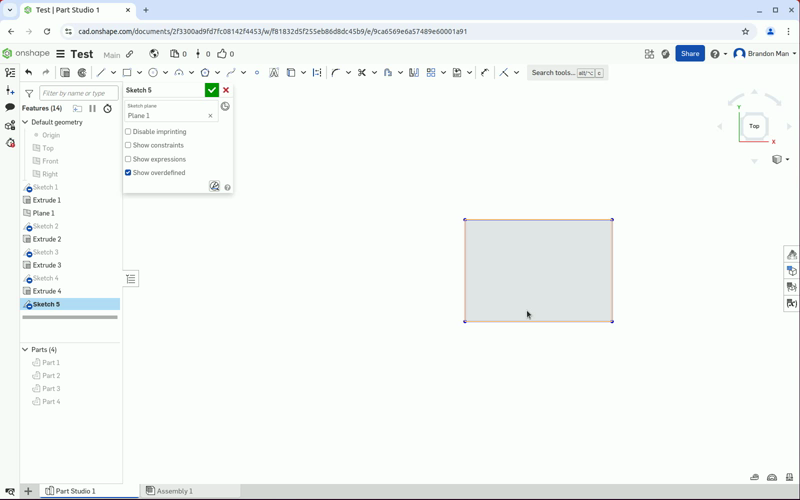
click(527, 310)
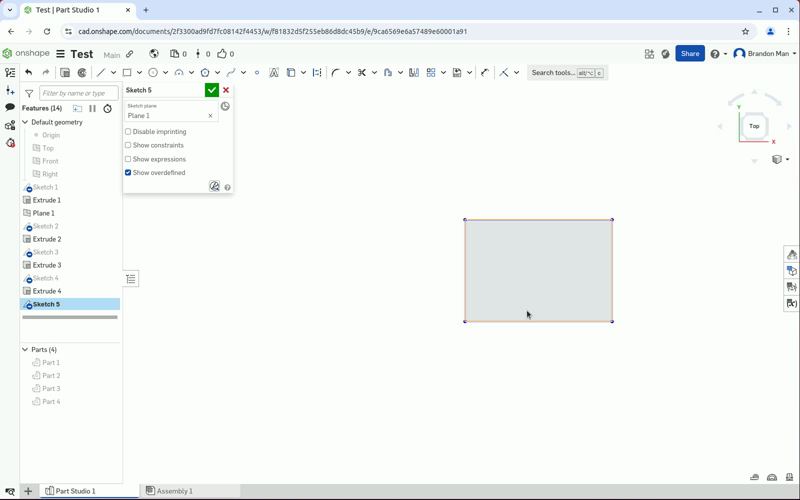
scroll(-6)
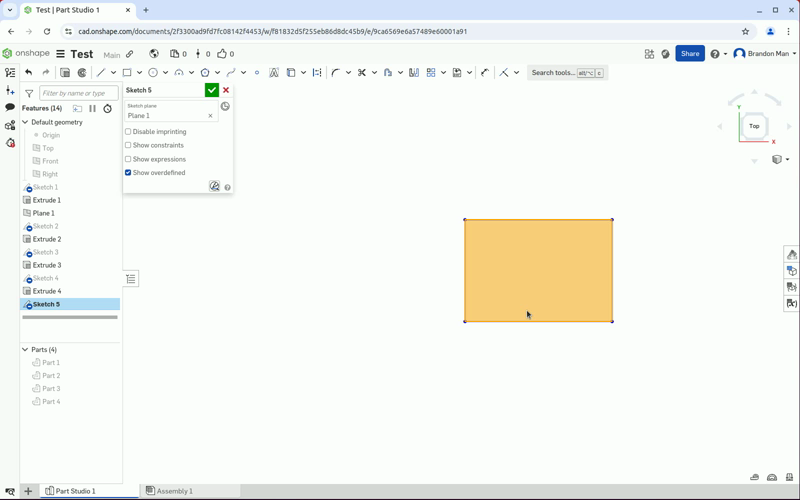
scroll(-6)
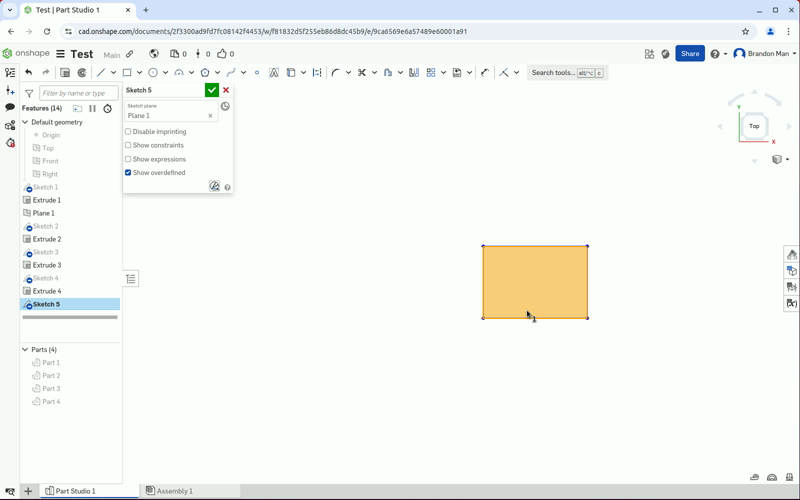
scroll(-6)
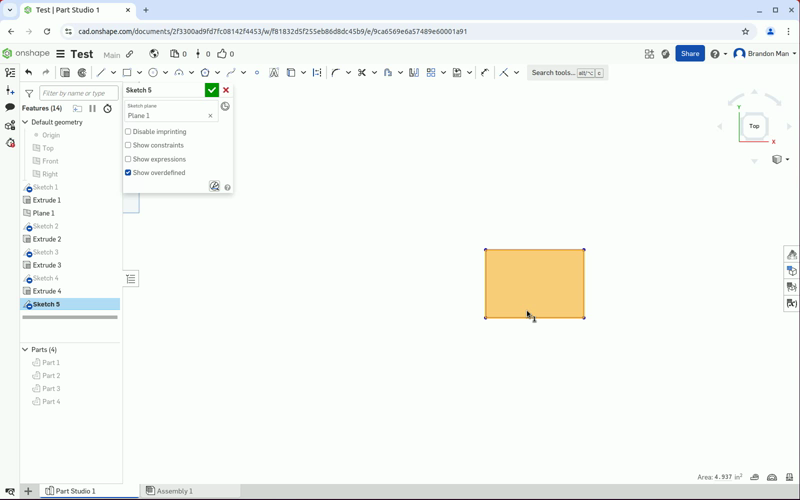
scroll(-6)
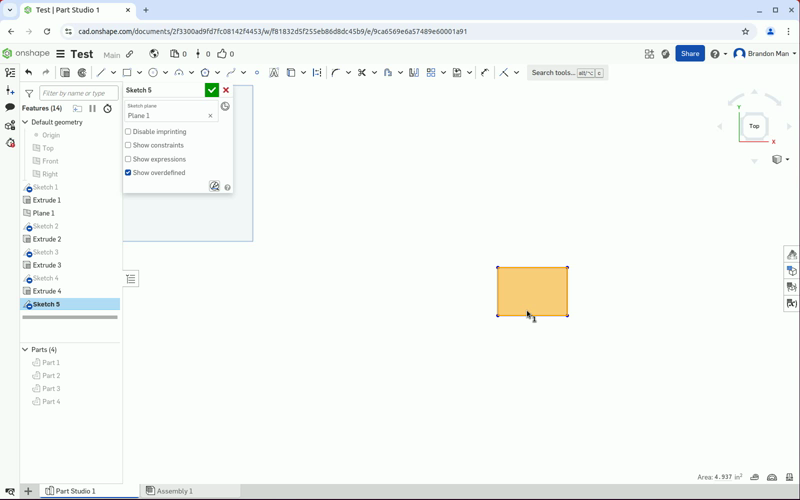
scroll(-6)
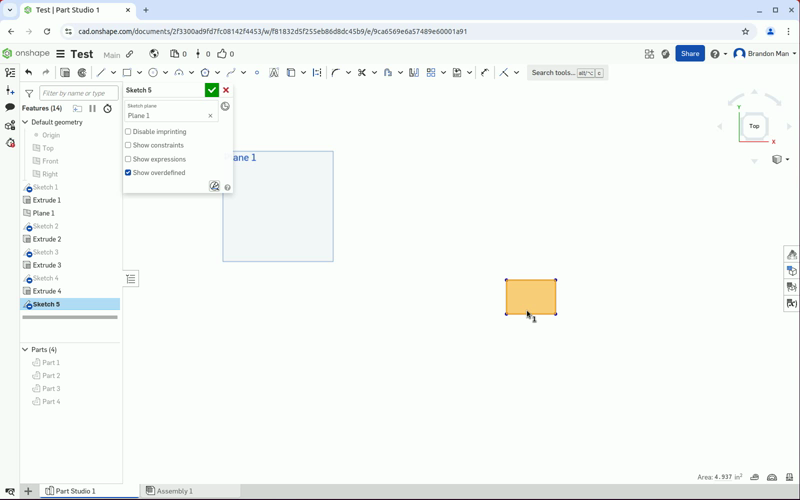
scroll(-6)
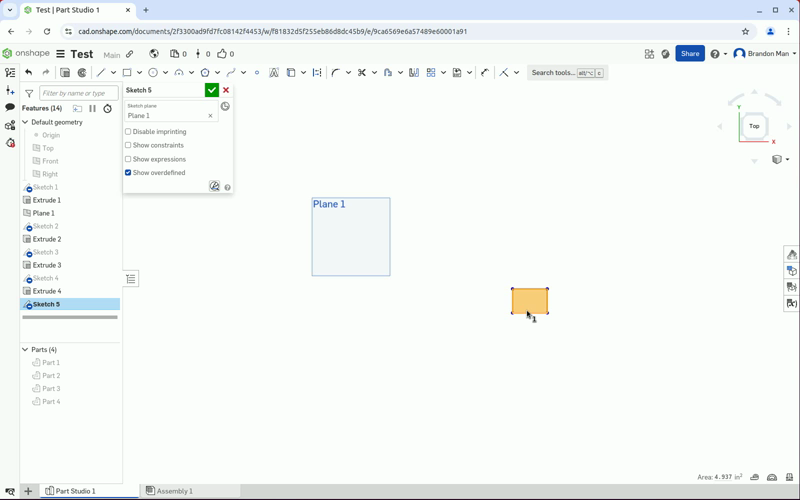
scroll(-6)
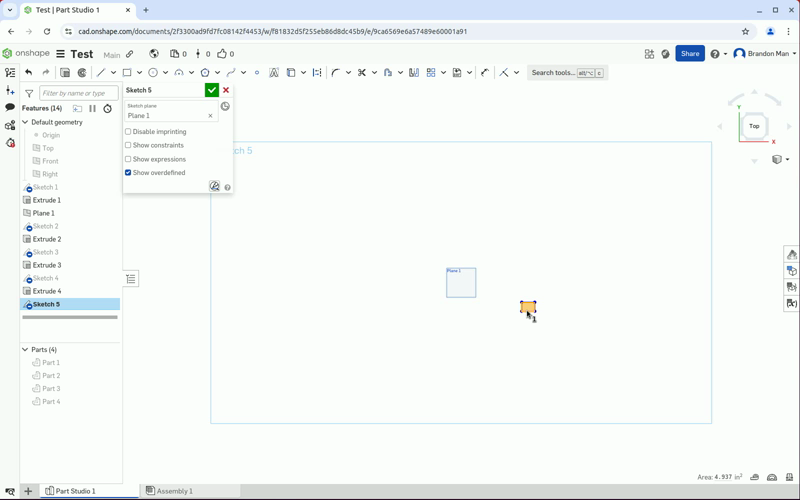
mouse_move(73, 352)
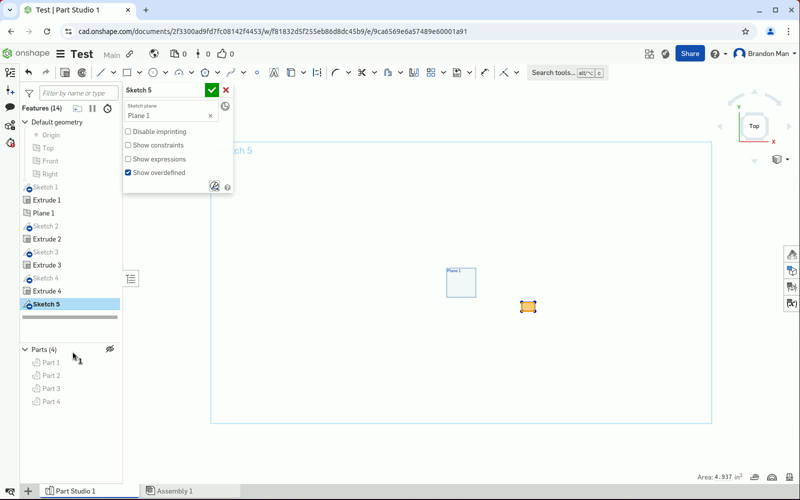
key(shift+y)
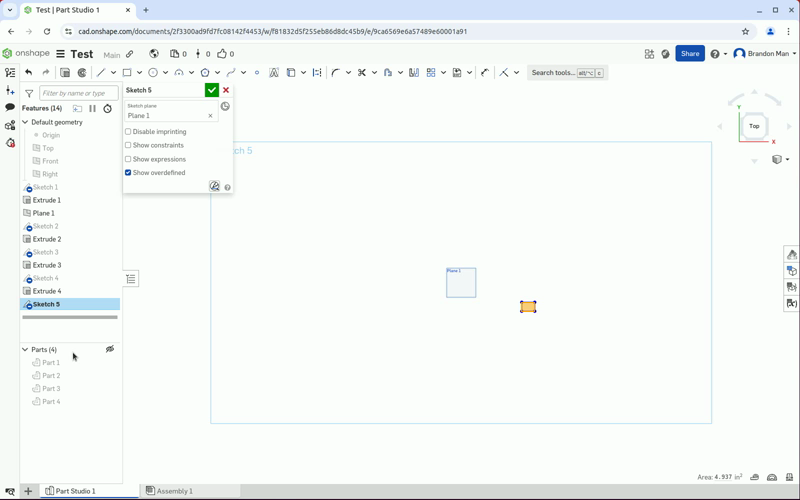
key(shift+e)
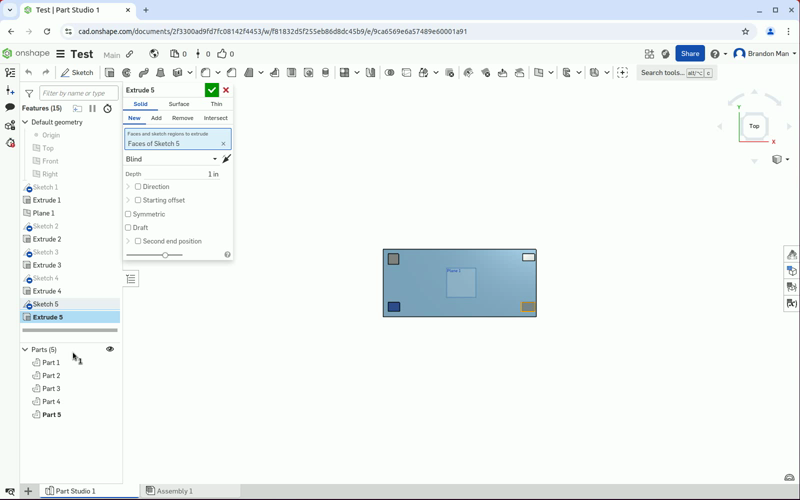
mouse_move(143, 106)
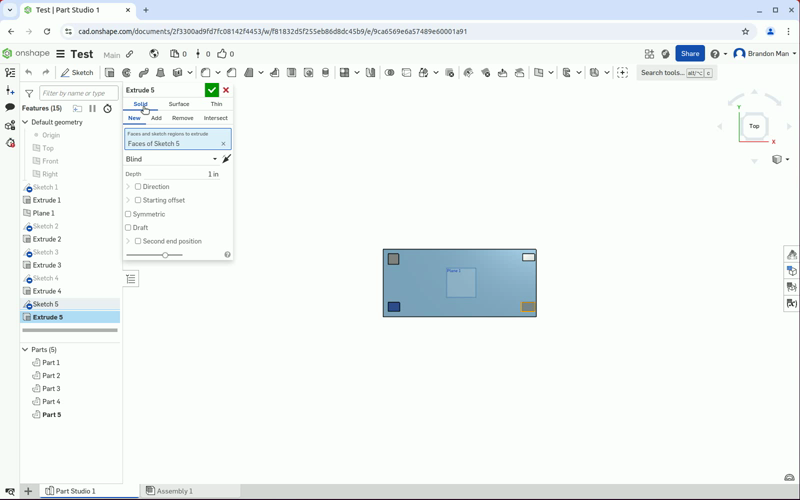
click(143, 106)
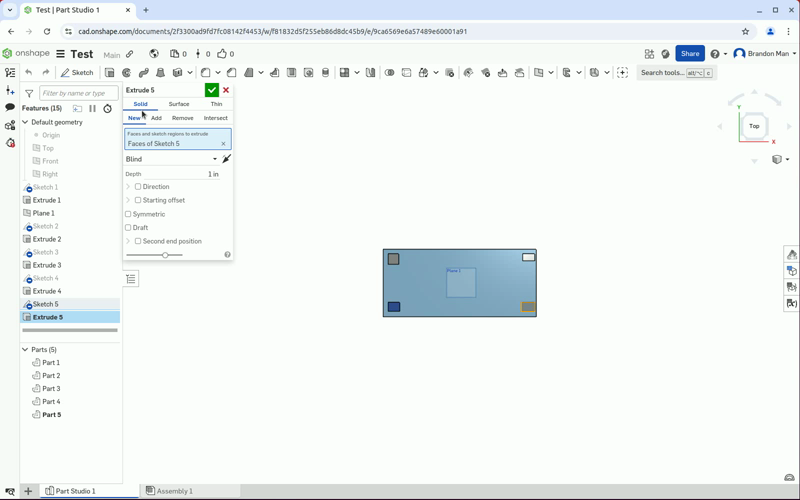
mouse_move(137, 120)
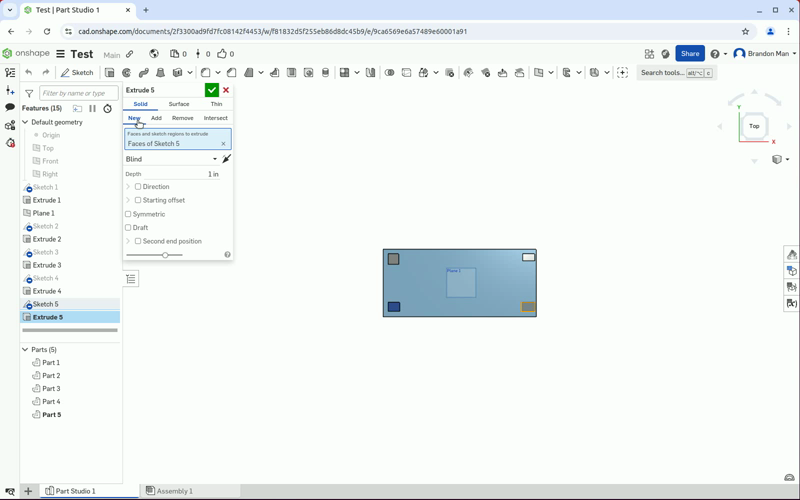
click(137, 120)
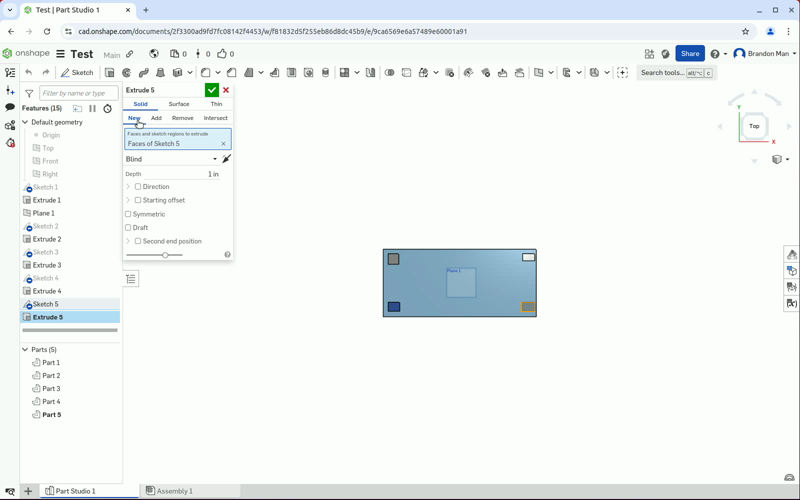
key(tab, 4)
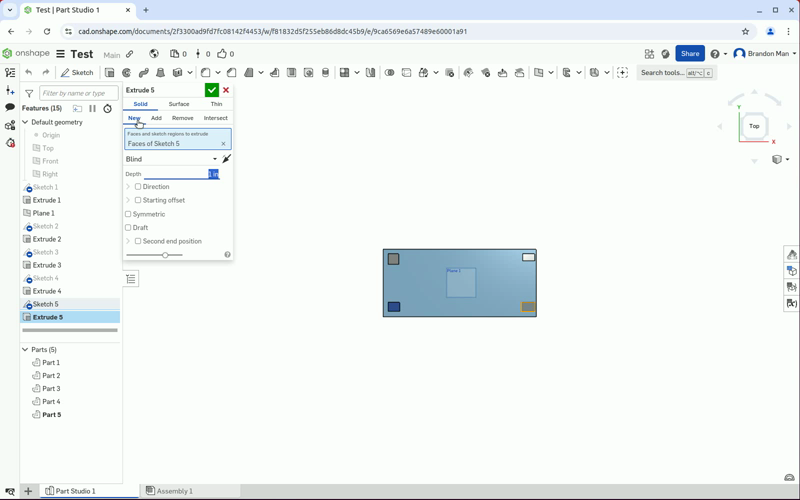
text(20.46)
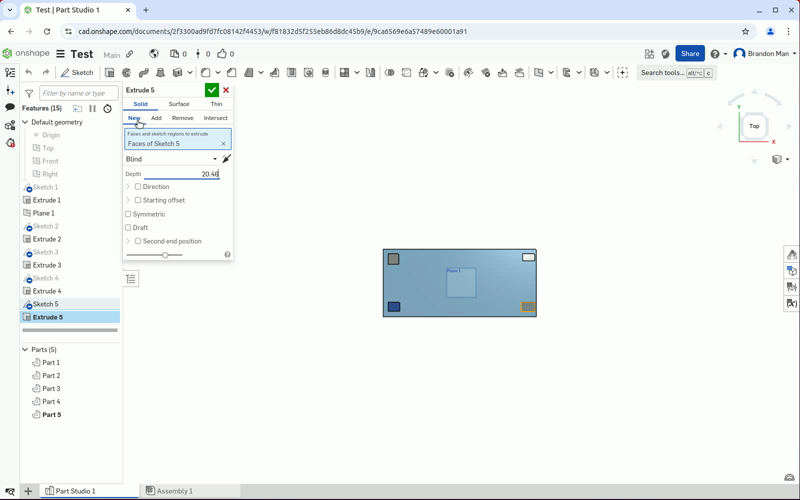
key(enter)
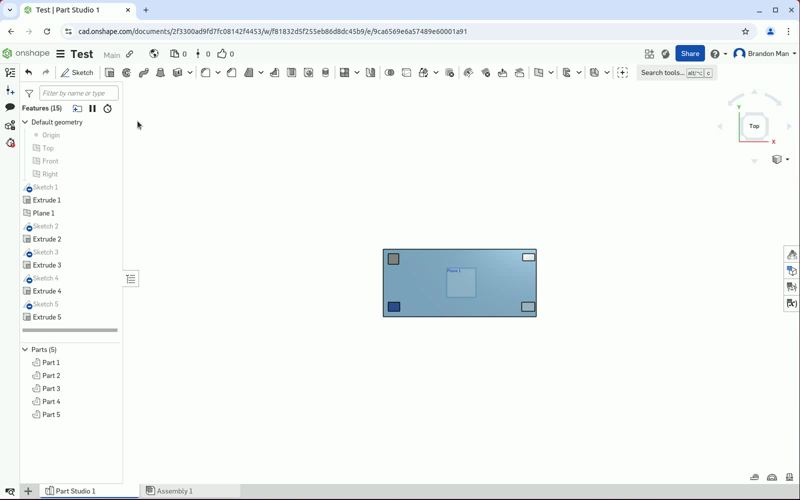
key(shift+h)
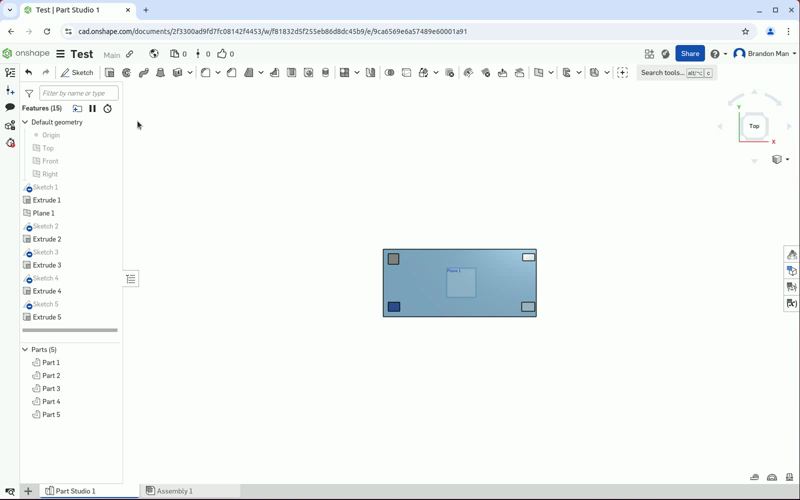
key(shift+h)
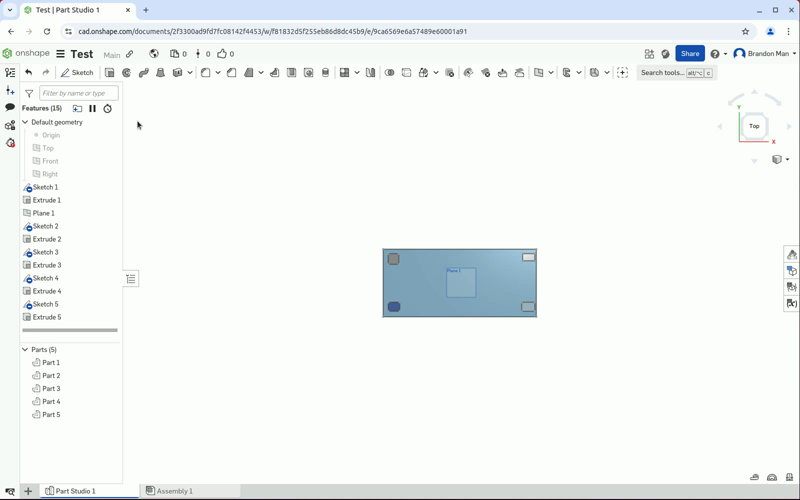
key(shift+7)
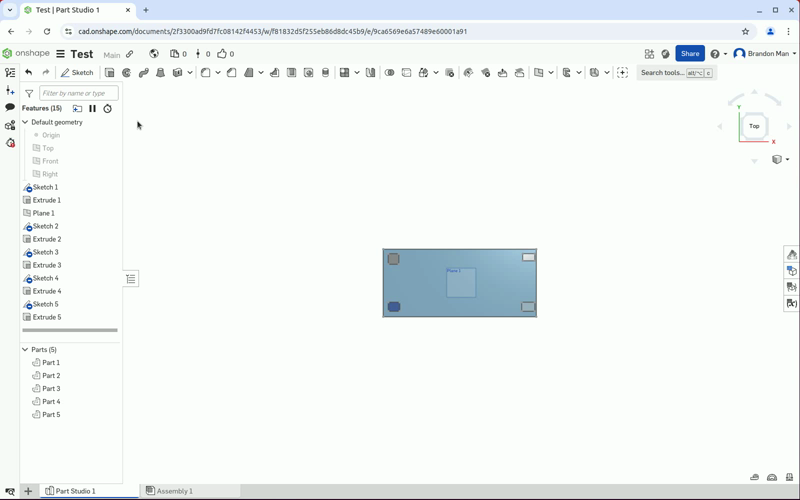
key(up, 3)
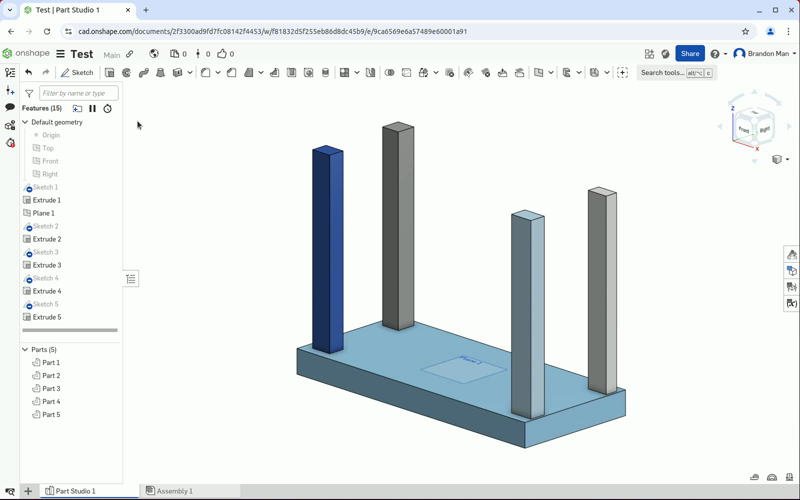
key(left, 3)
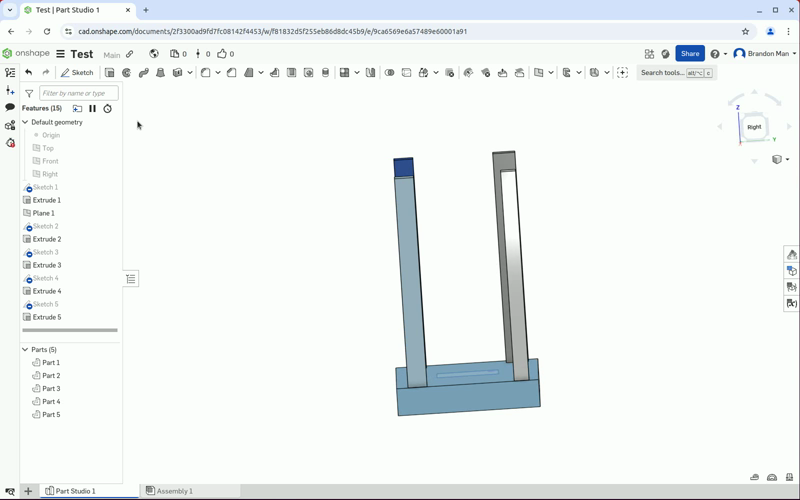
key(right, 3)
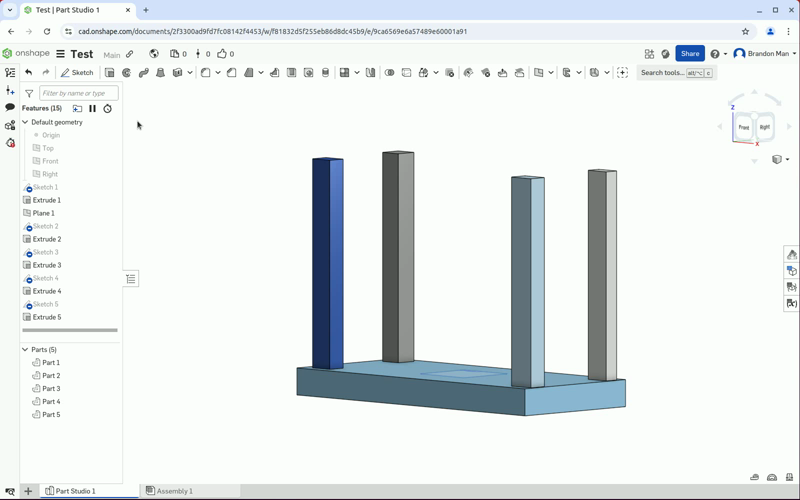
key(down, 3)
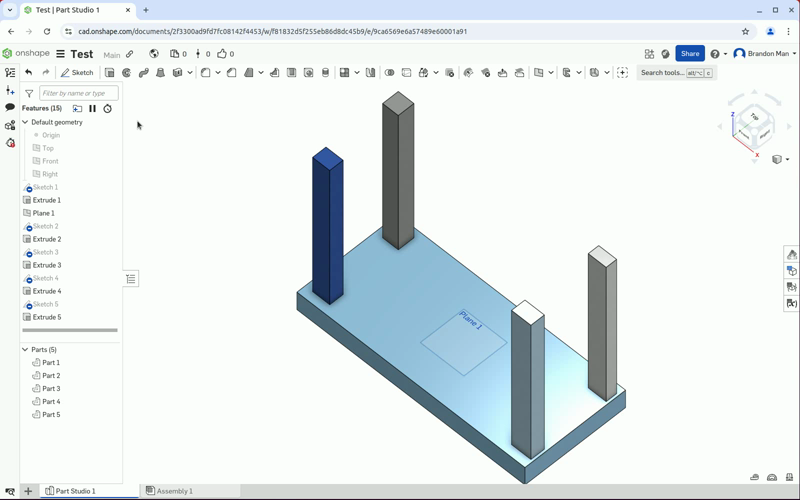
mouse_move(73, 189)
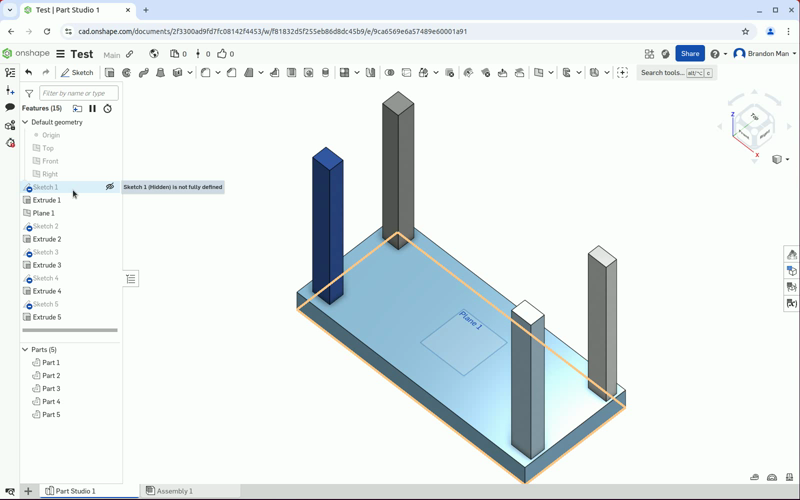
click(73, 189)